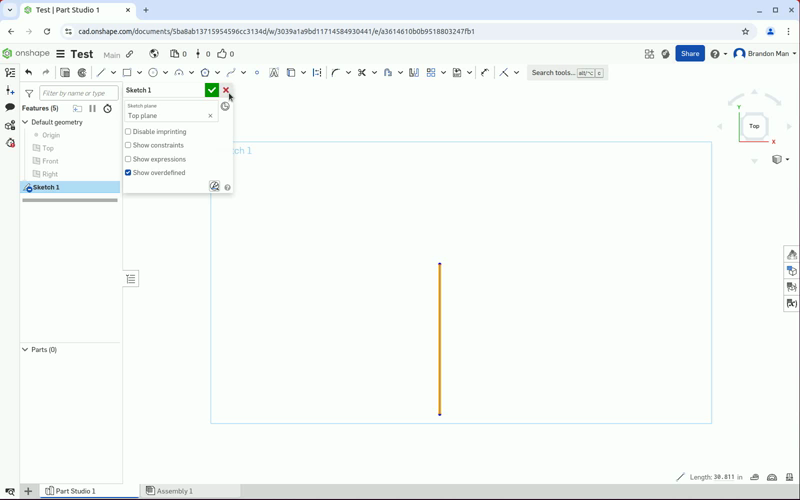
key(shift+h)
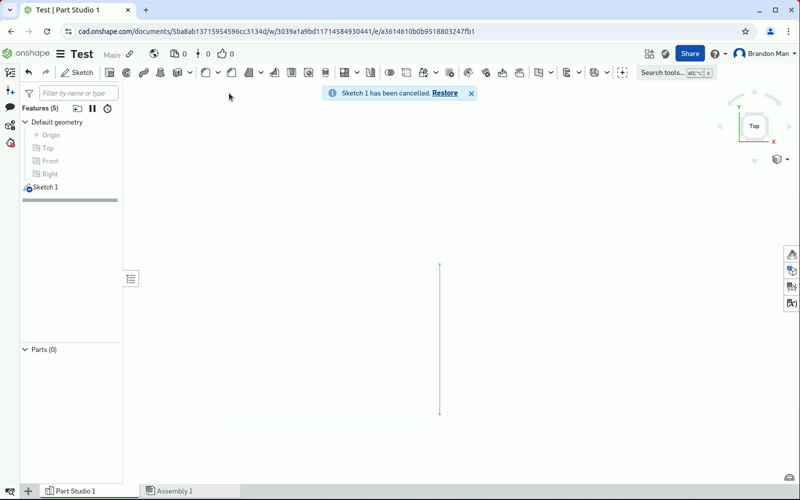
key(shift+s)
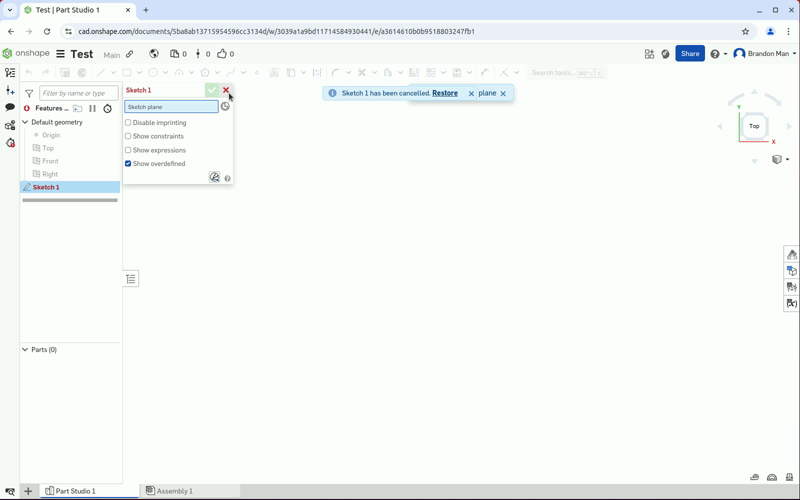
mouse_move(73, 150)
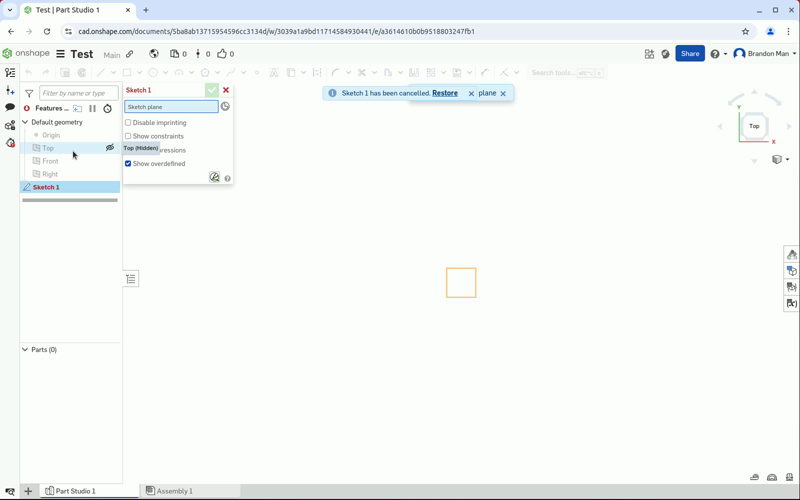
click(73, 150)
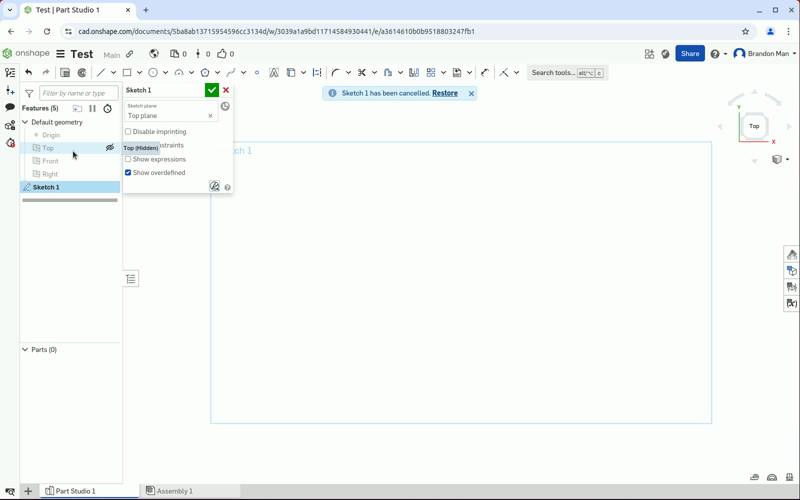
mouse_move(73, 352)
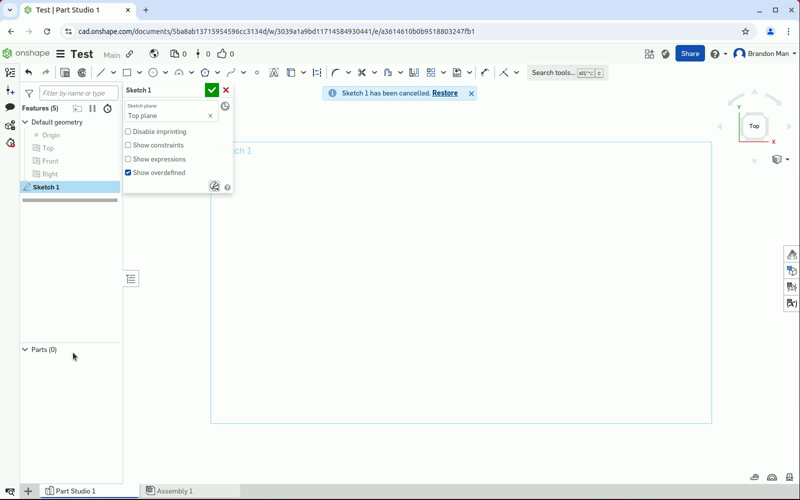
key(y)
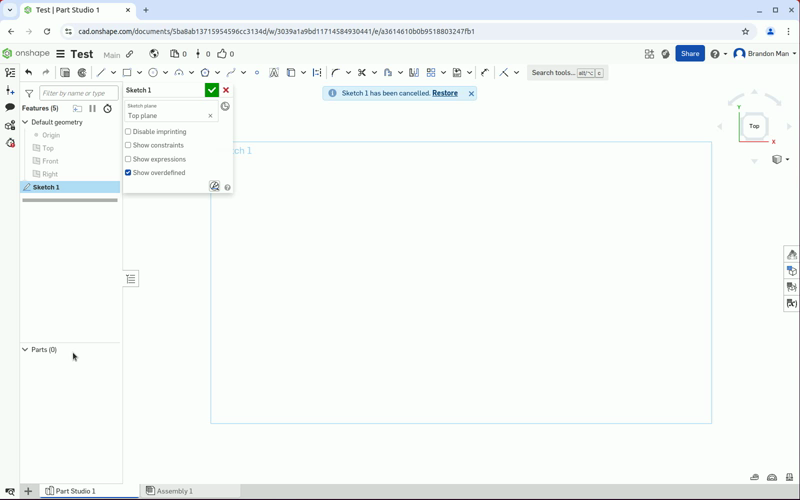
key(l)
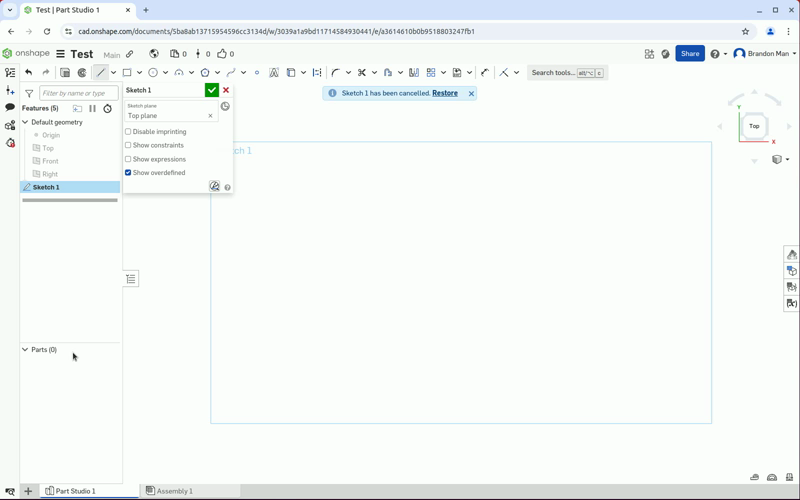
key_down(shift)
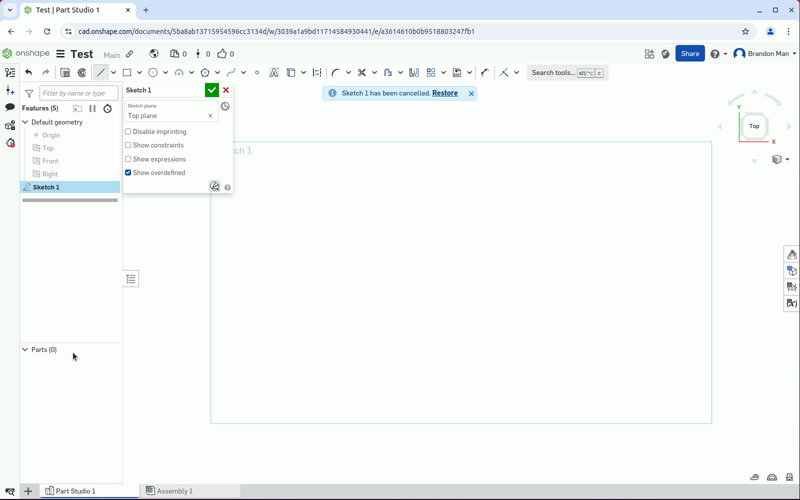
mouse_move(461, 284)
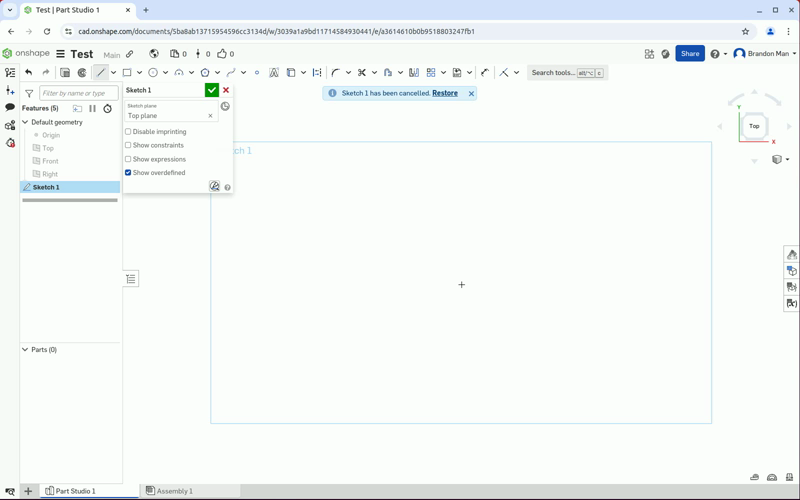
click(461, 284)
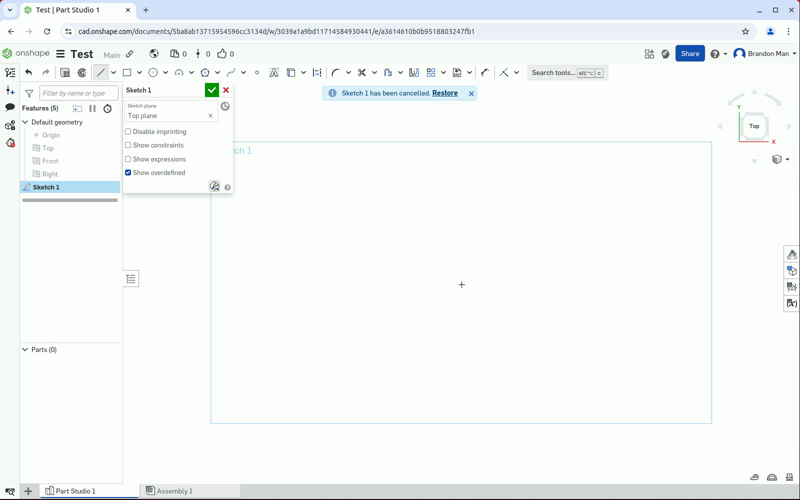
key_up(shift)
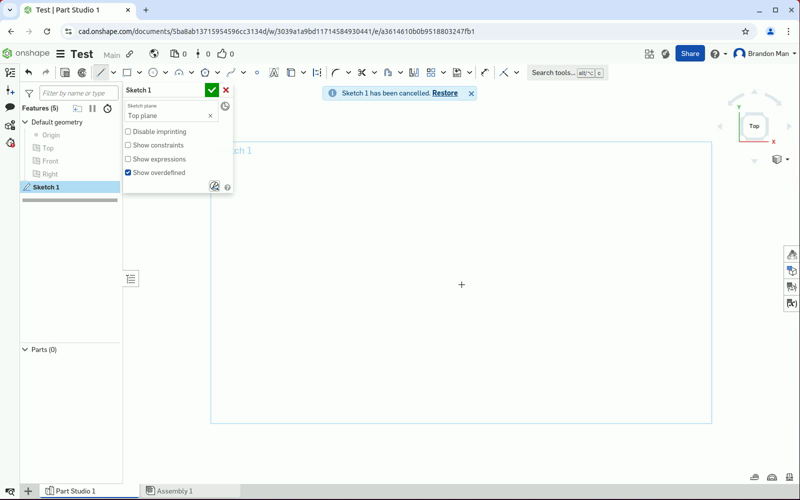
key_down(shift)
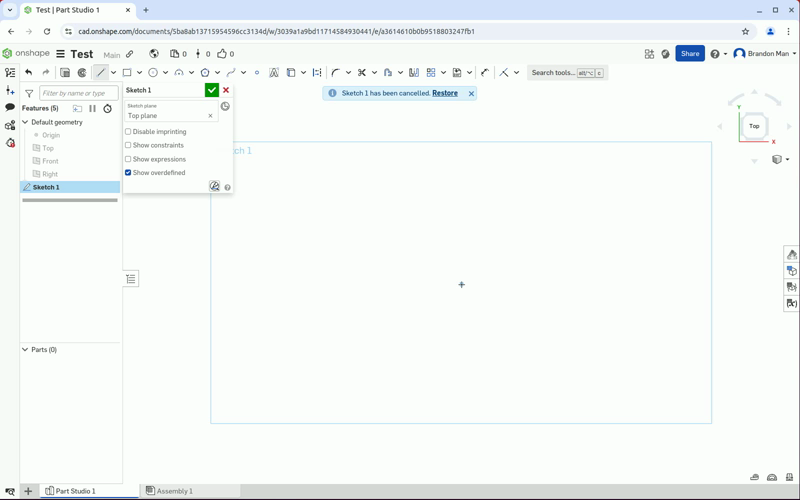
mouse_move(492, 284)
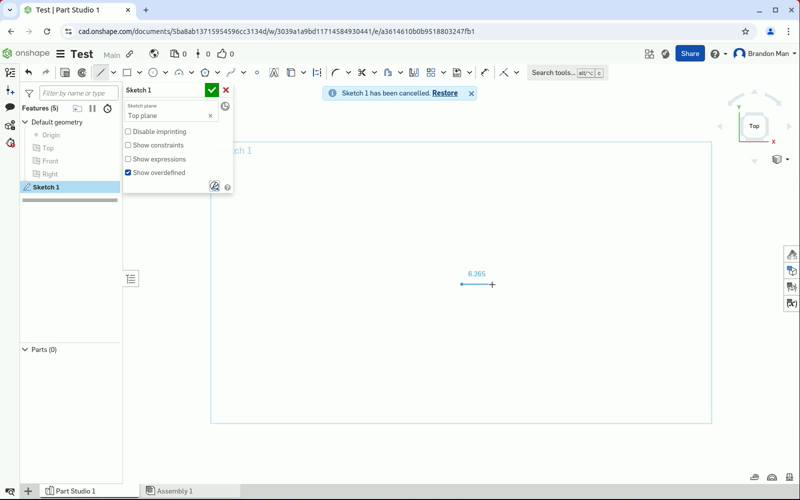
mouse_move(466, 284)
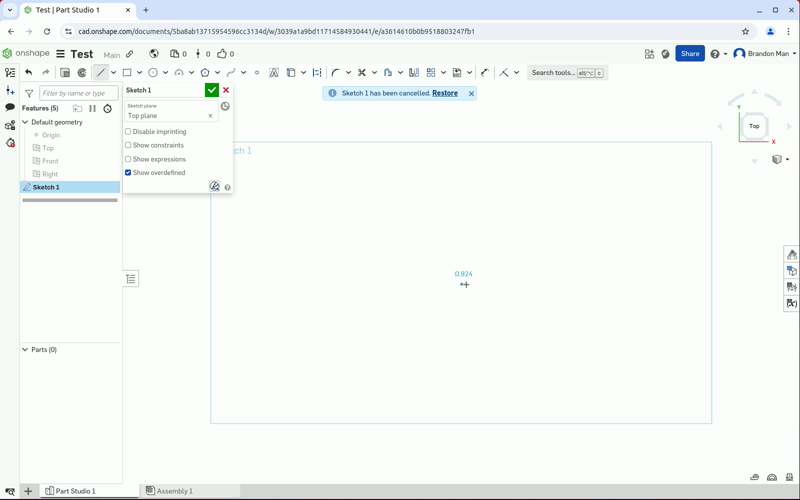
scroll(6)
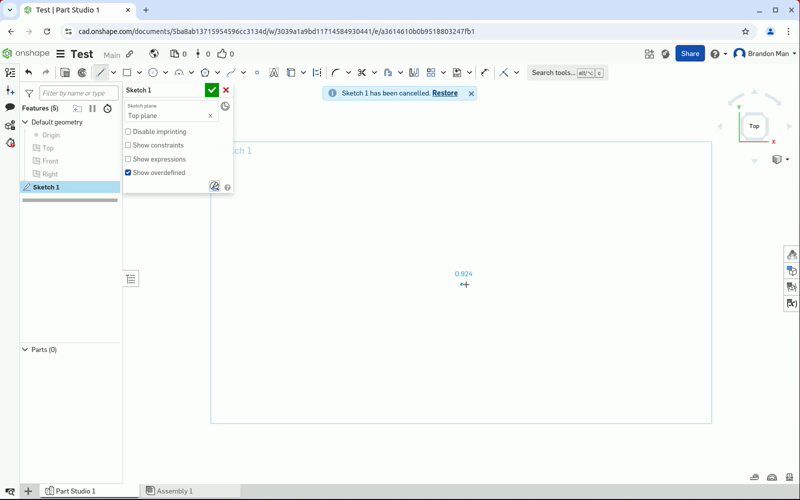
scroll(6)
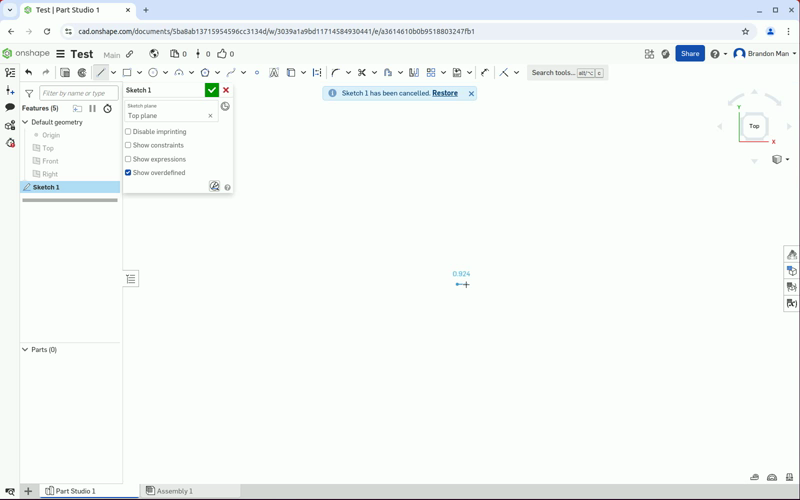
scroll(6)
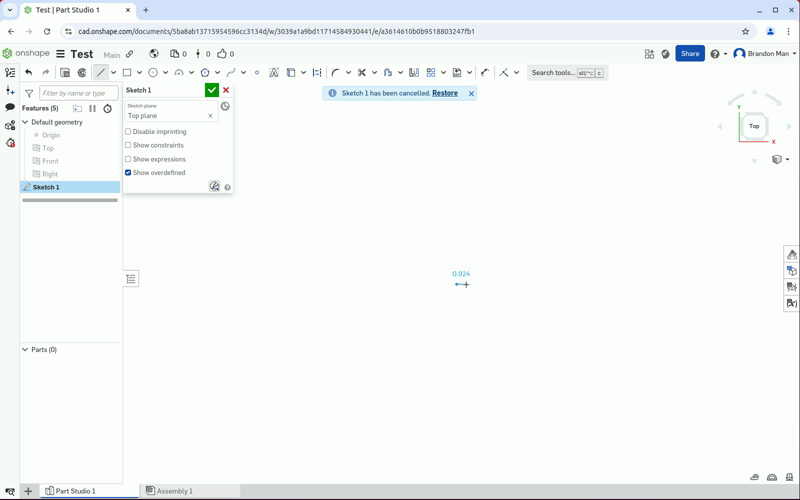
scroll(6)
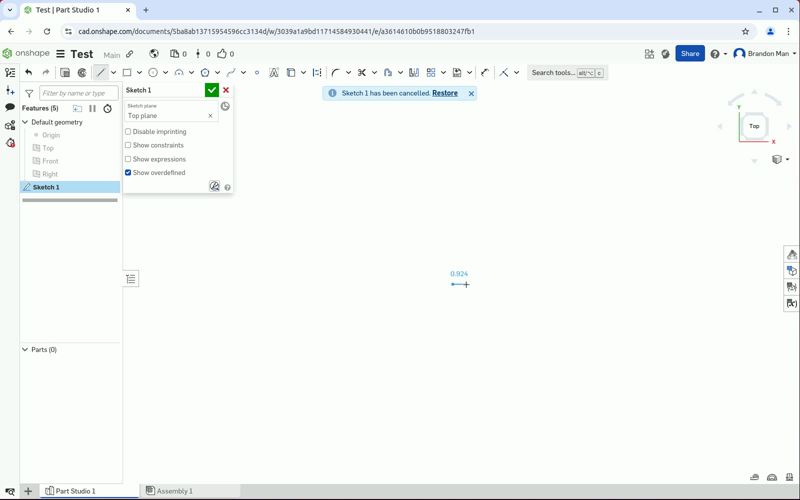
scroll(6)
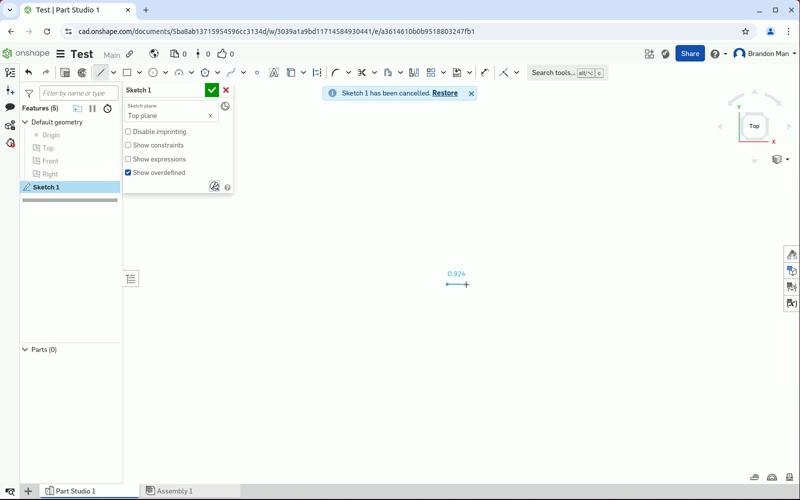
scroll(6)
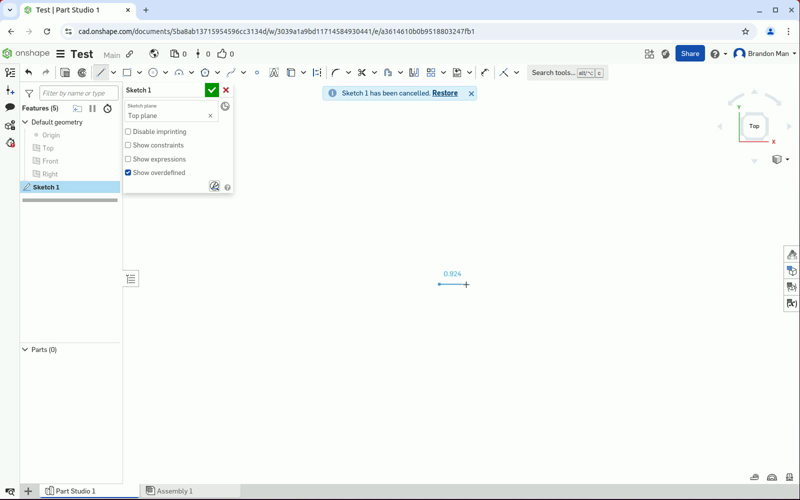
scroll(6)
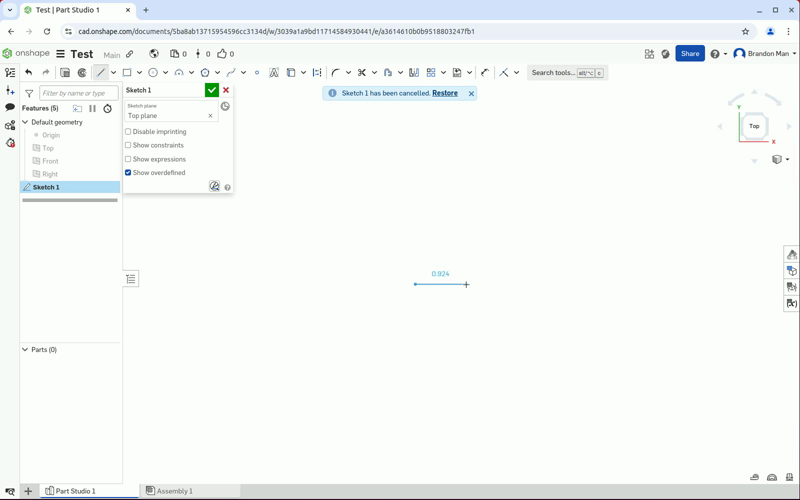
click(466, 284)
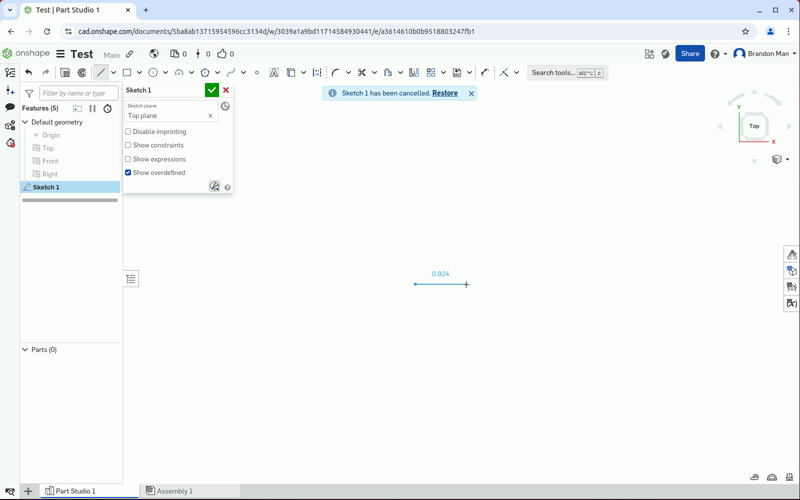
scroll(-6)
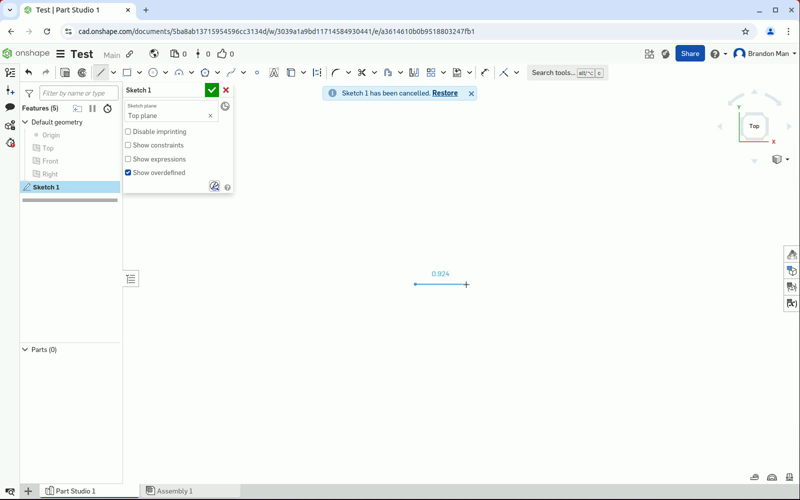
scroll(-6)
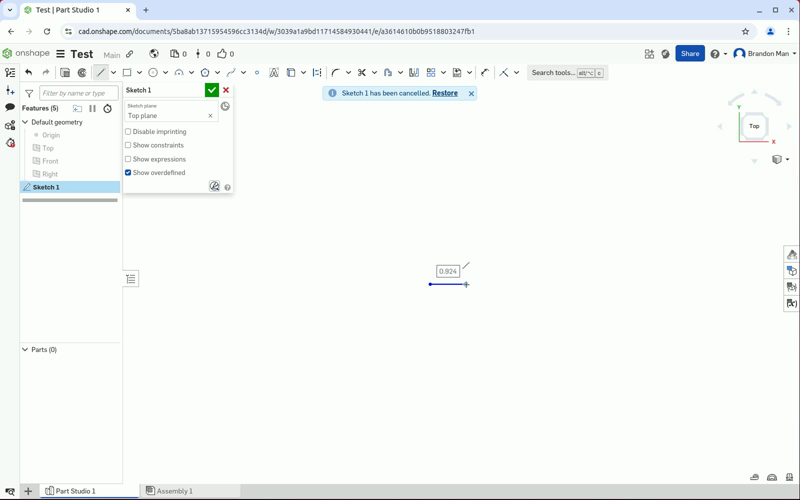
scroll(-6)
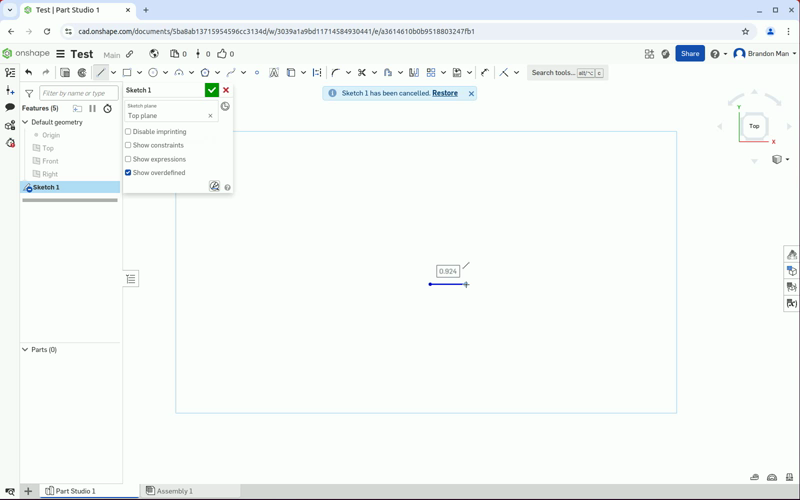
scroll(-6)
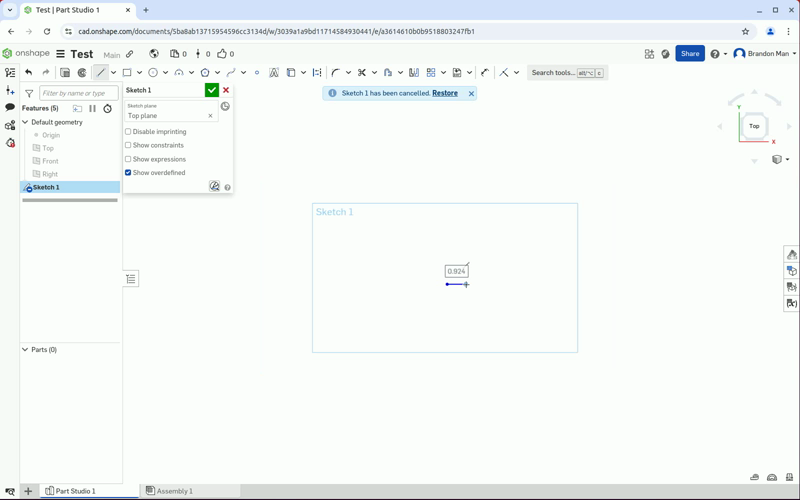
scroll(-6)
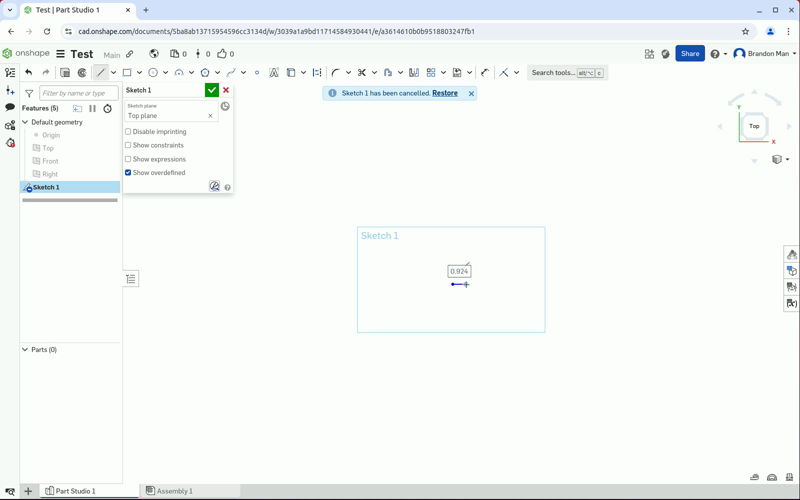
scroll(-6)
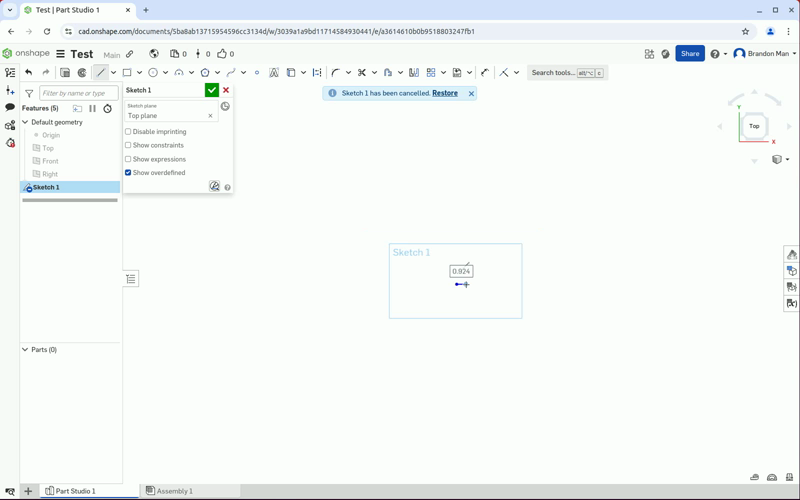
scroll(-6)
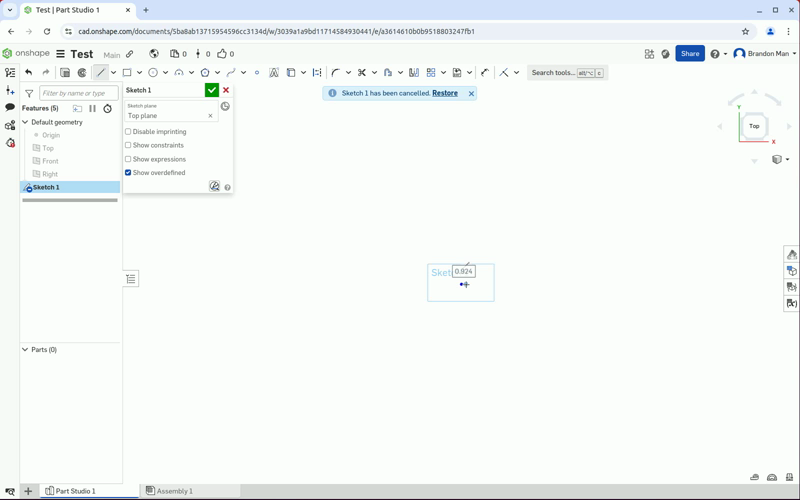
key_up(shift)
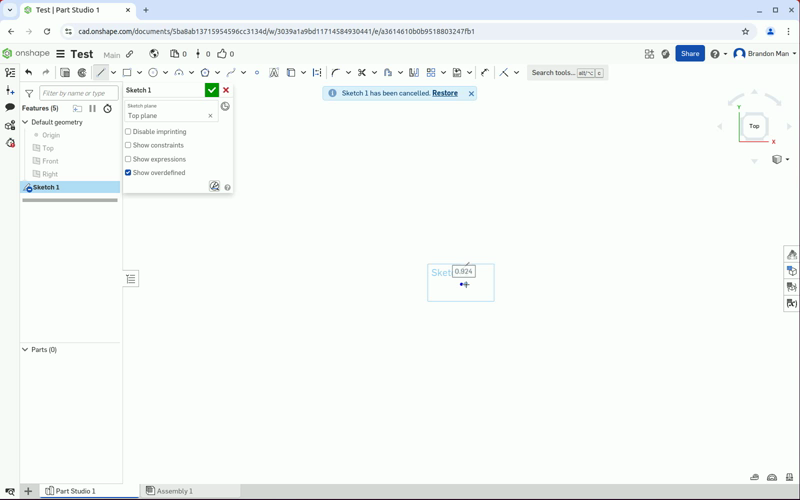
key_down(shift)
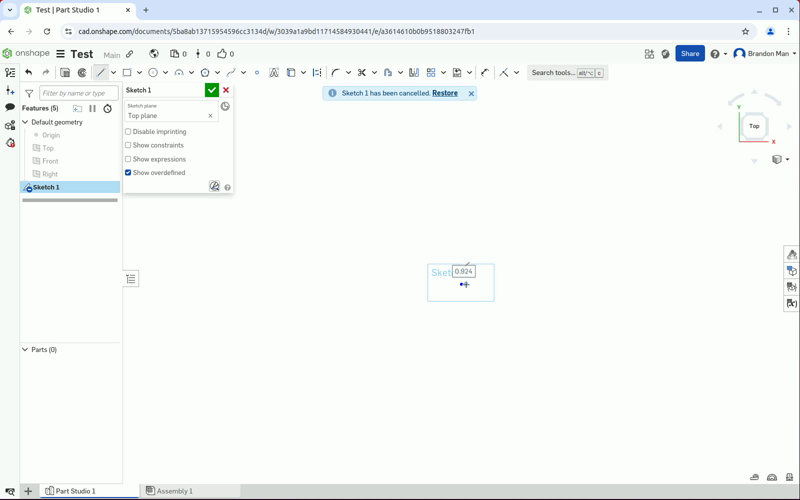
mouse_move(496, 284)
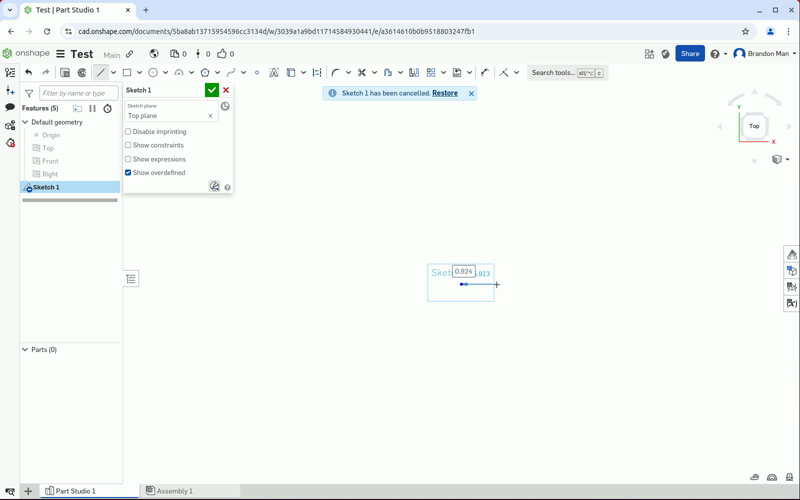
mouse_move(466, 279)
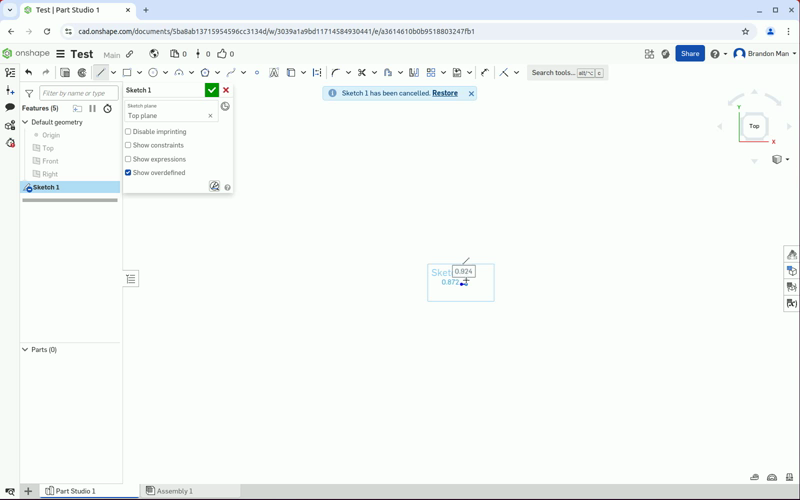
scroll(6)
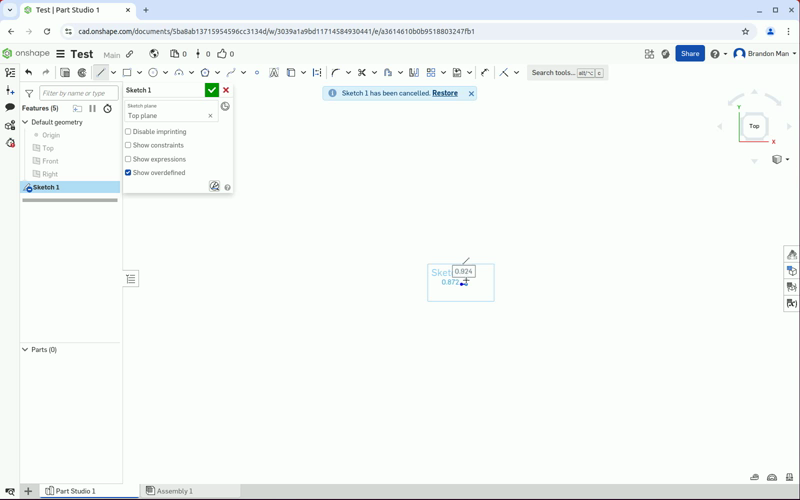
scroll(6)
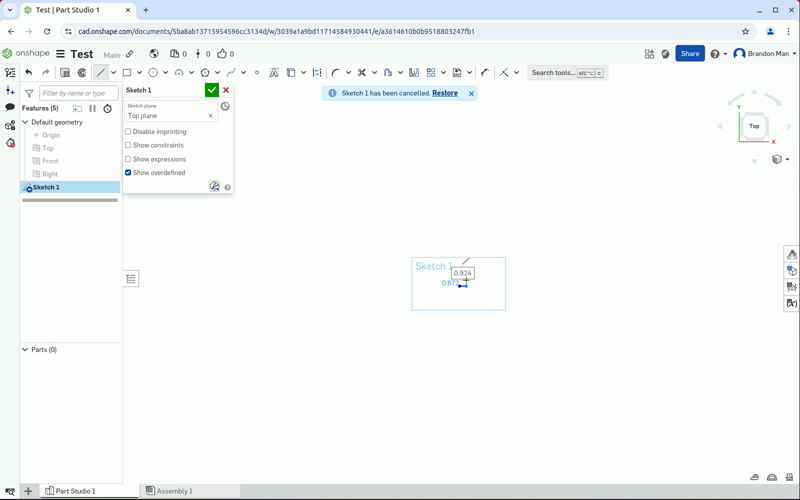
scroll(6)
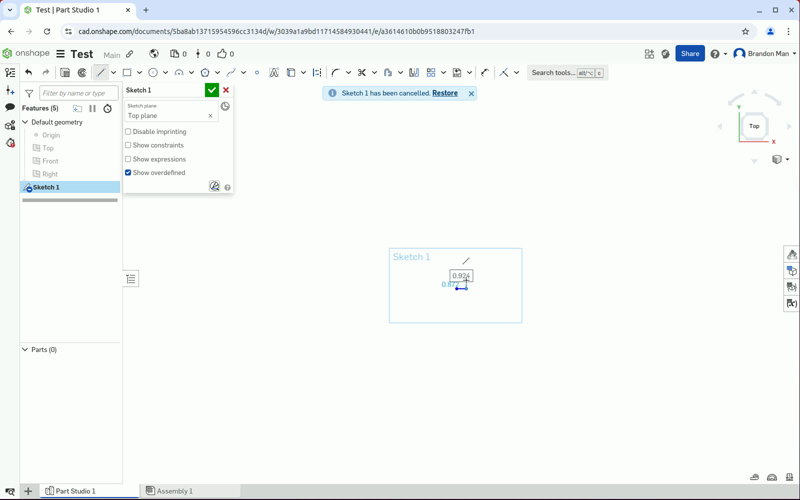
scroll(6)
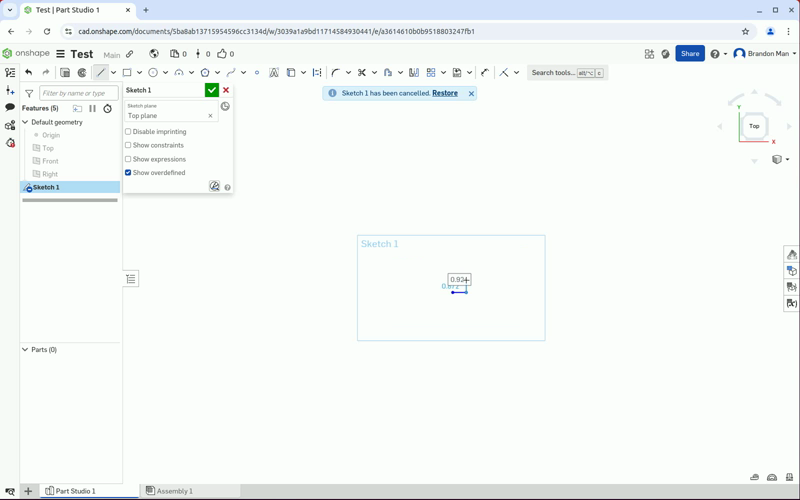
scroll(6)
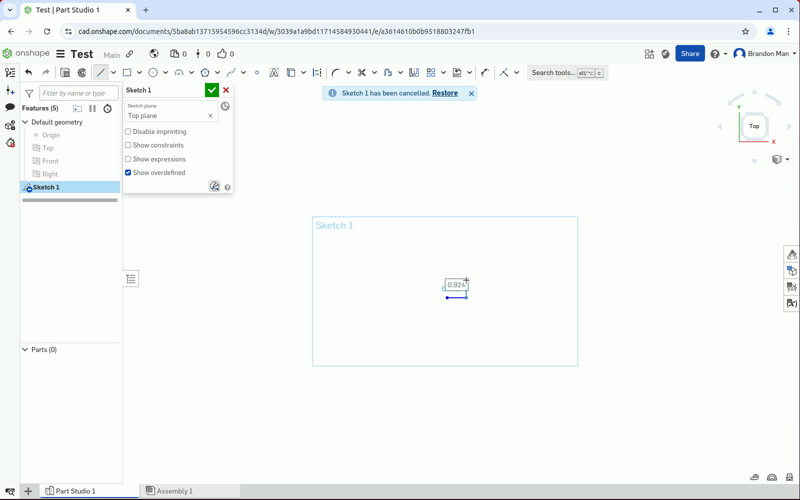
scroll(6)
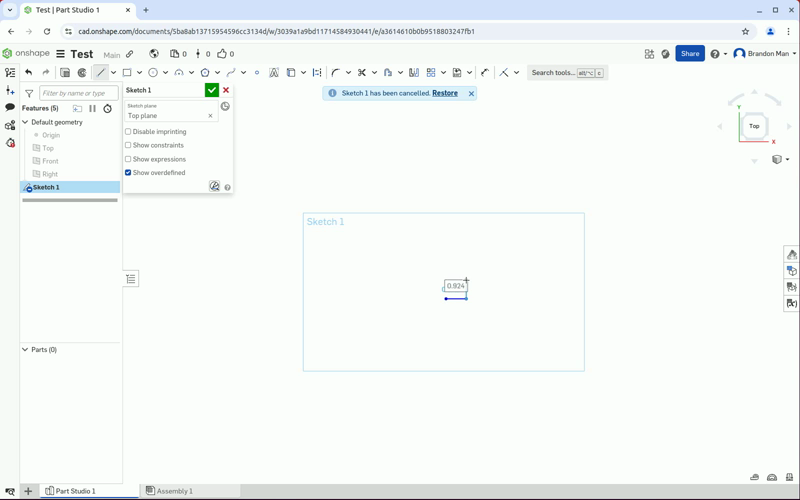
scroll(6)
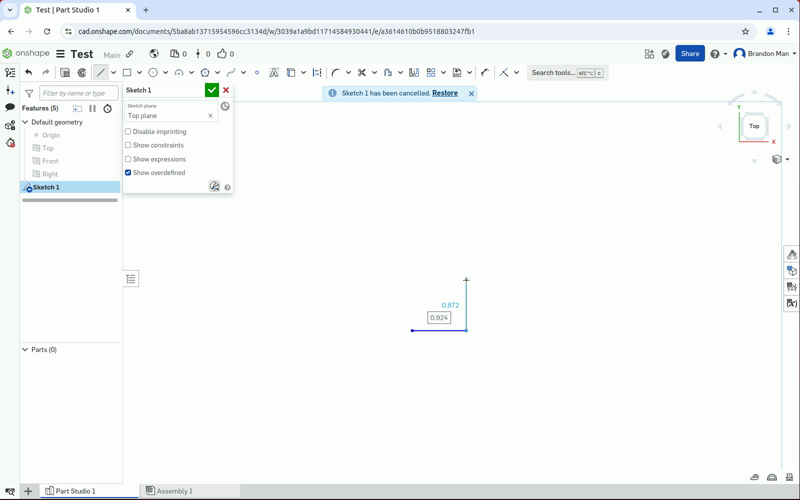
click(466, 279)
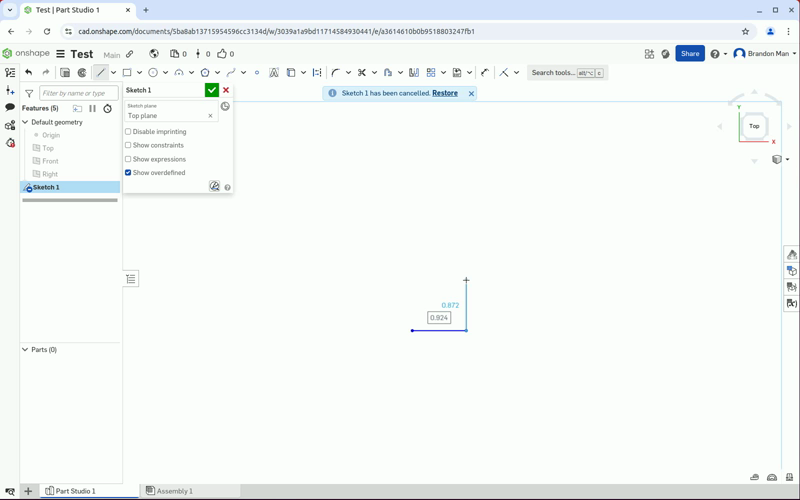
scroll(-6)
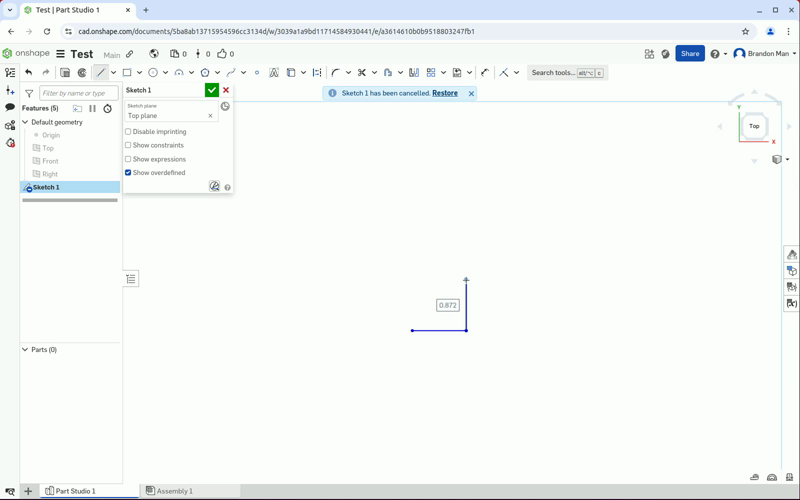
scroll(-6)
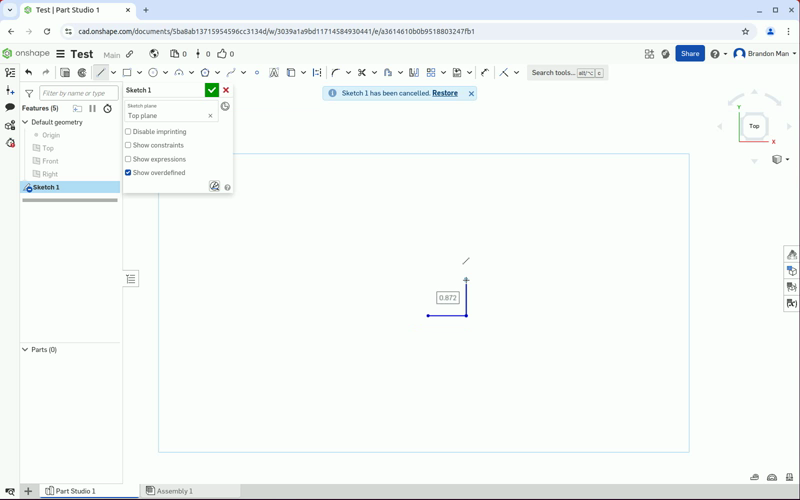
scroll(-6)
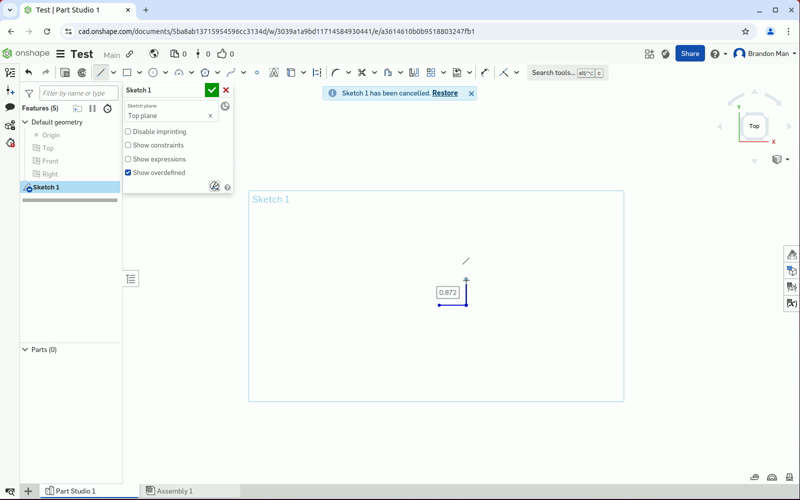
scroll(-6)
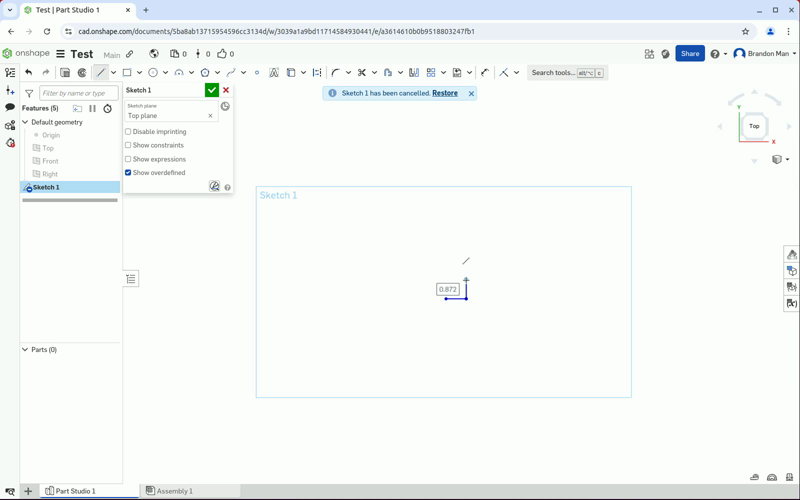
scroll(-6)
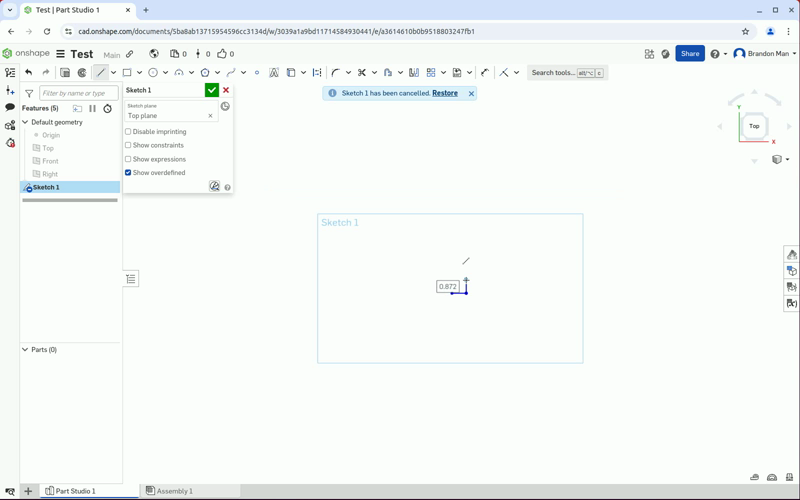
scroll(-6)
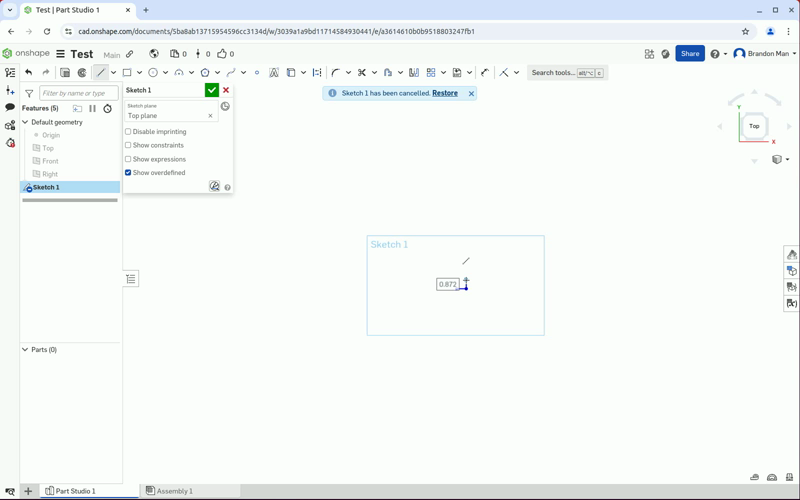
scroll(-6)
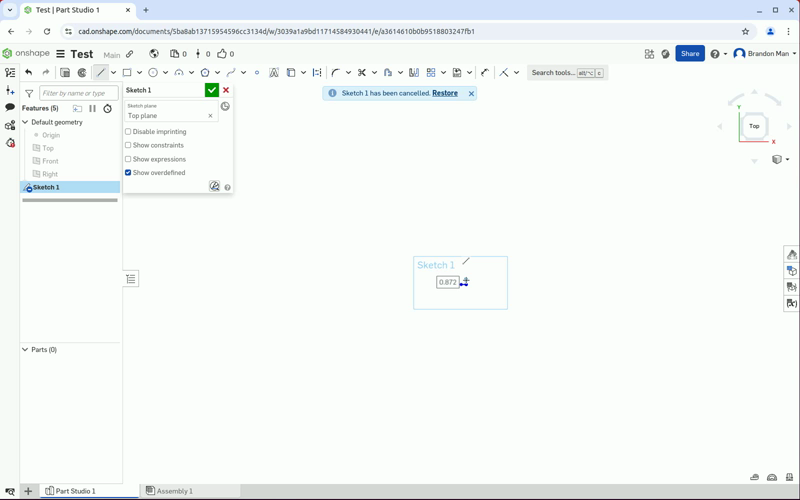
key_up(shift)
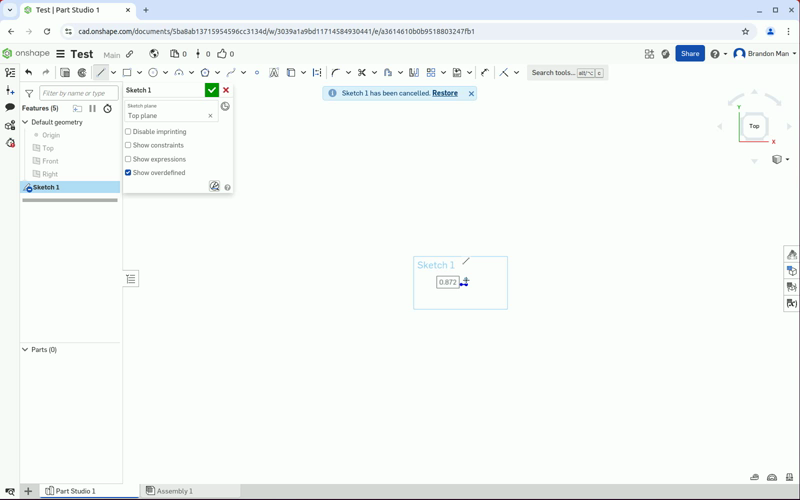
key_down(shift)
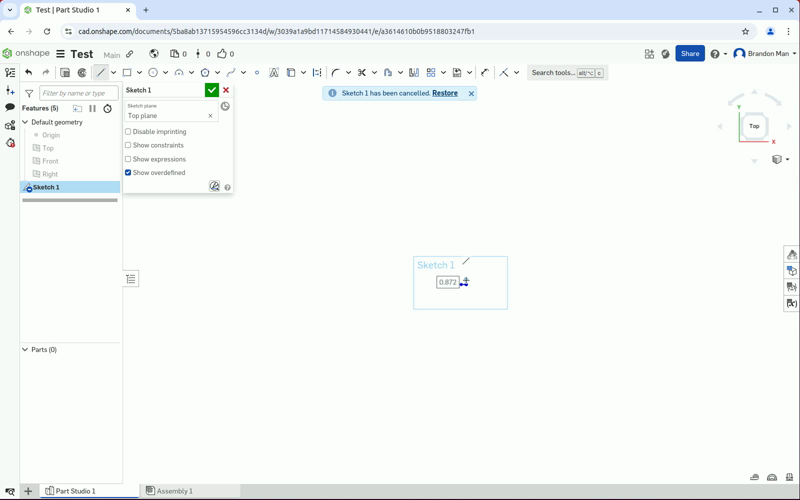
mouse_move(496, 279)
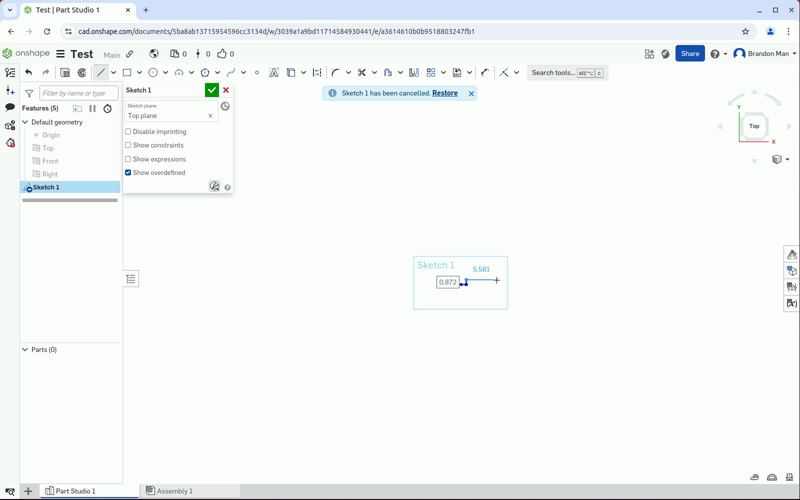
mouse_move(461, 279)
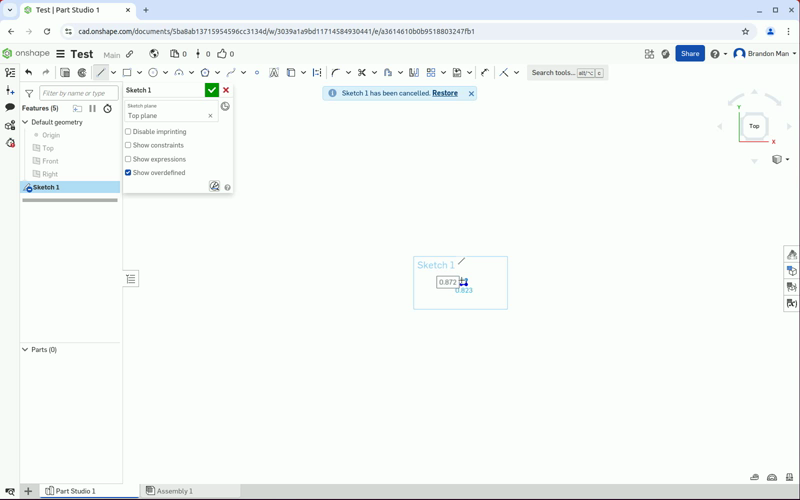
scroll(6)
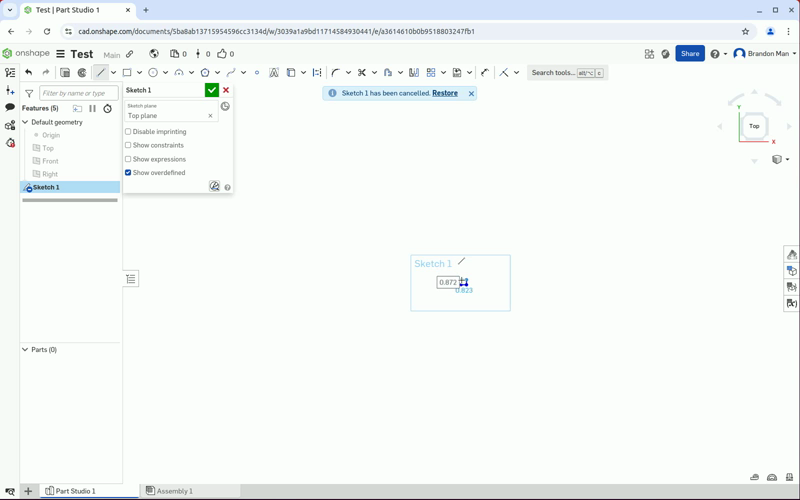
scroll(6)
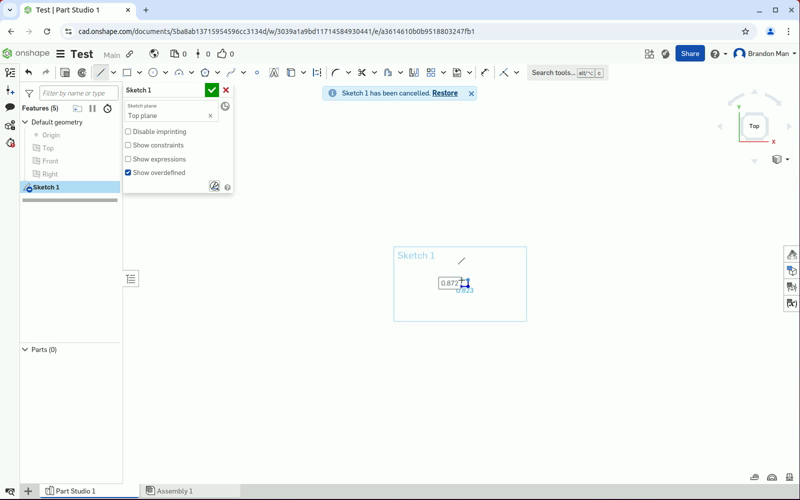
scroll(6)
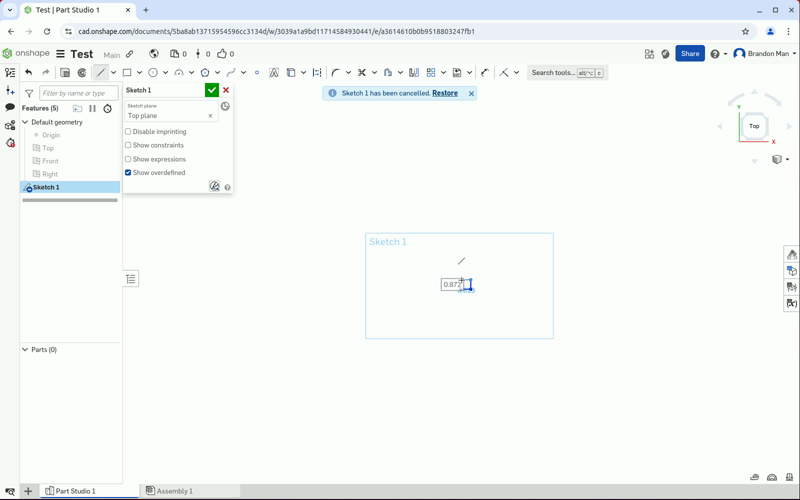
scroll(6)
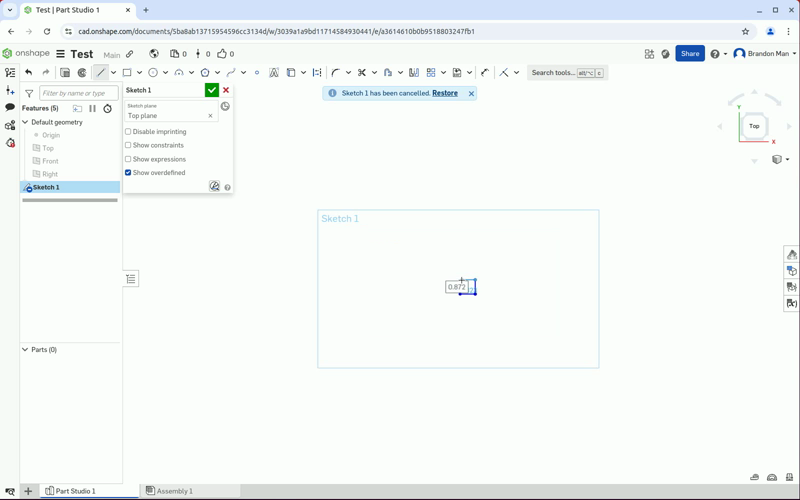
scroll(6)
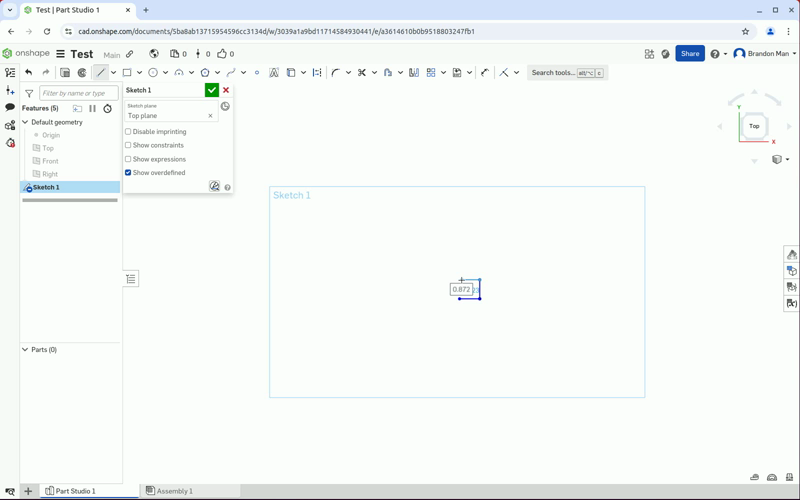
scroll(6)
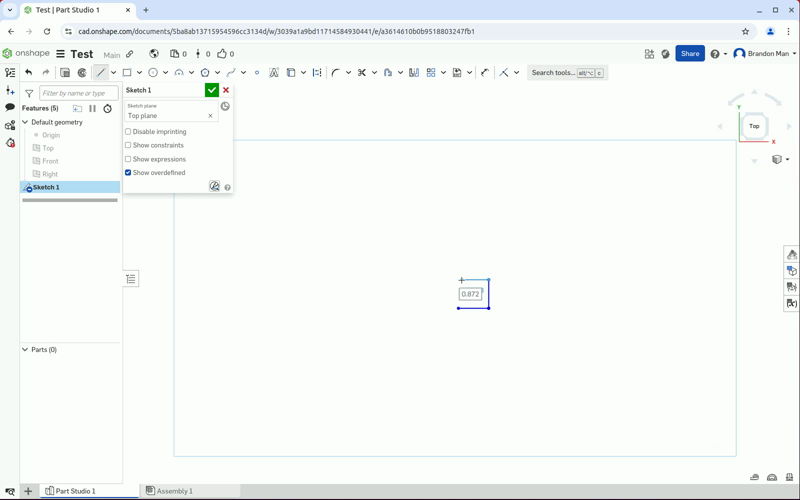
scroll(6)
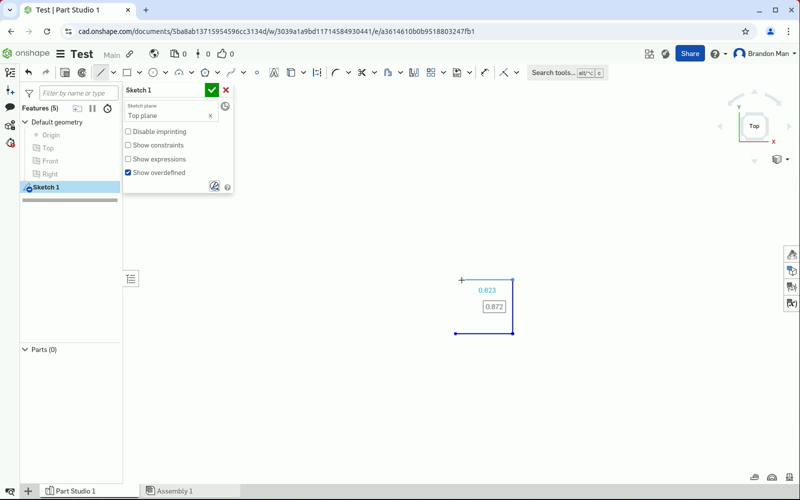
click(461, 279)
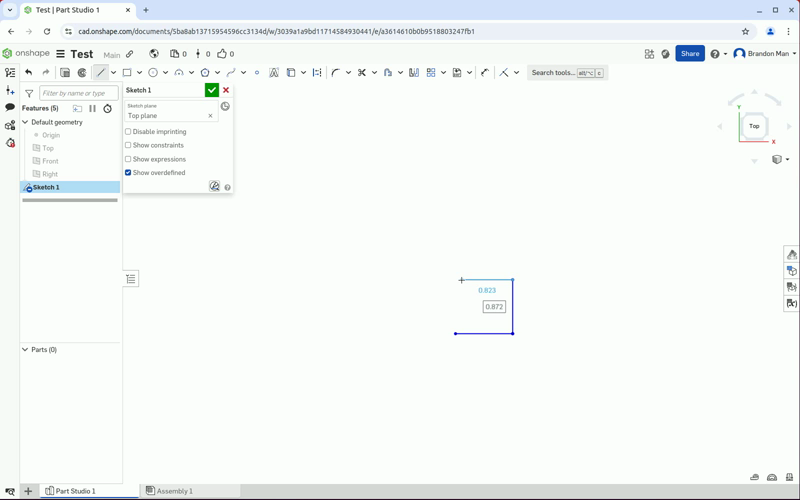
scroll(-6)
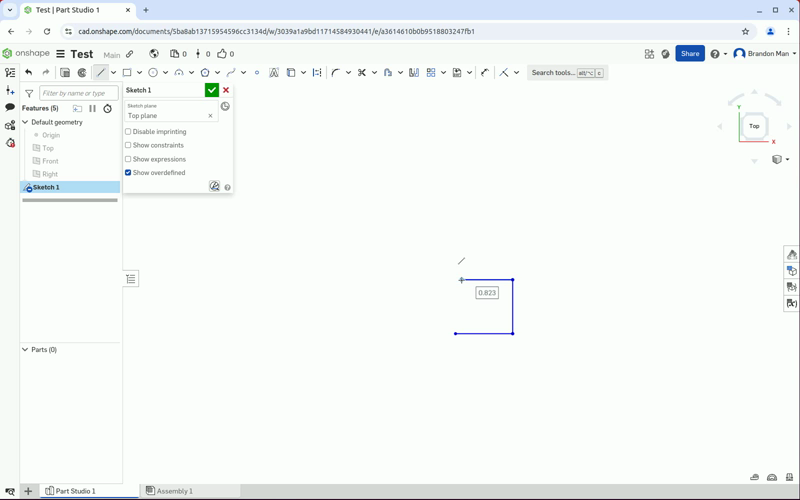
scroll(-6)
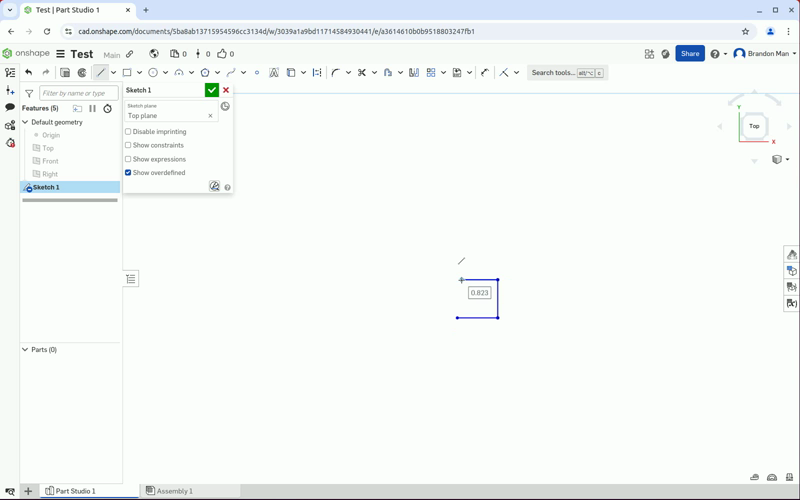
scroll(-6)
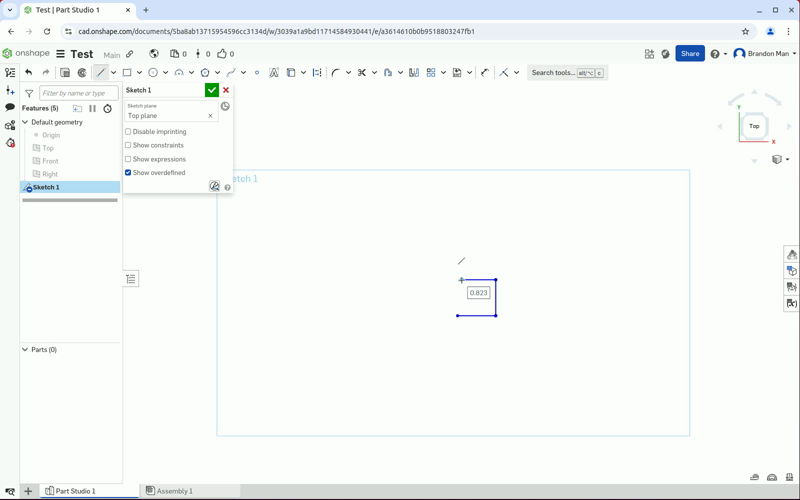
scroll(-6)
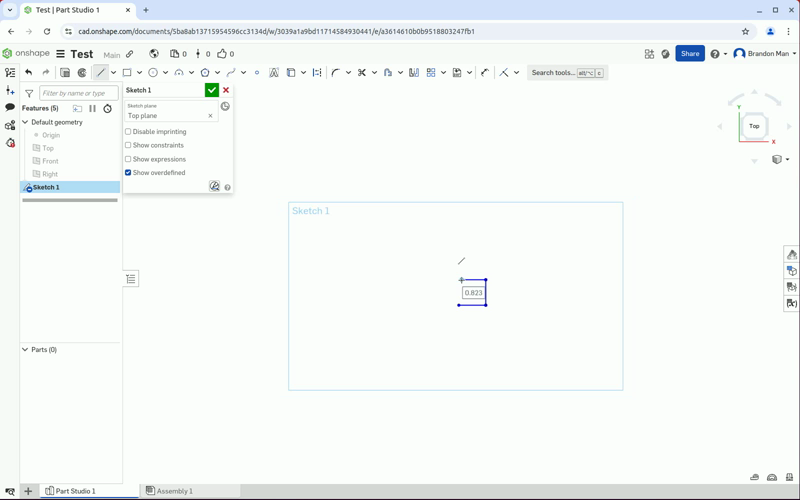
scroll(-6)
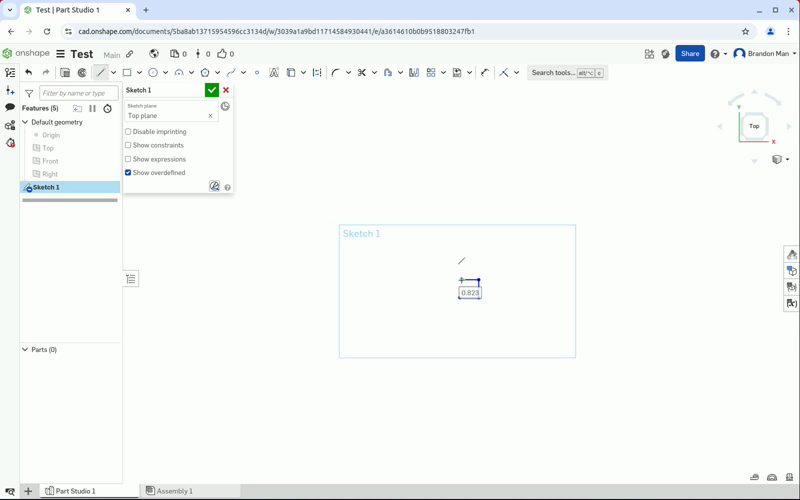
scroll(-6)
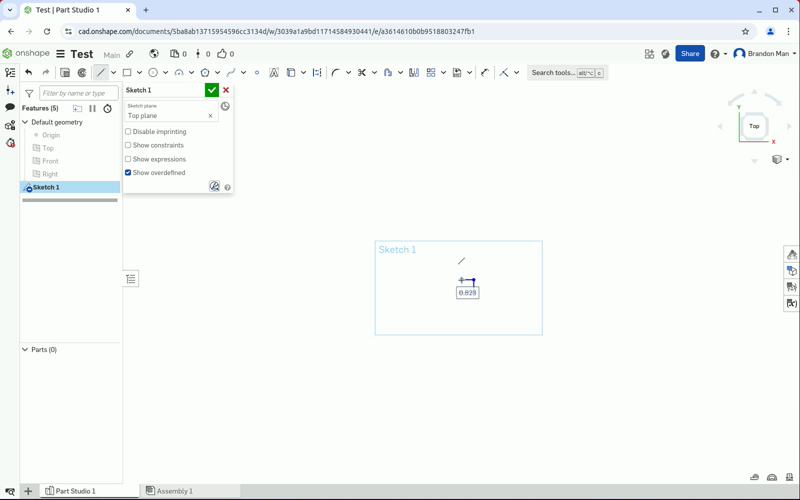
scroll(-6)
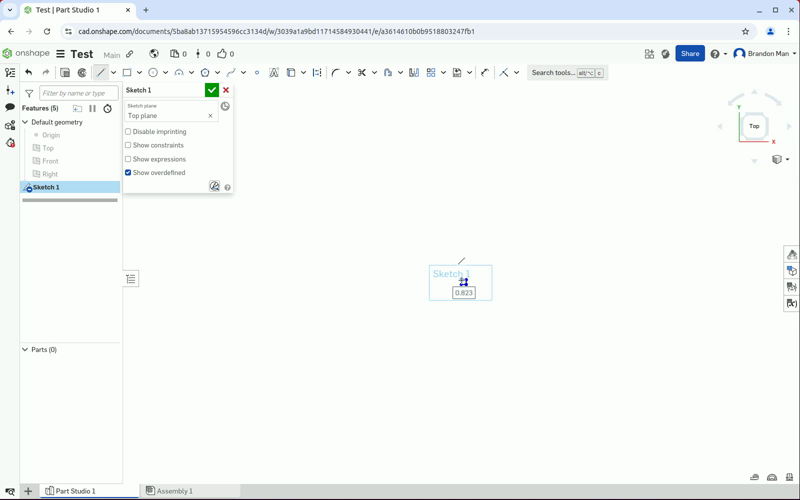
key_up(shift)
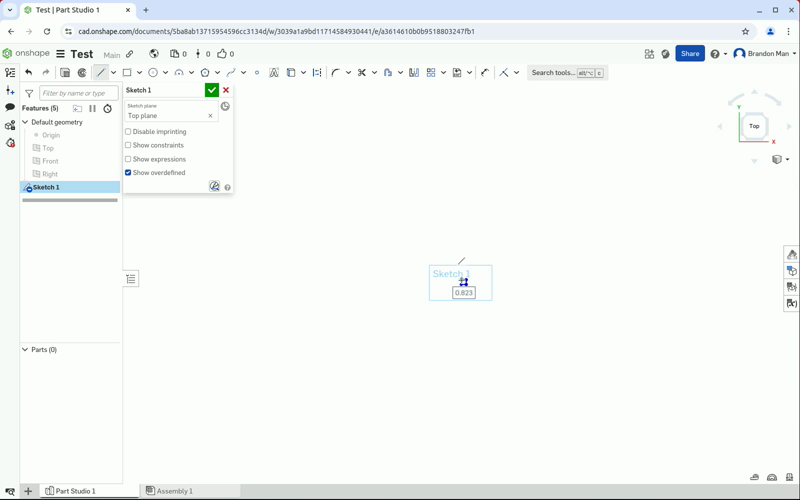
mouse_move(492, 279)
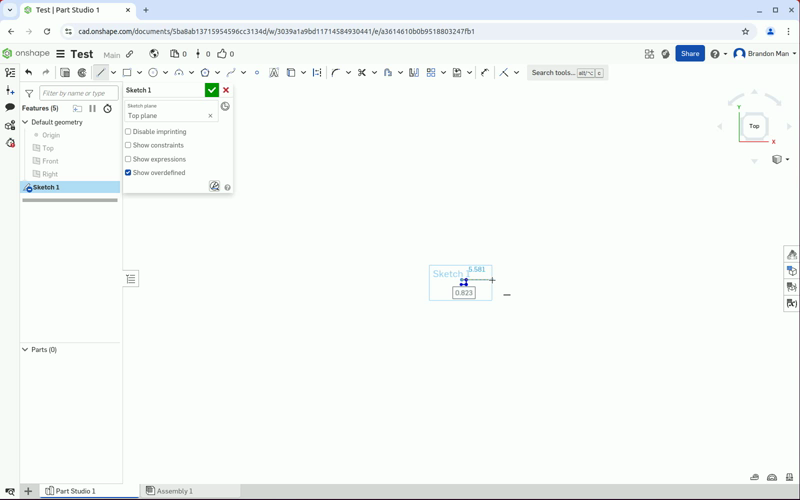
key_down(shift)
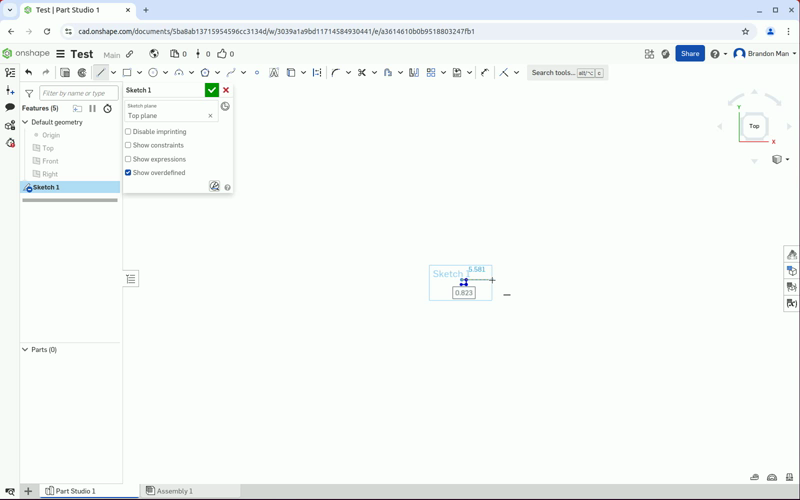
mouse_move(461, 284)
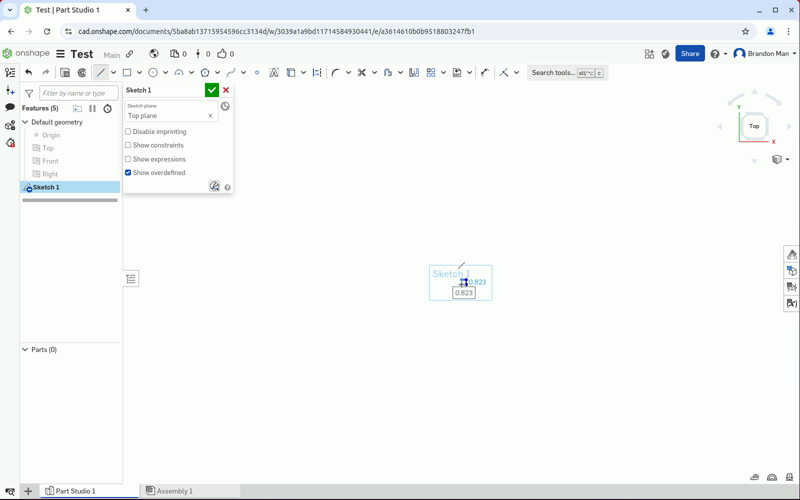
scroll(6)
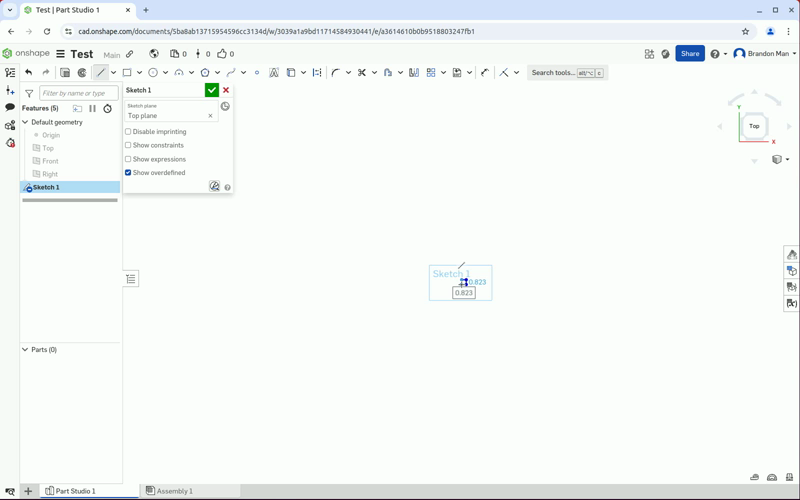
scroll(6)
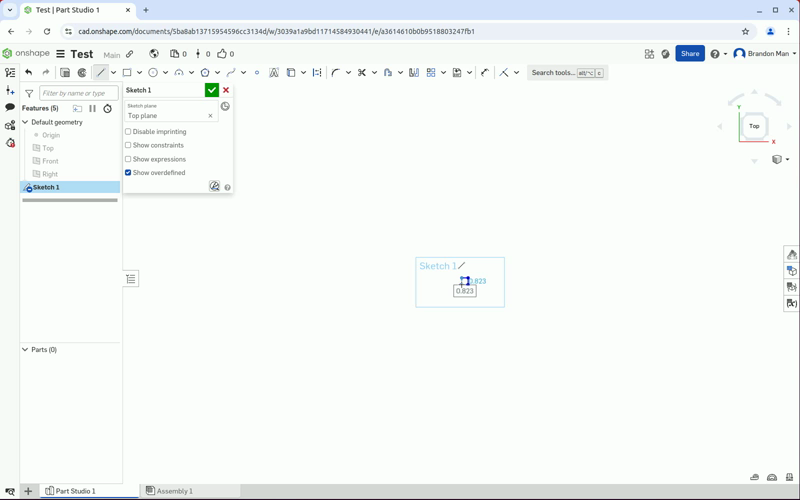
scroll(6)
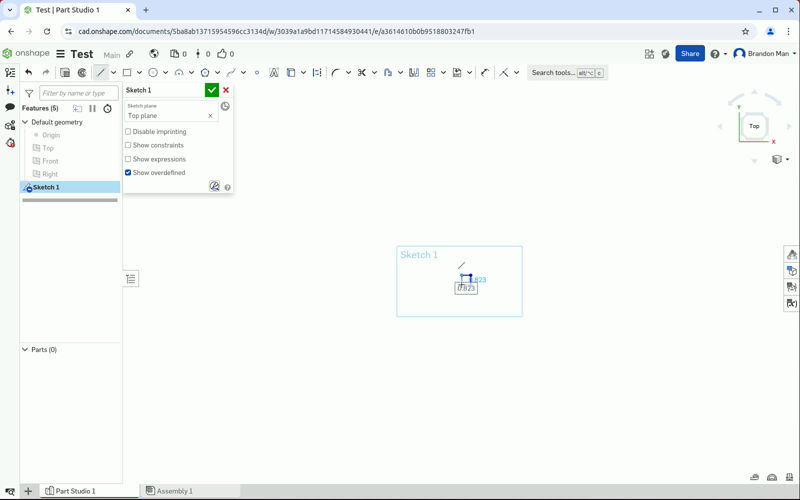
scroll(6)
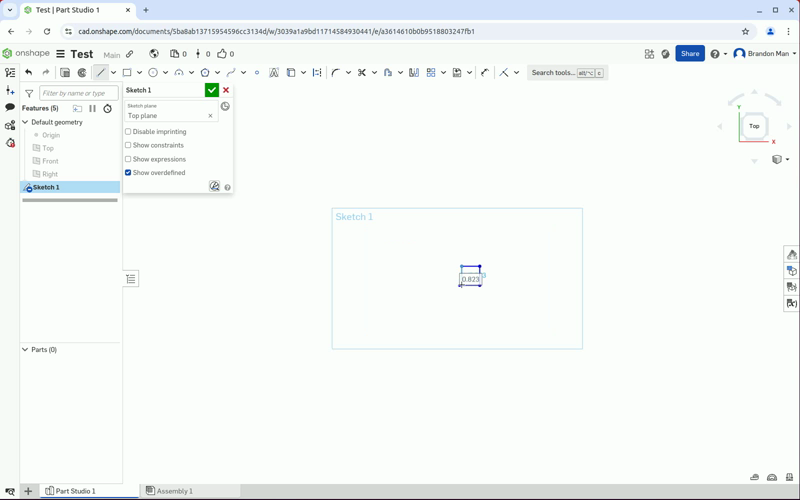
scroll(6)
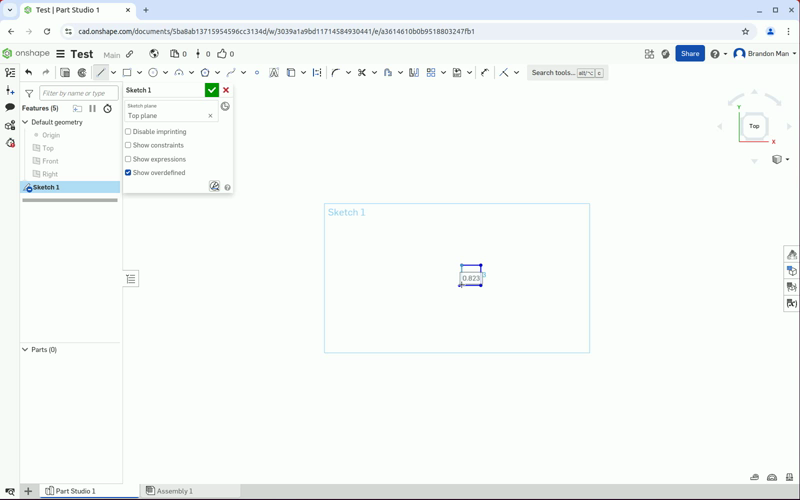
scroll(6)
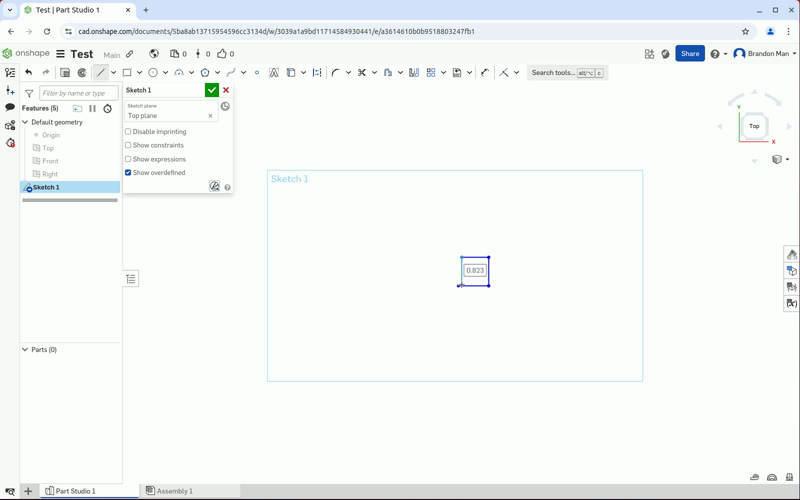
scroll(6)
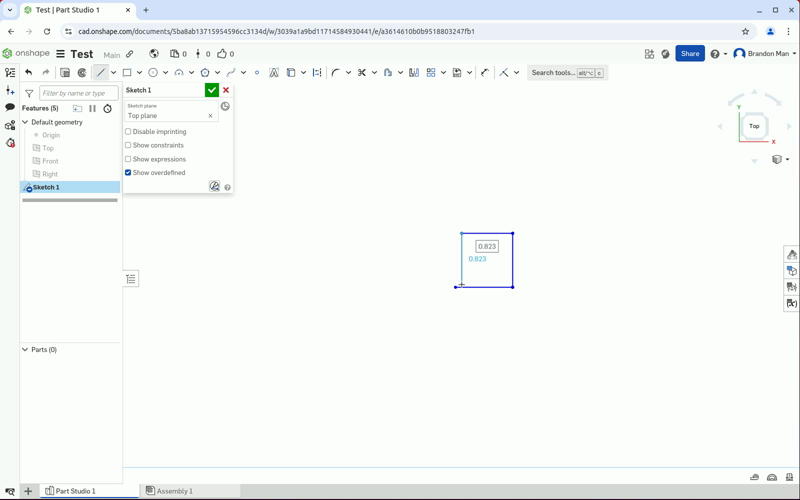
key_up(shift)
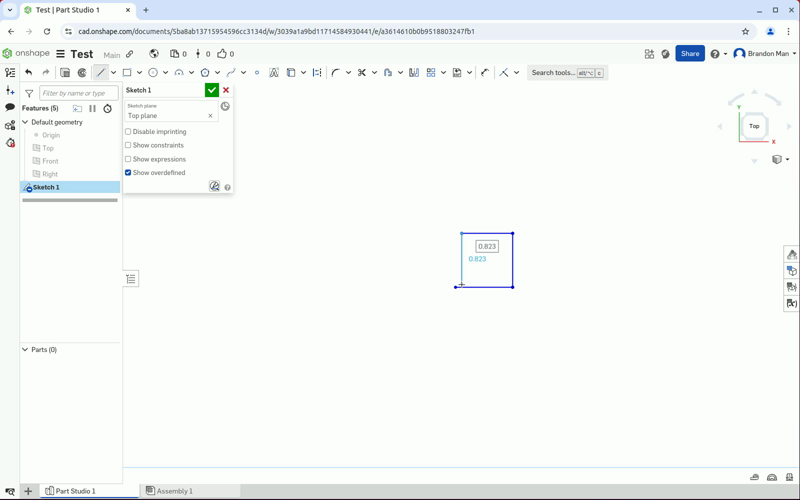
click(461, 284)
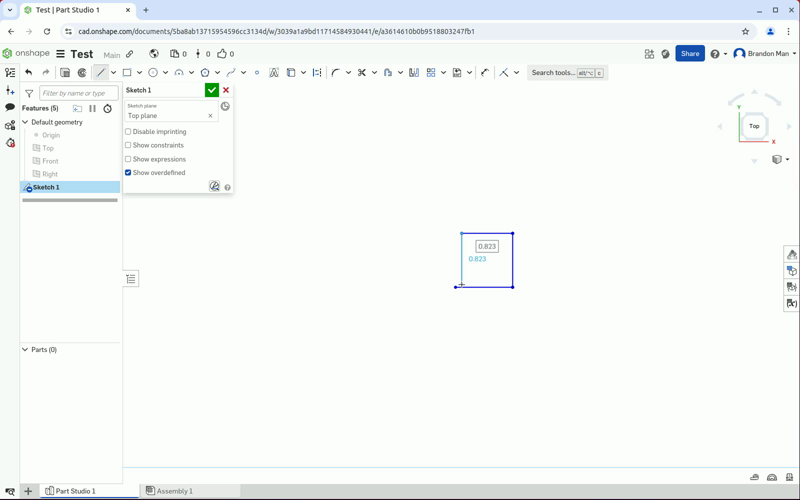
scroll(-6)
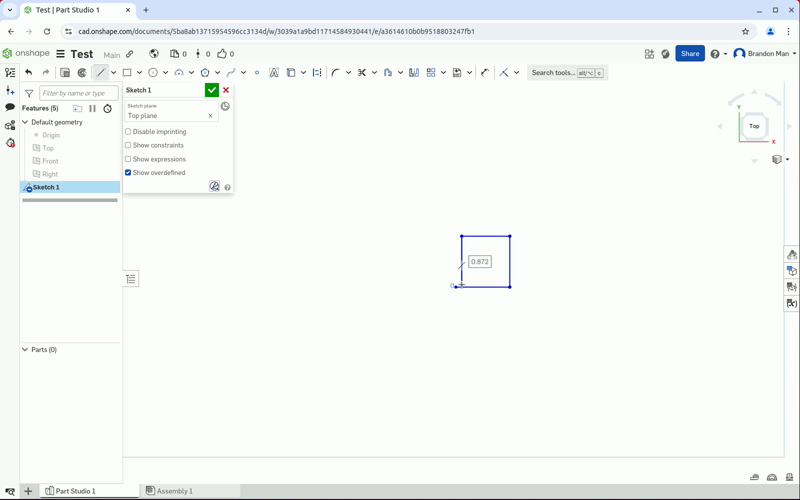
scroll(-6)
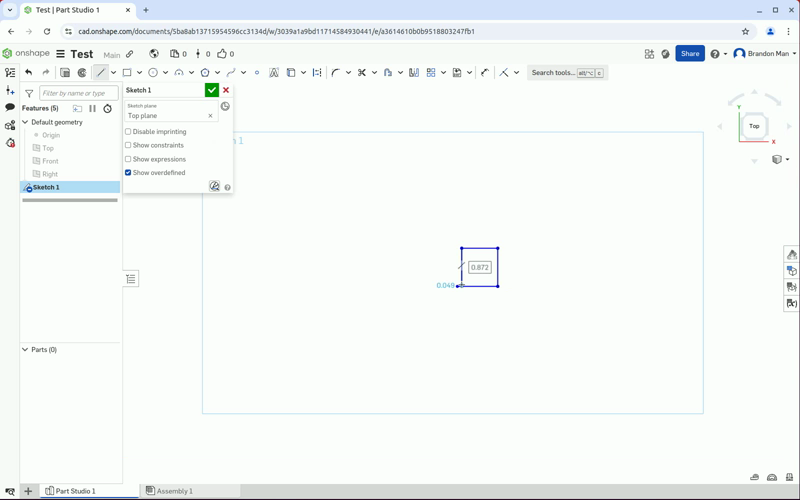
scroll(-6)
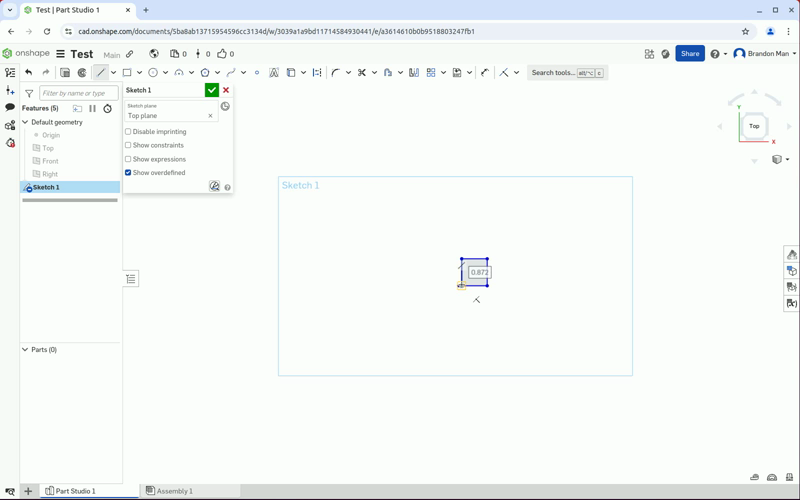
scroll(-6)
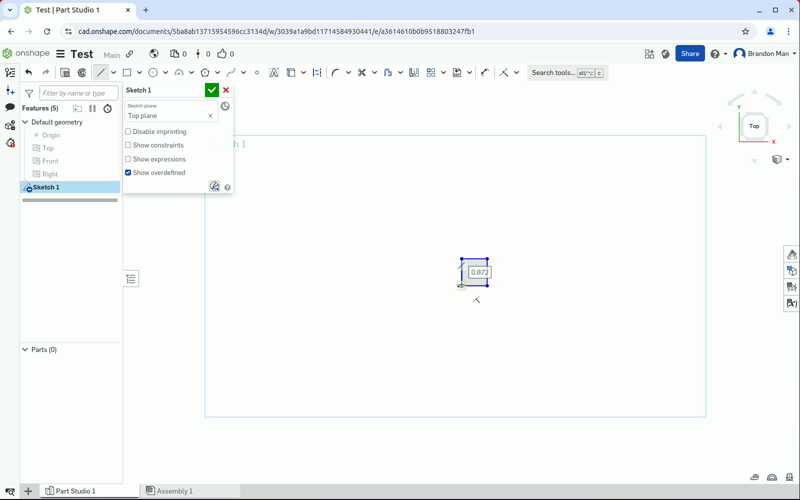
scroll(-6)
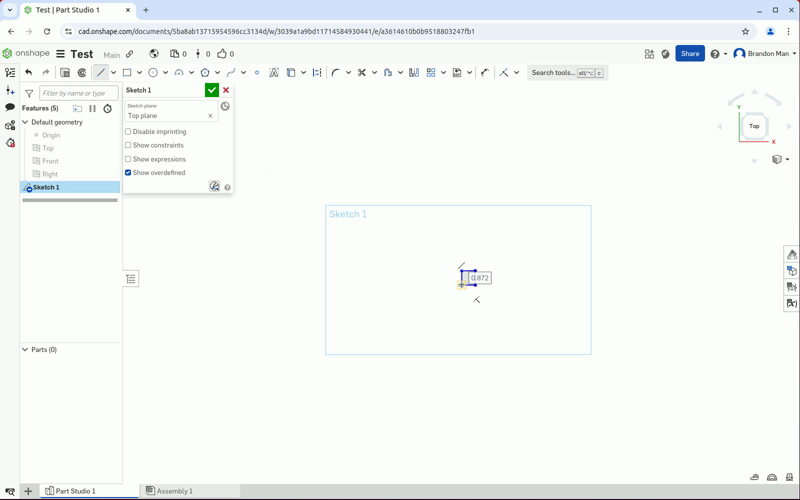
scroll(-6)
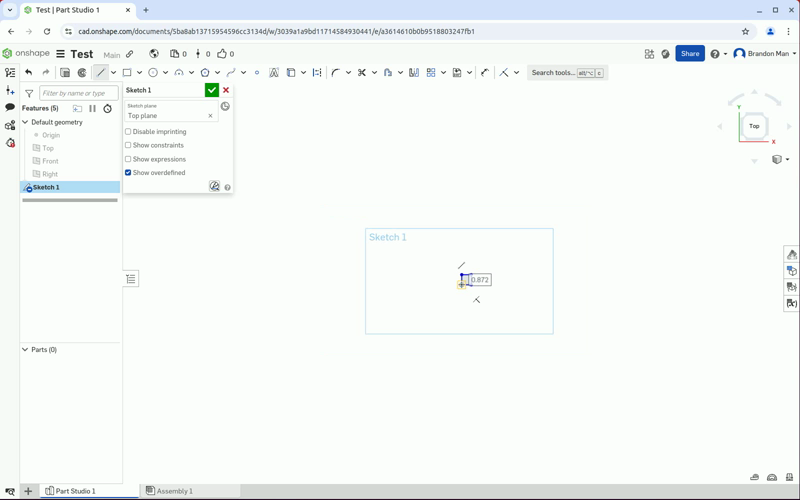
scroll(-6)
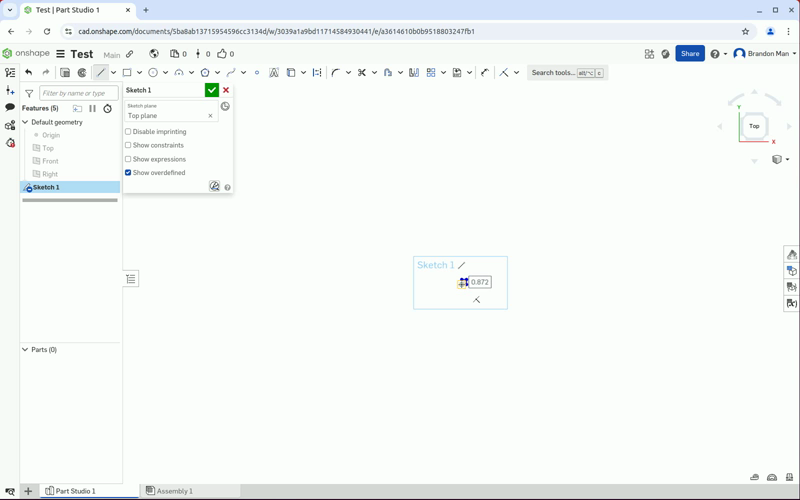
key(esc)
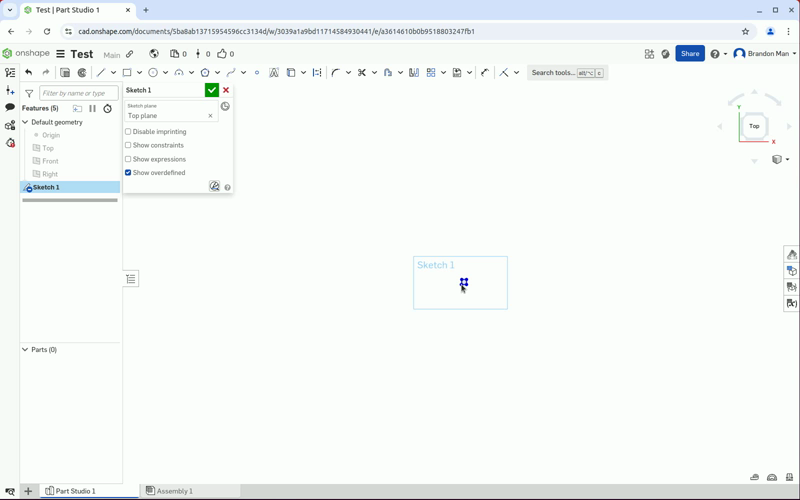
mouse_move(462, 283)
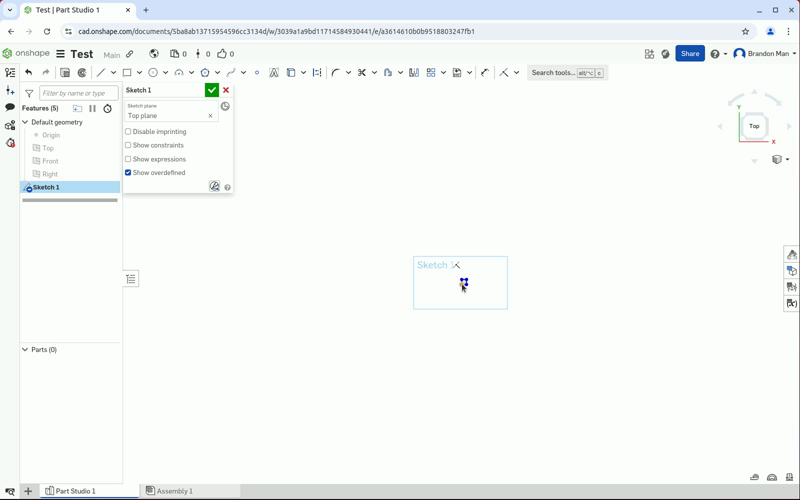
scroll(6)
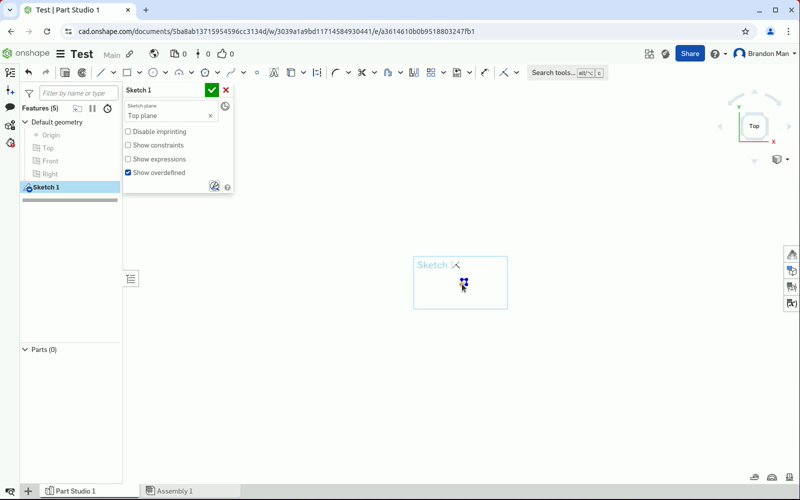
scroll(6)
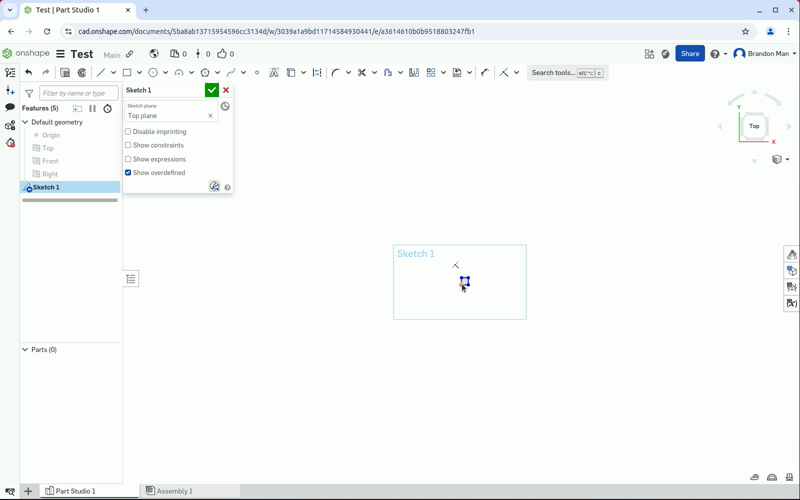
scroll(6)
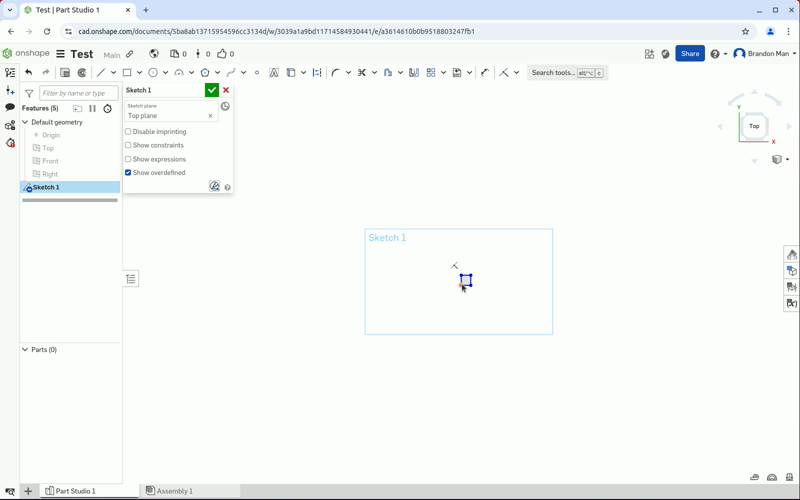
scroll(6)
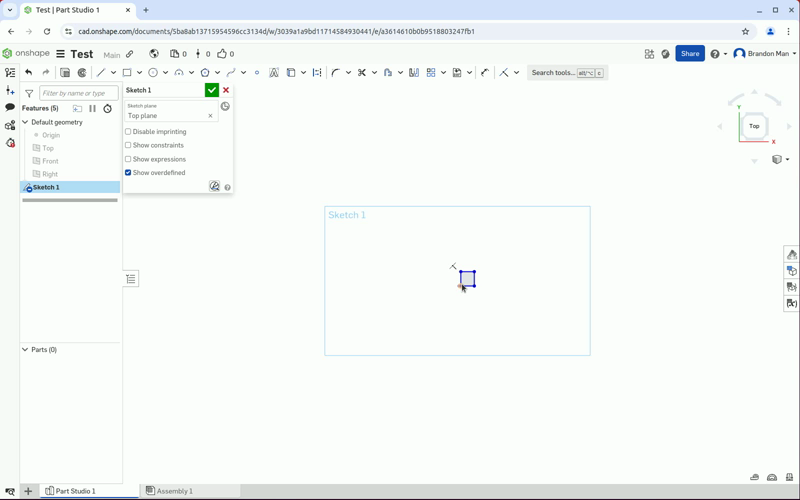
scroll(6)
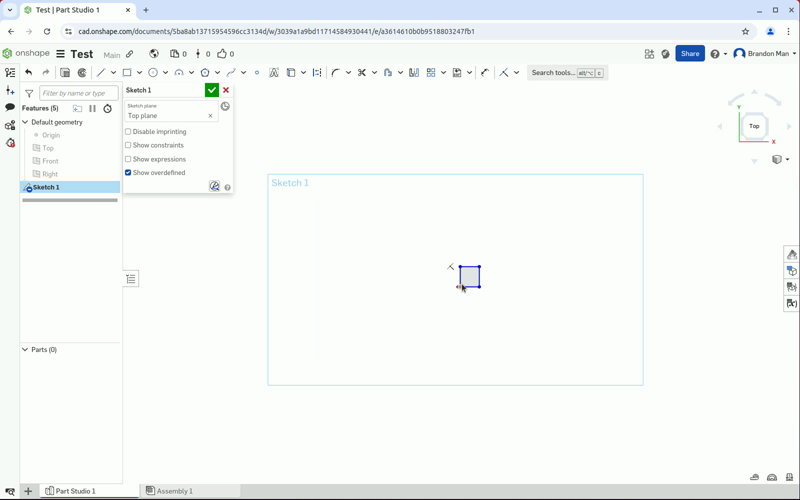
scroll(6)
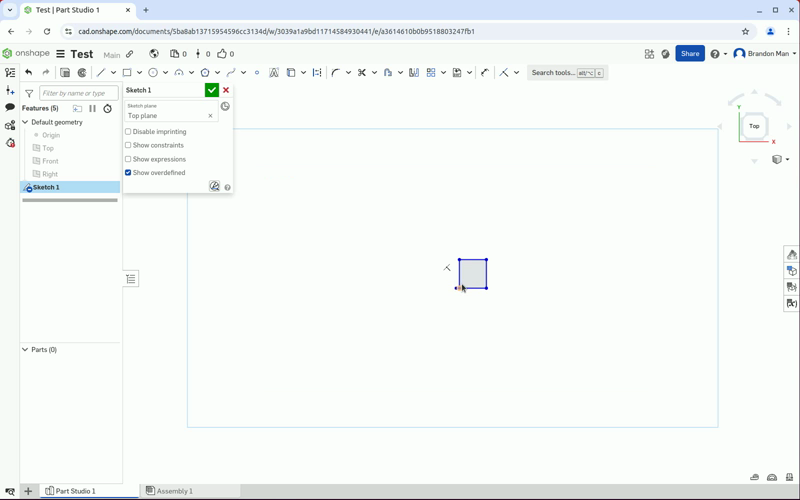
scroll(6)
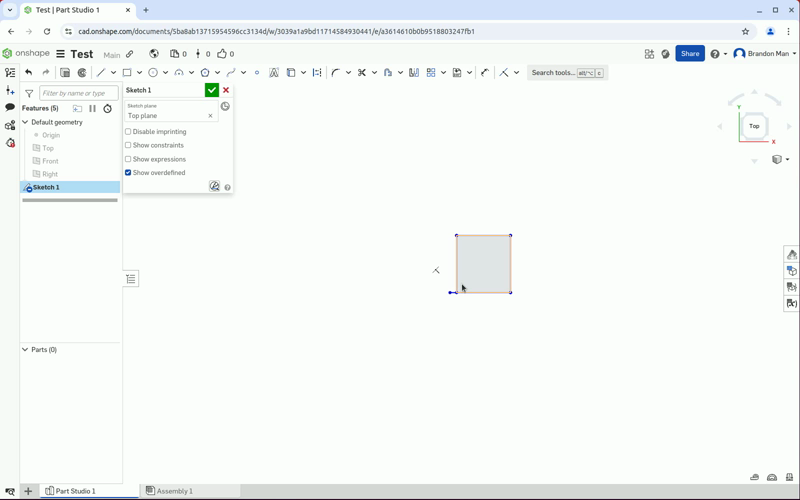
click(462, 283)
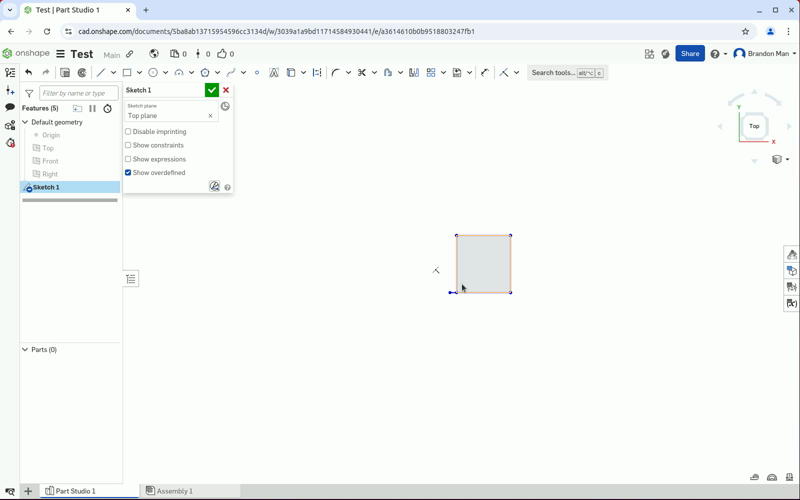
scroll(-6)
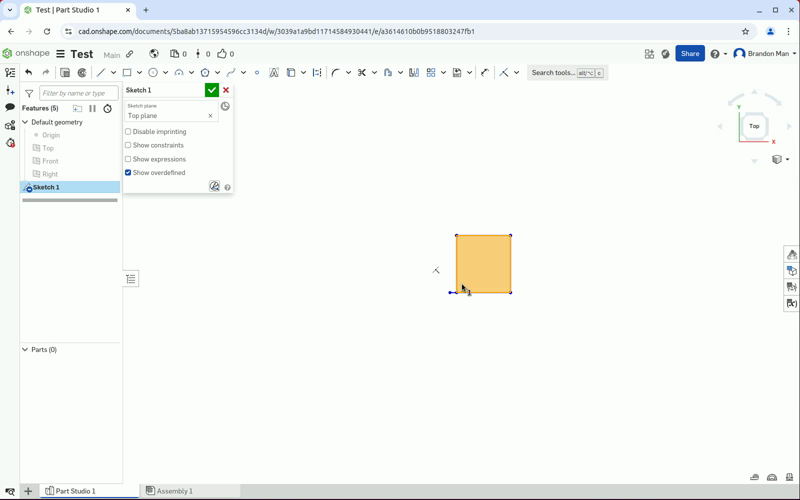
scroll(-6)
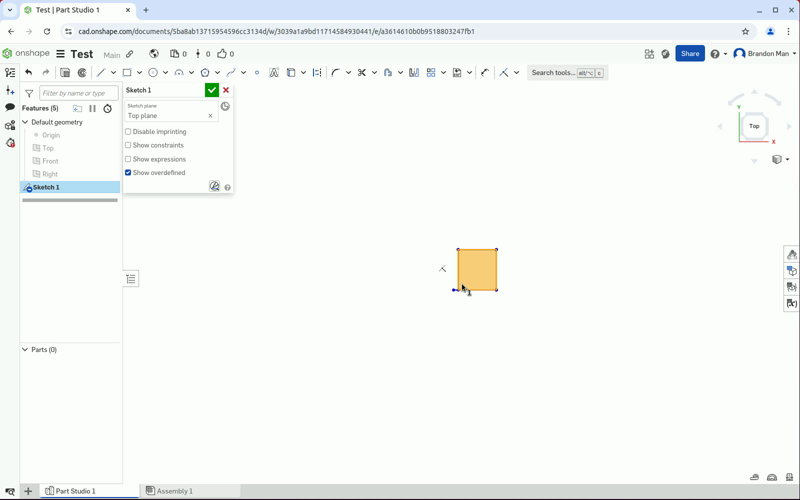
scroll(-6)
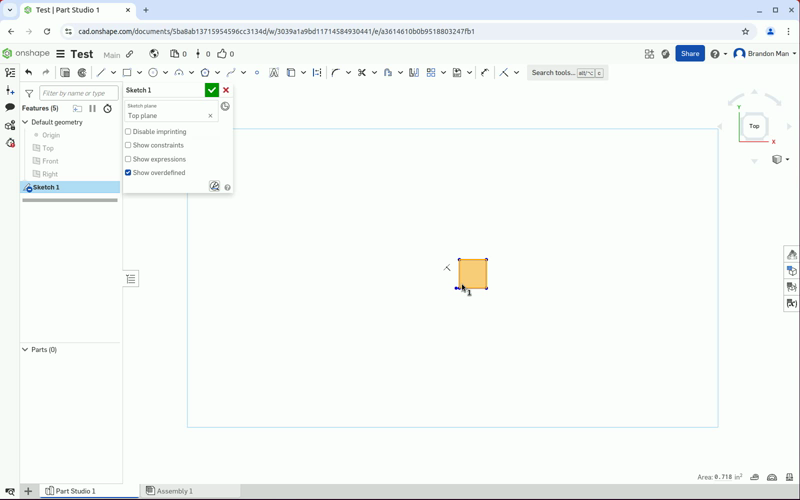
scroll(-6)
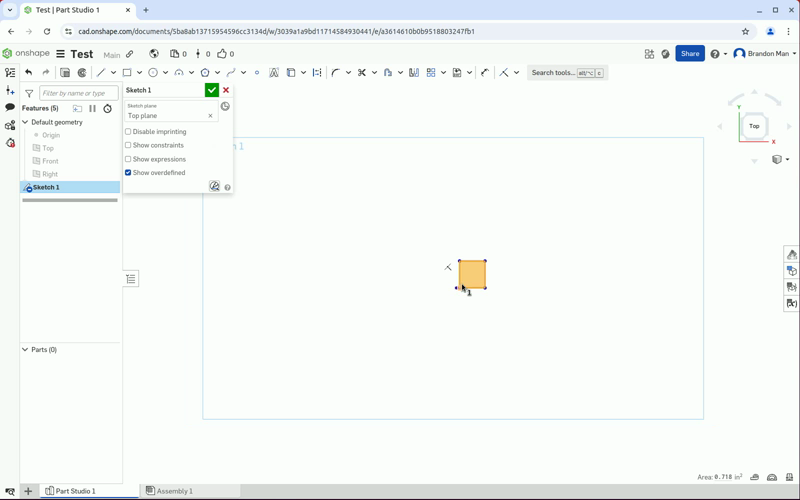
scroll(-6)
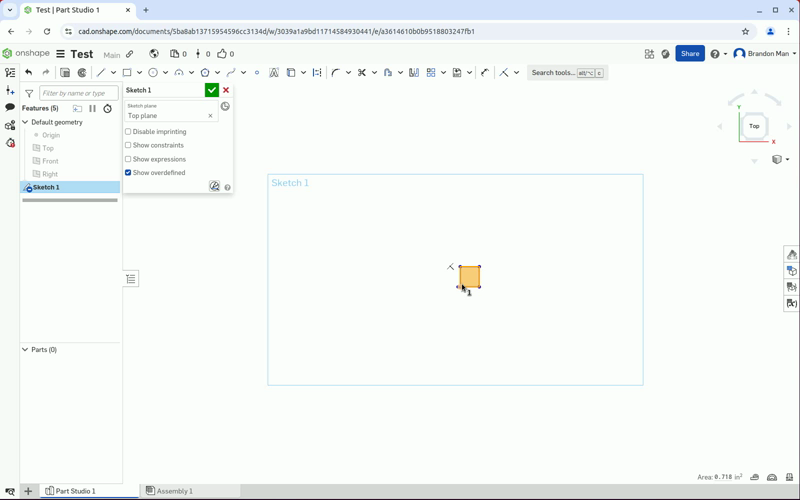
scroll(-6)
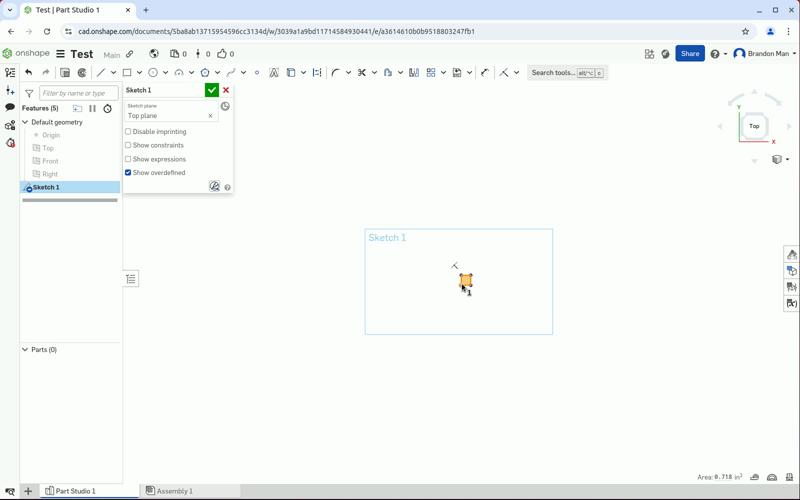
scroll(-6)
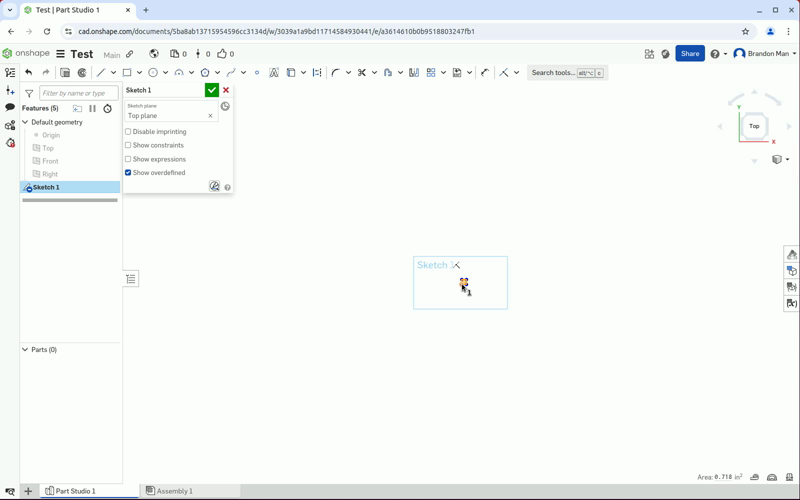
mouse_move(73, 352)
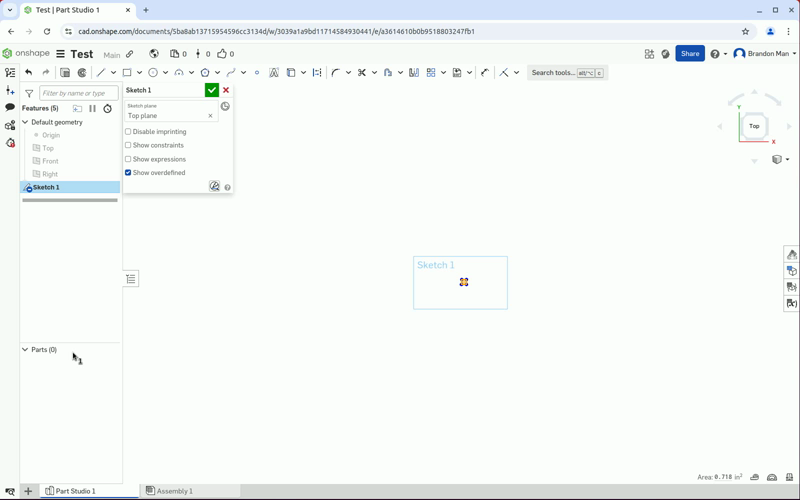
key(shift+y)
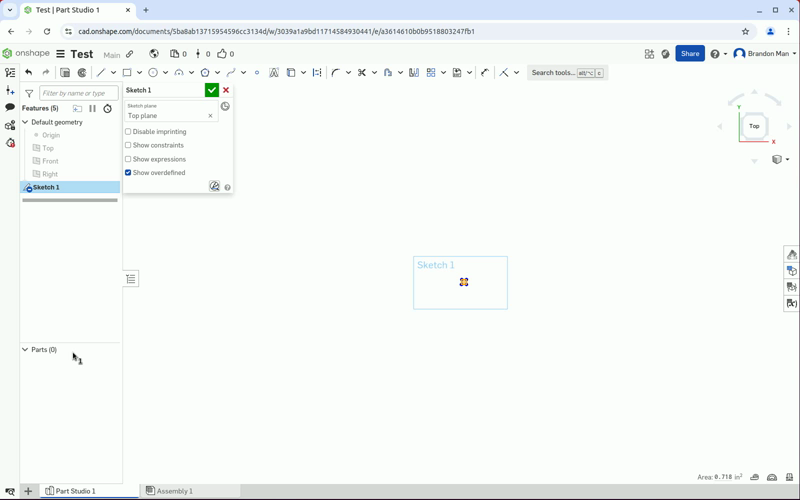
key(shift+e)
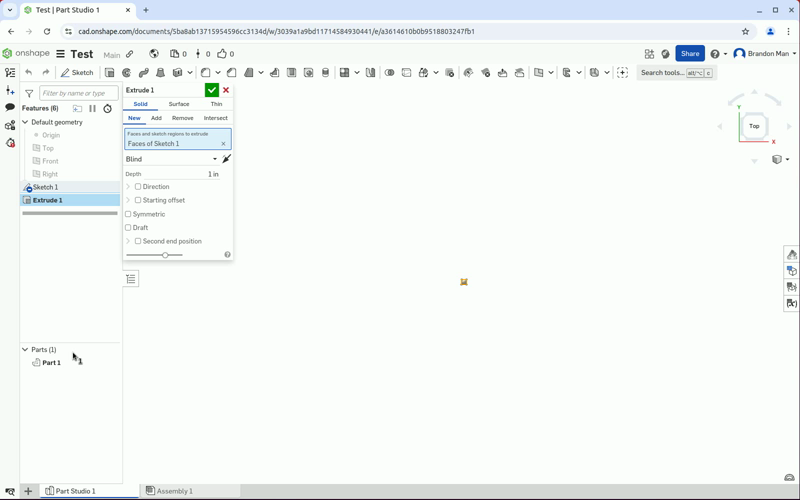
mouse_move(143, 106)
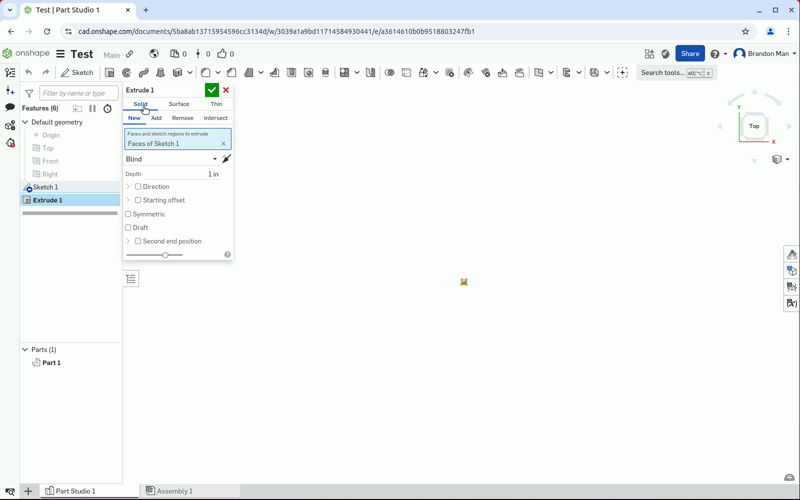
click(143, 106)
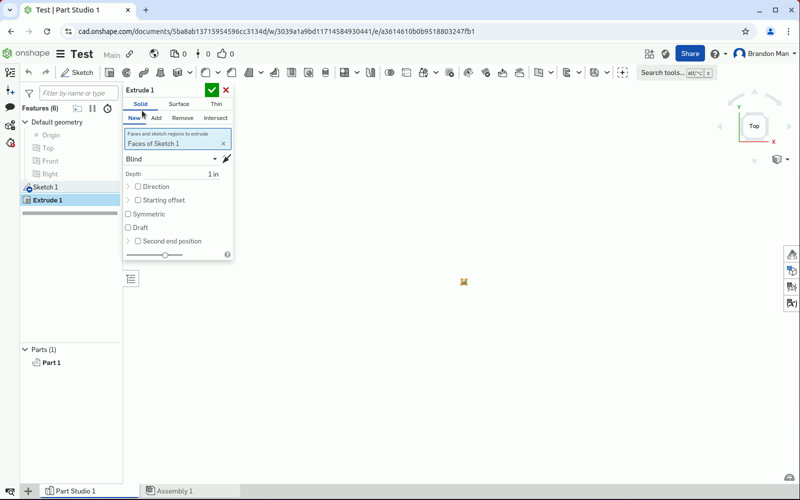
mouse_move(137, 120)
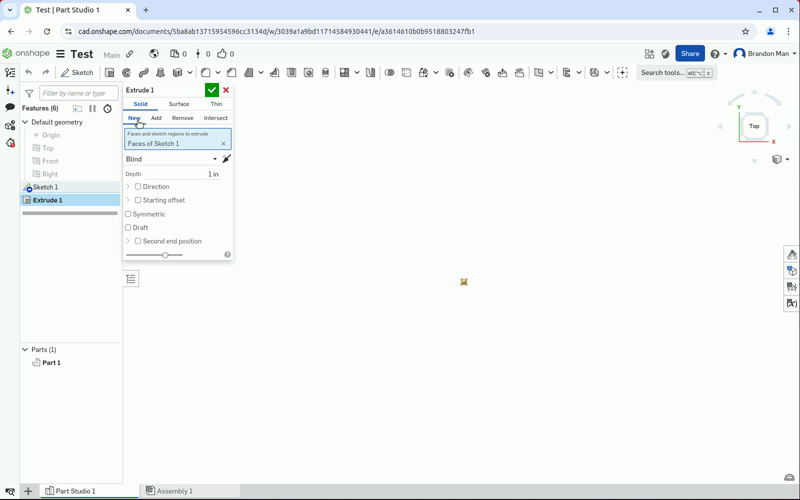
click(137, 120)
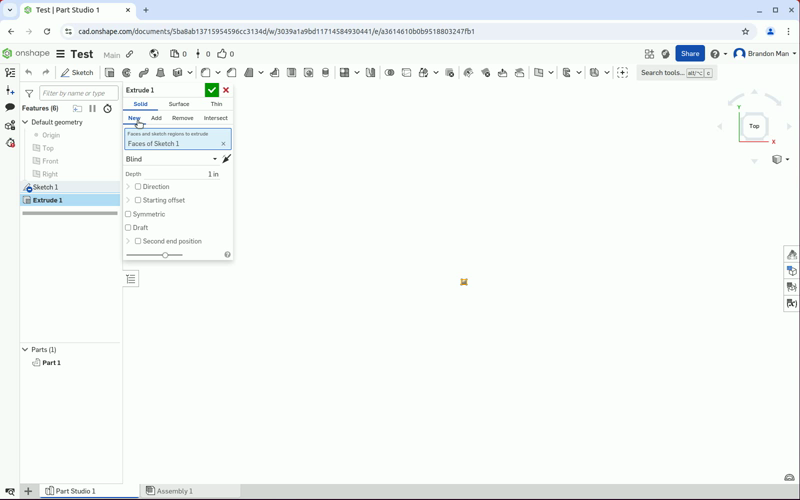
key(tab, 4)
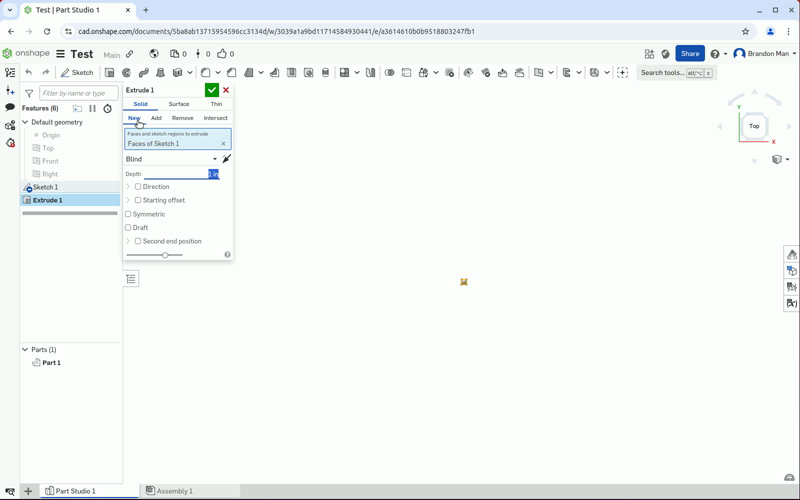
text(23.108)
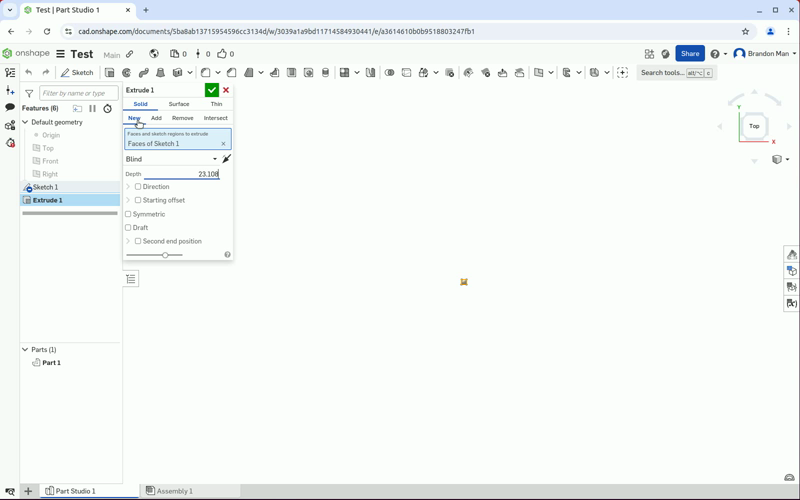
key(enter)
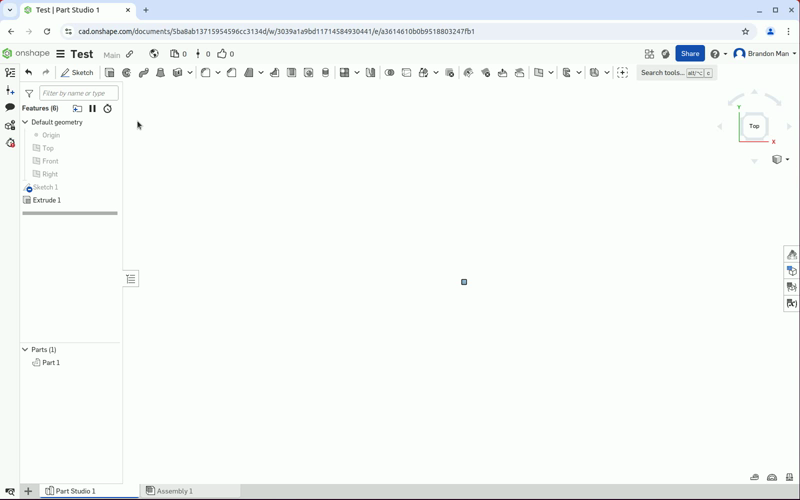
key(shift+h)
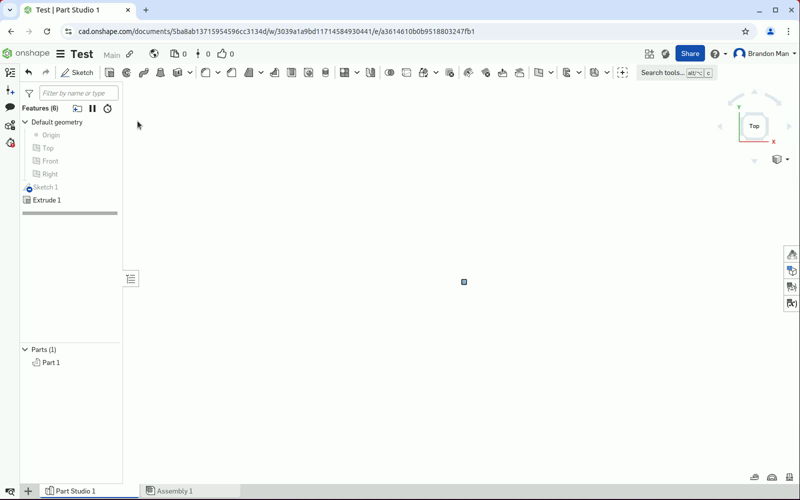
key(shift+h)
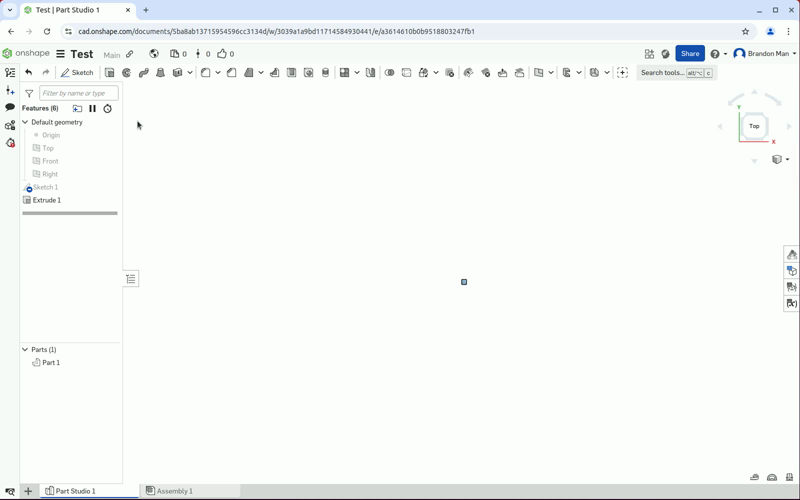
mouse_move(73, 189)
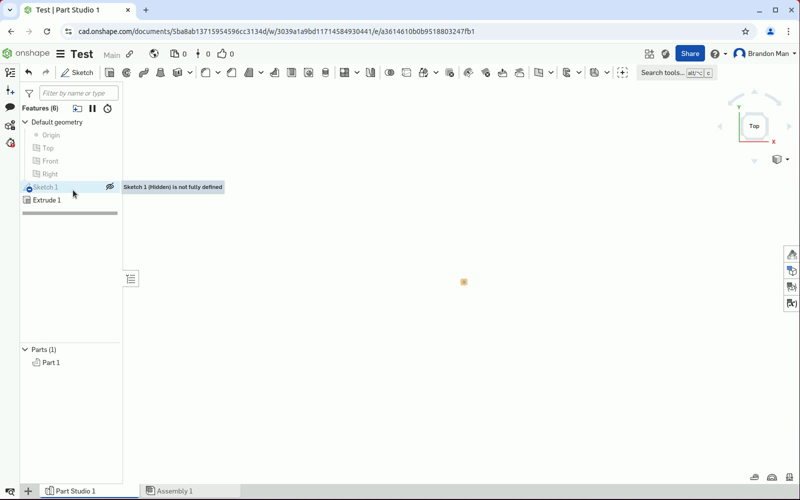
click(73, 189)
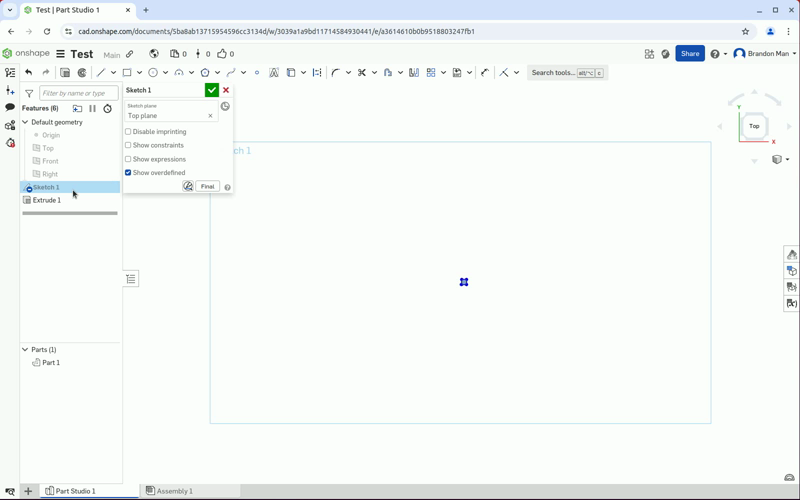
mouse_move(229, 92)
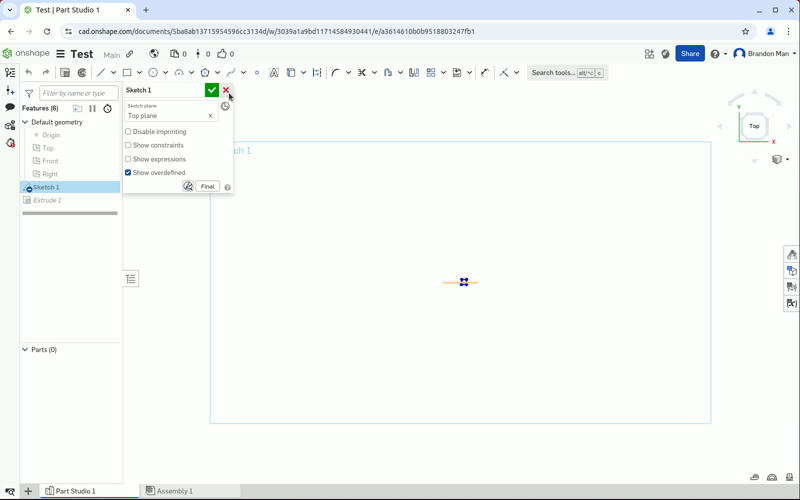
click(229, 92)
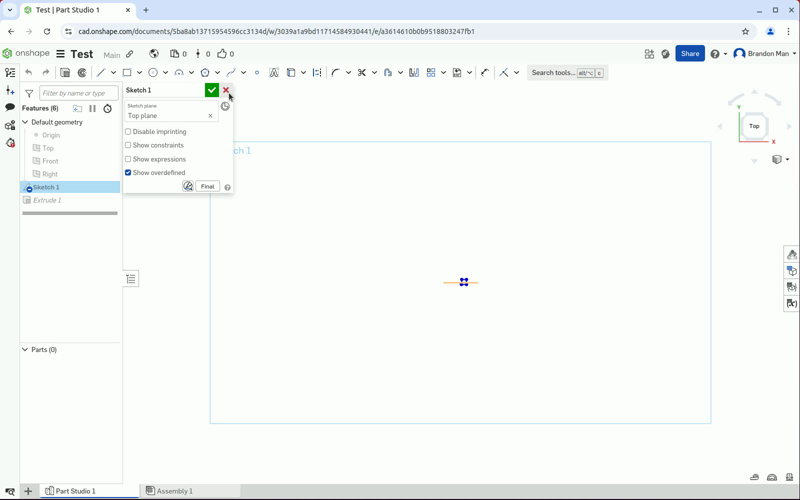
key(shift+s)
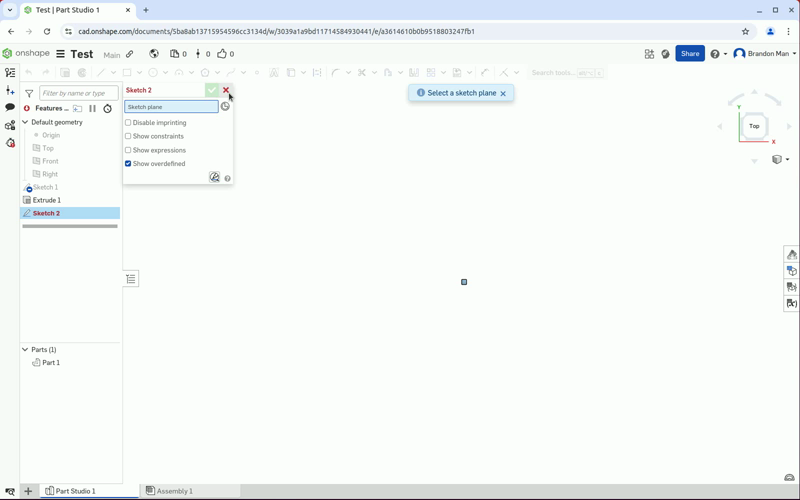
mouse_move(73, 150)
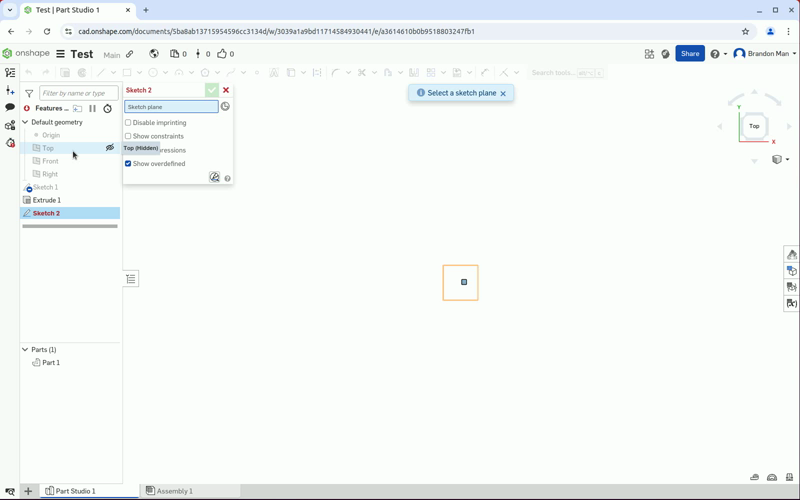
click(73, 150)
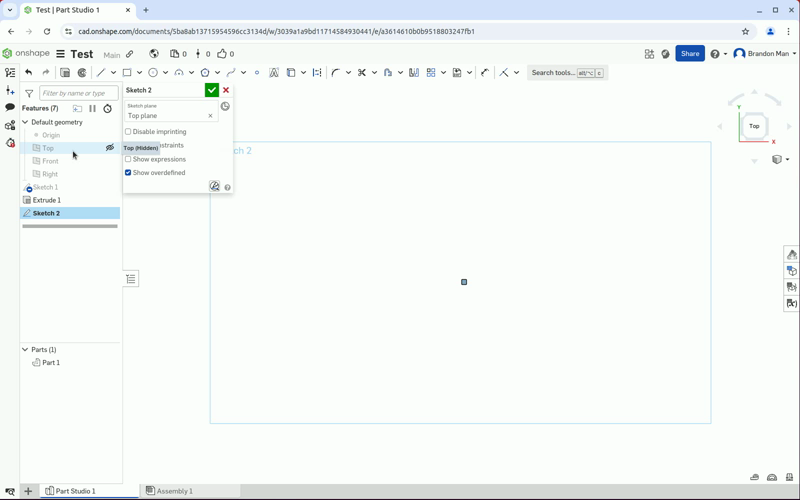
mouse_move(73, 352)
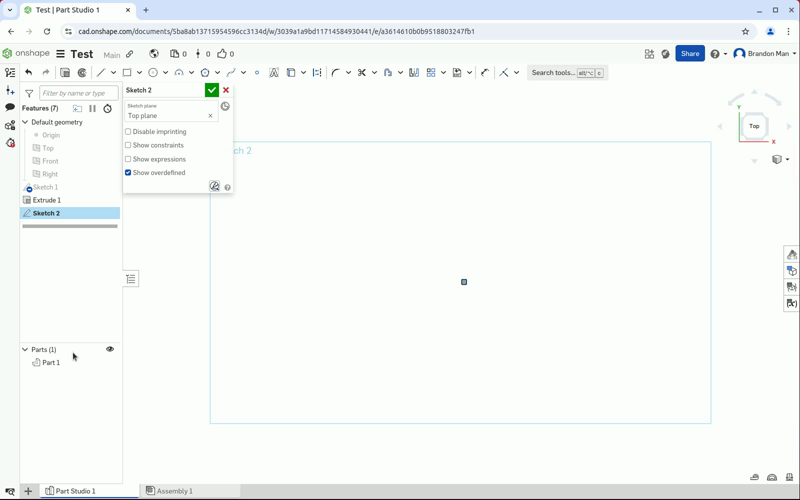
key(y)
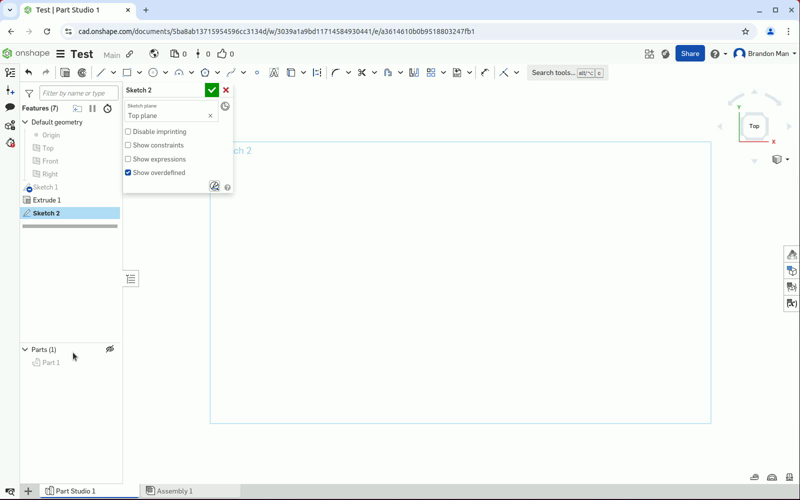
key(l)
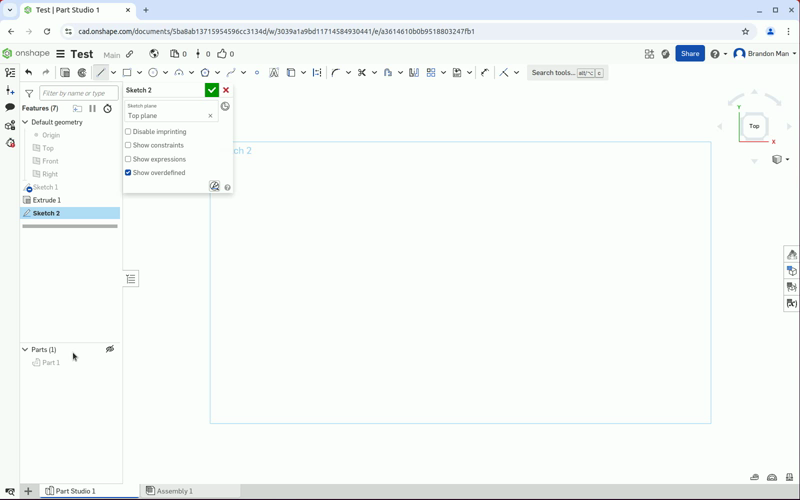
key_down(shift)
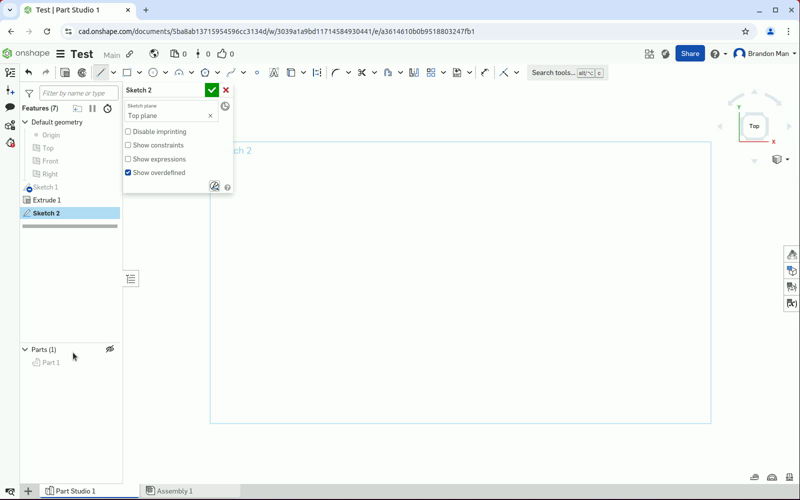
mouse_move(452, 278)
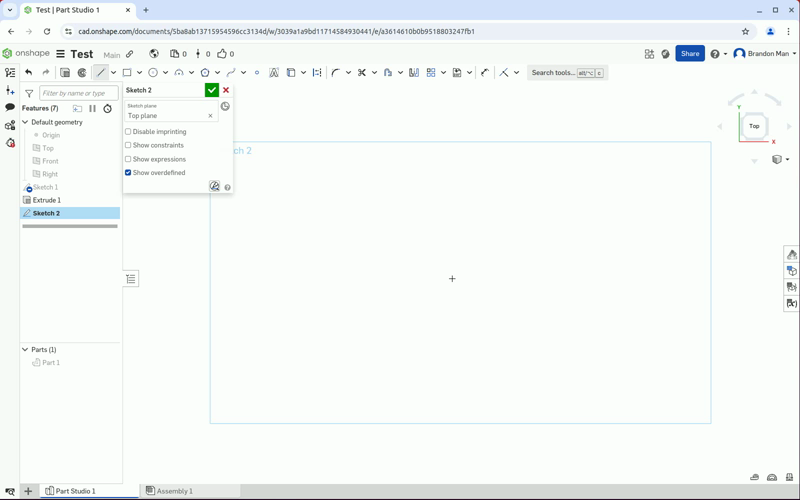
click(452, 278)
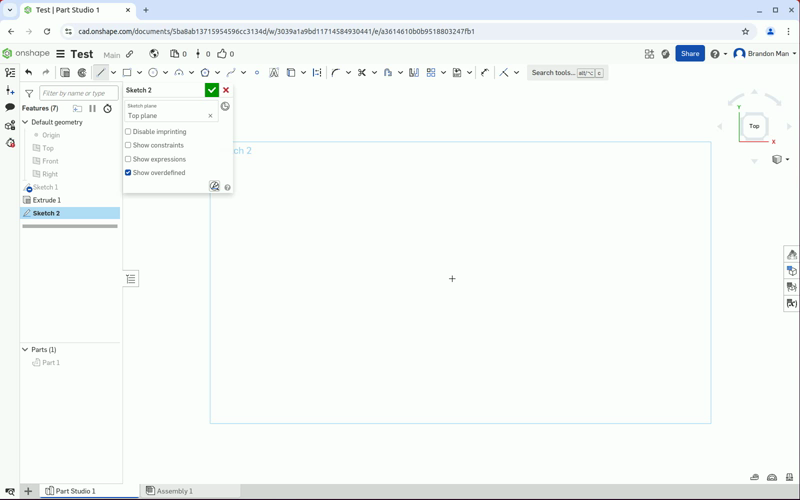
key_up(shift)
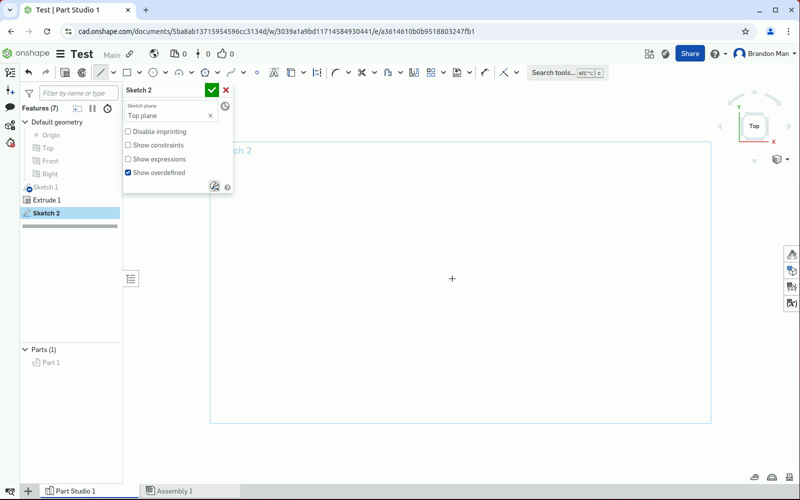
key_down(shift)
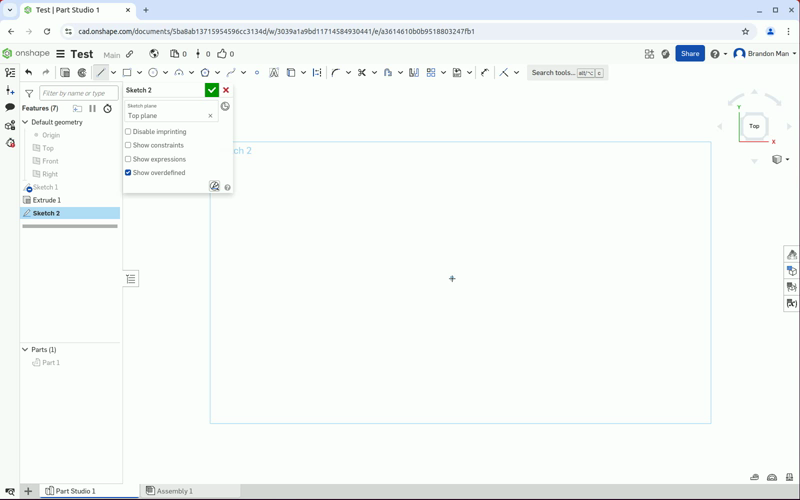
mouse_move(482, 278)
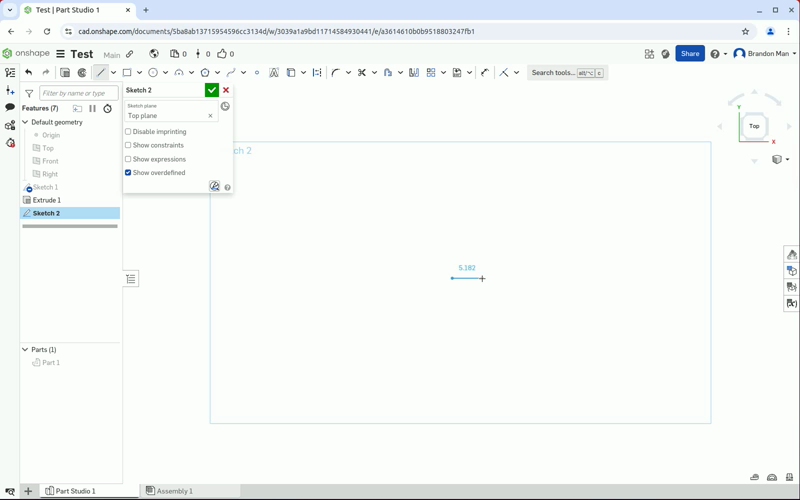
mouse_move(457, 278)
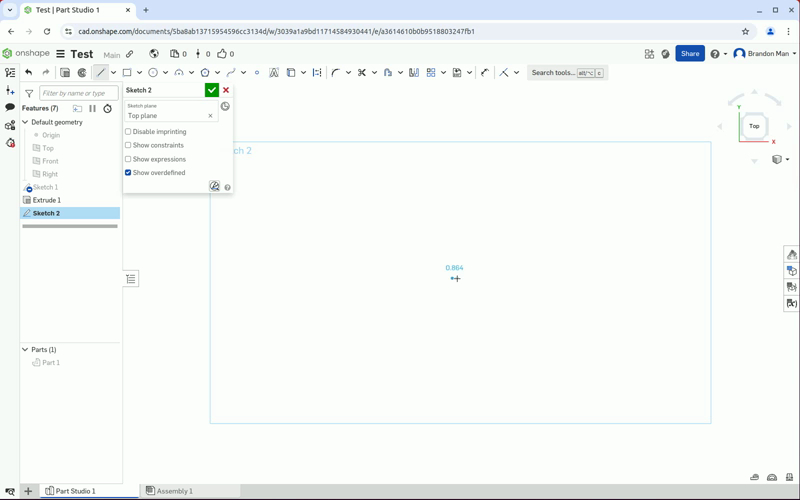
scroll(6)
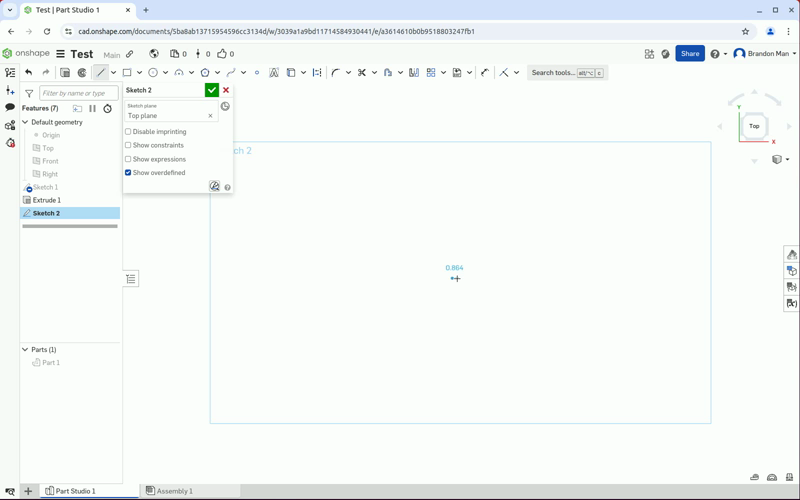
scroll(6)
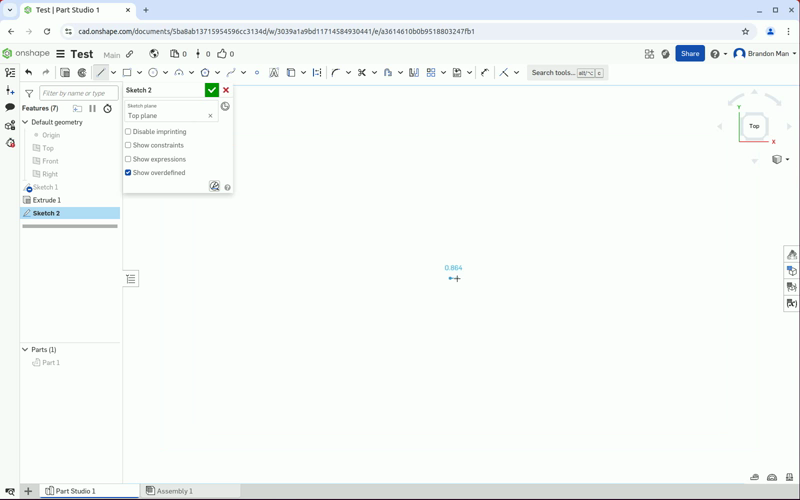
scroll(6)
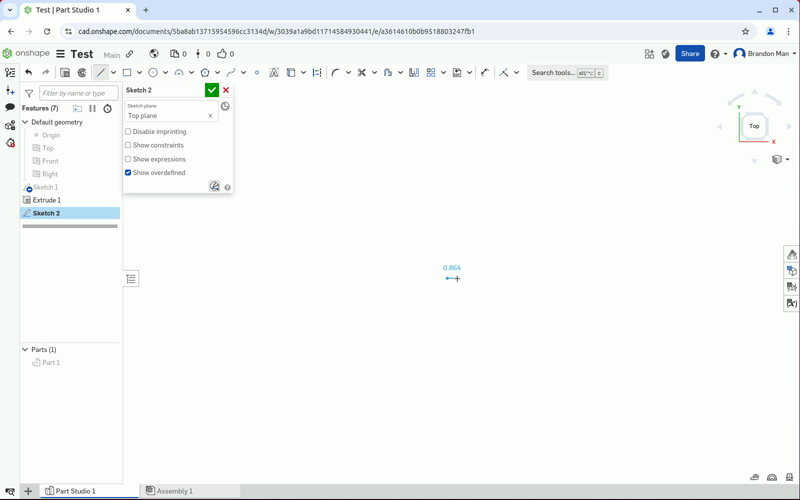
scroll(6)
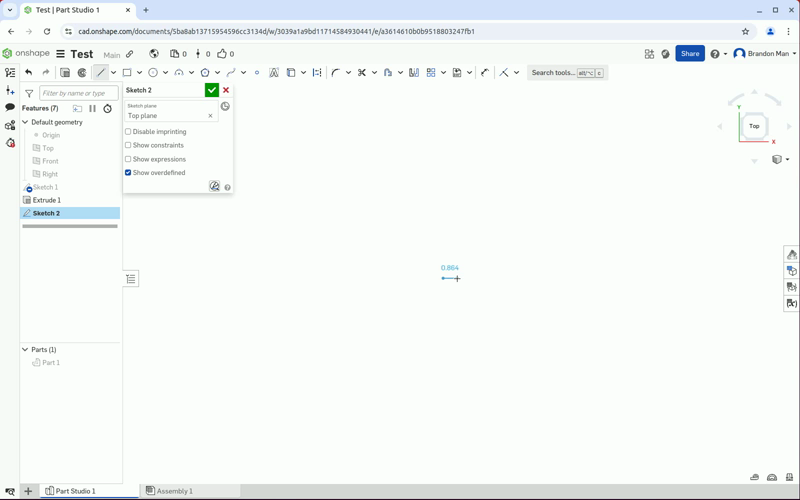
scroll(6)
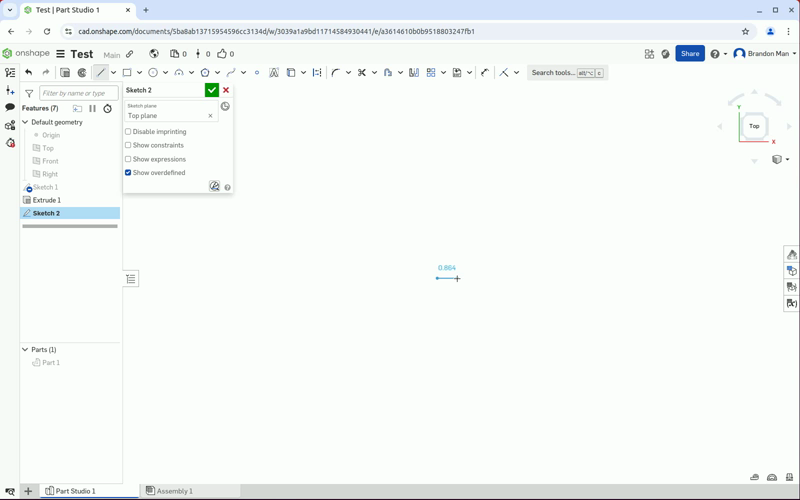
scroll(6)
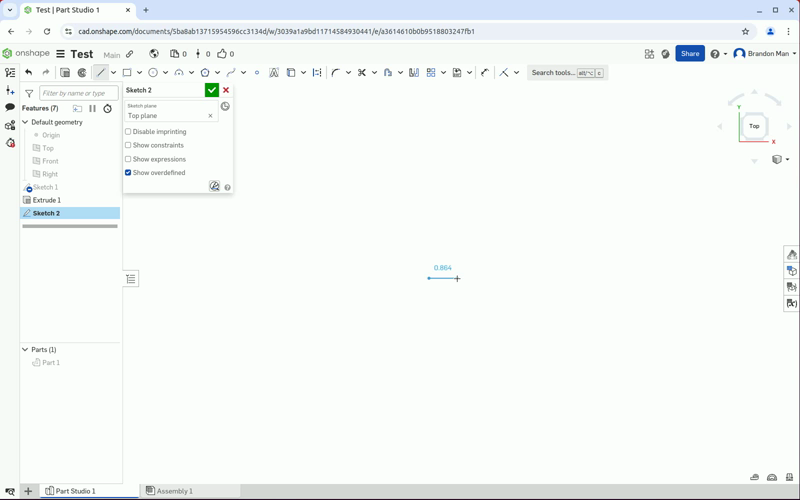
scroll(6)
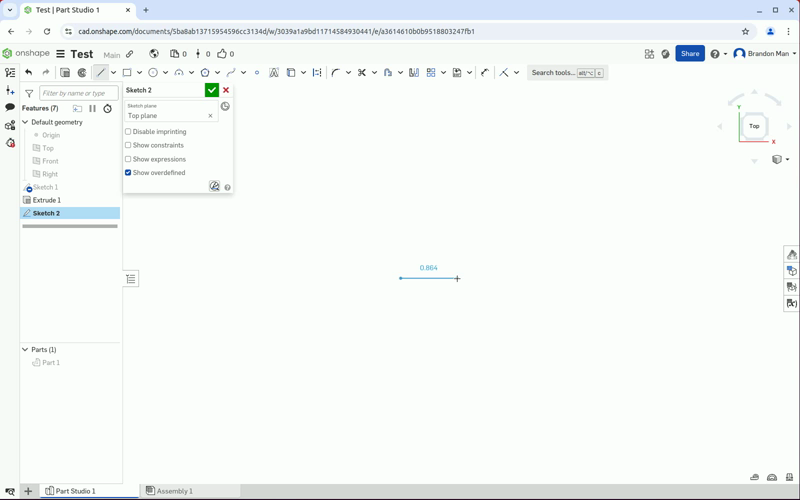
click(457, 278)
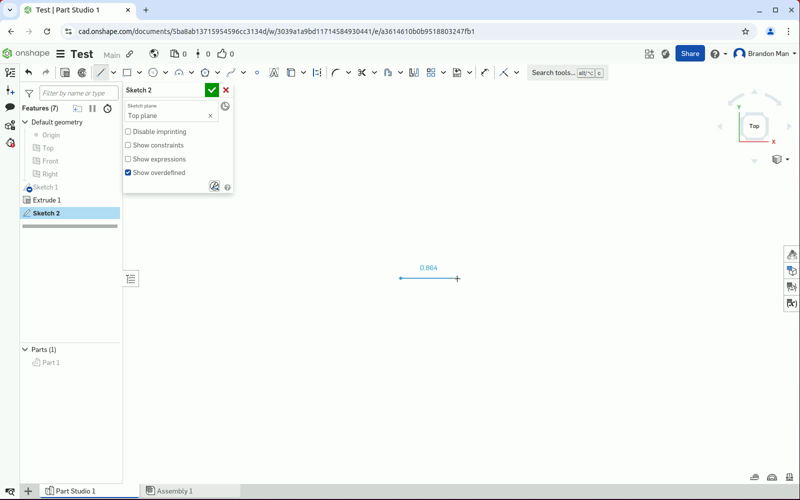
scroll(-6)
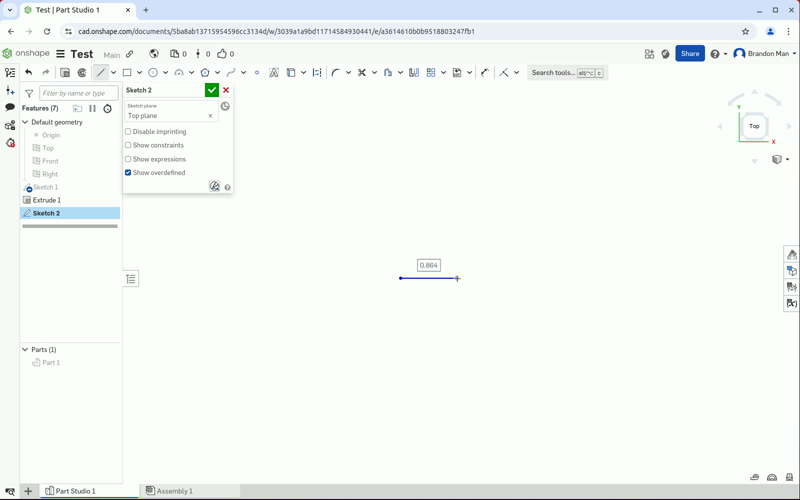
scroll(-6)
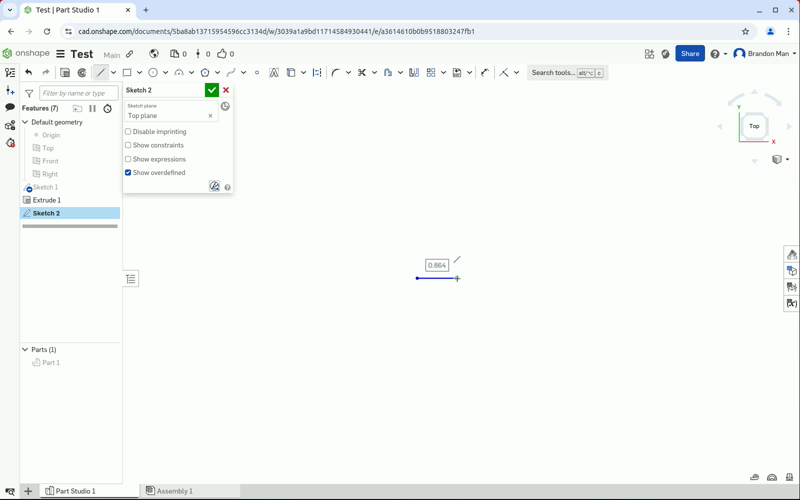
scroll(-6)
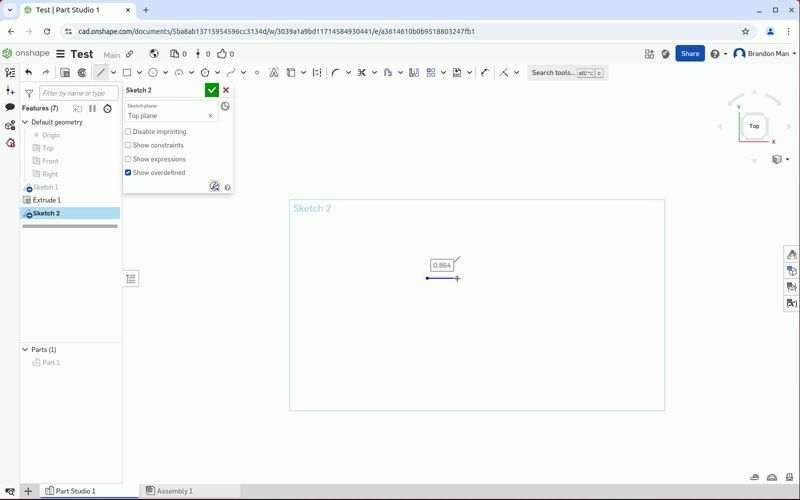
scroll(-6)
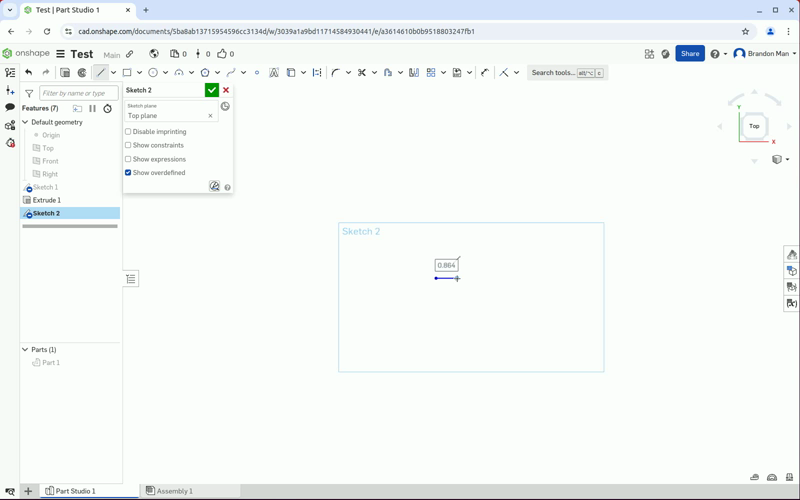
scroll(-6)
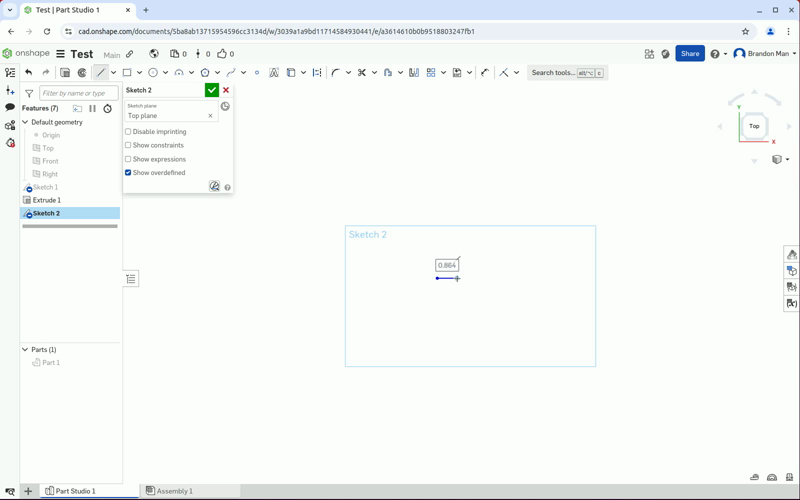
scroll(-6)
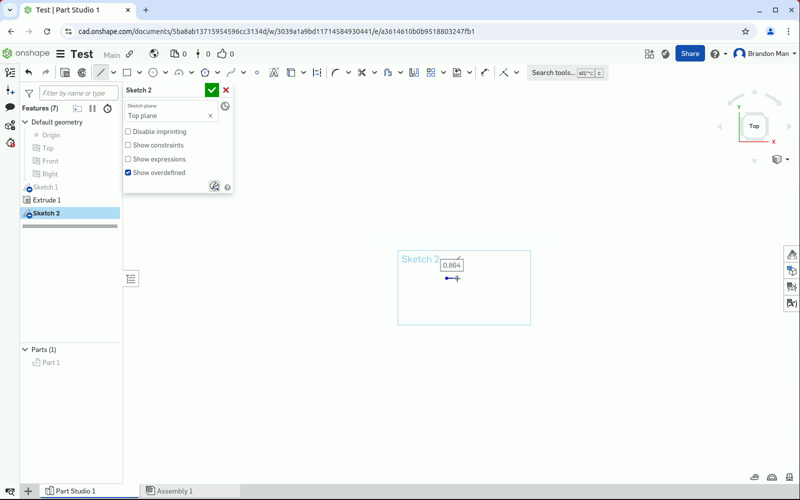
scroll(-6)
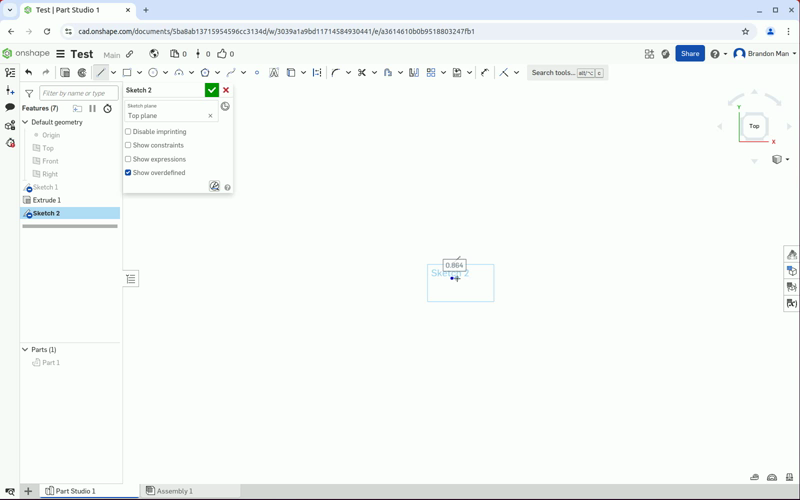
key_up(shift)
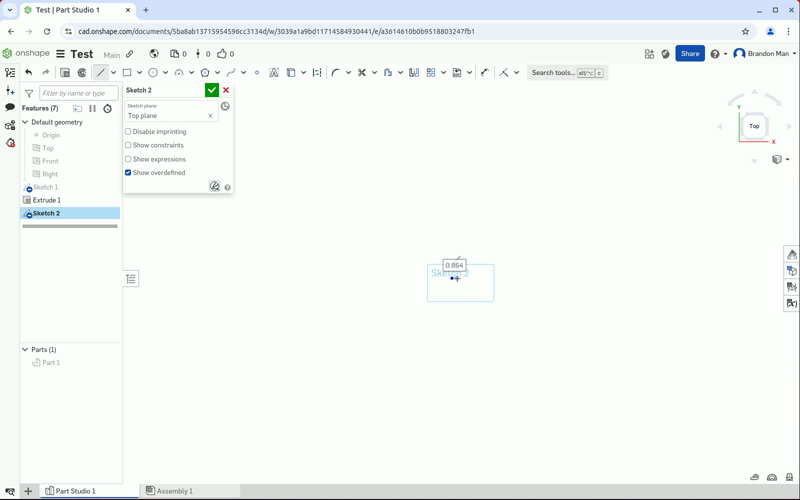
key_down(shift)
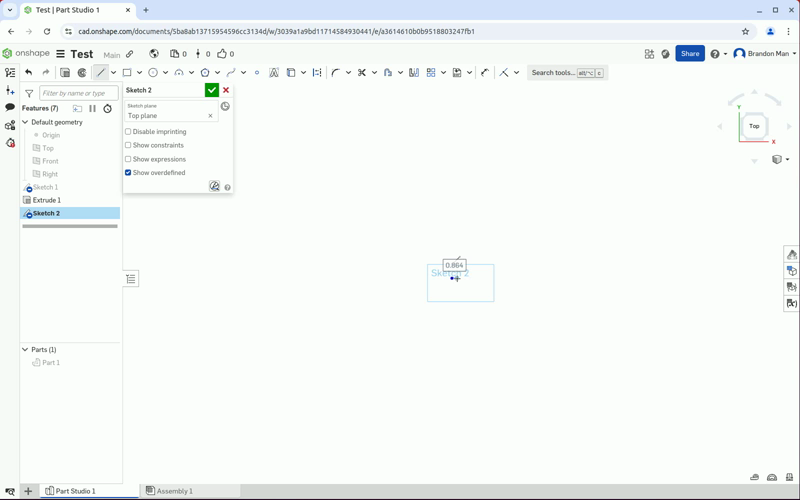
mouse_move(487, 278)
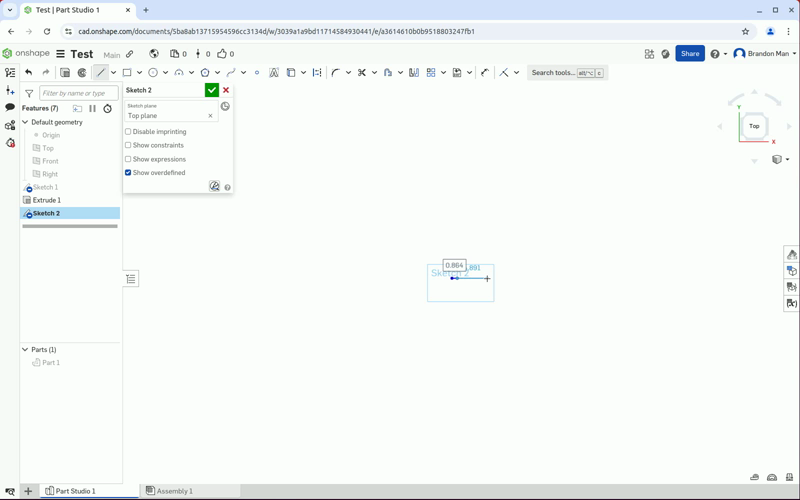
mouse_move(457, 273)
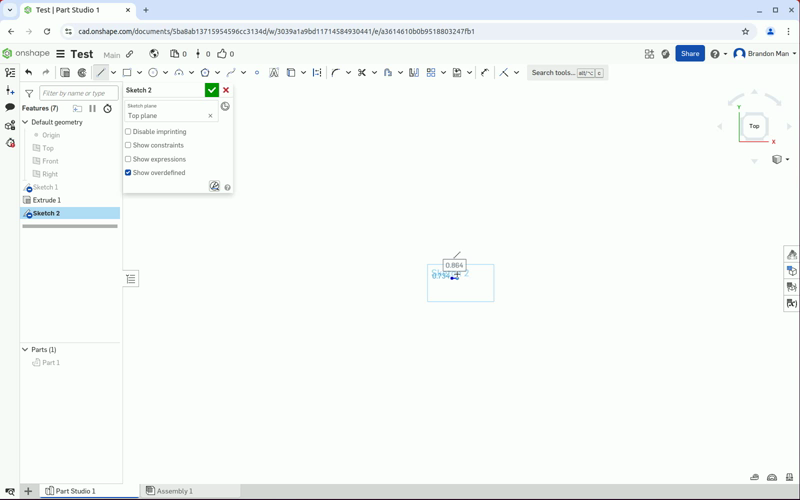
scroll(6)
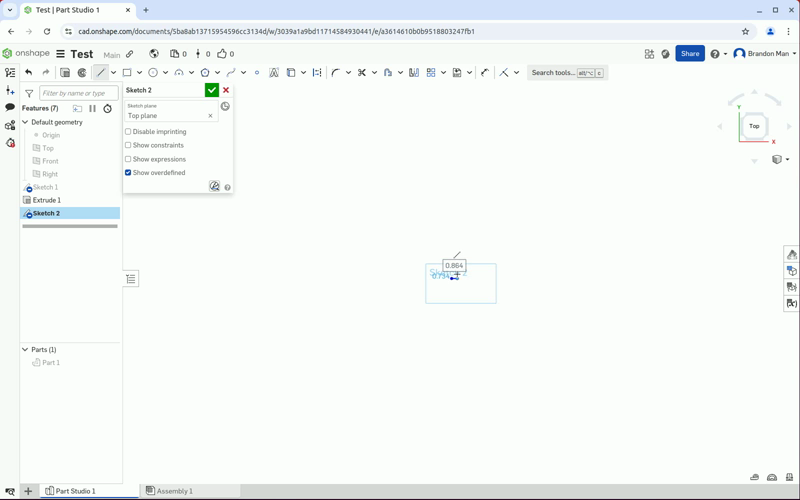
scroll(6)
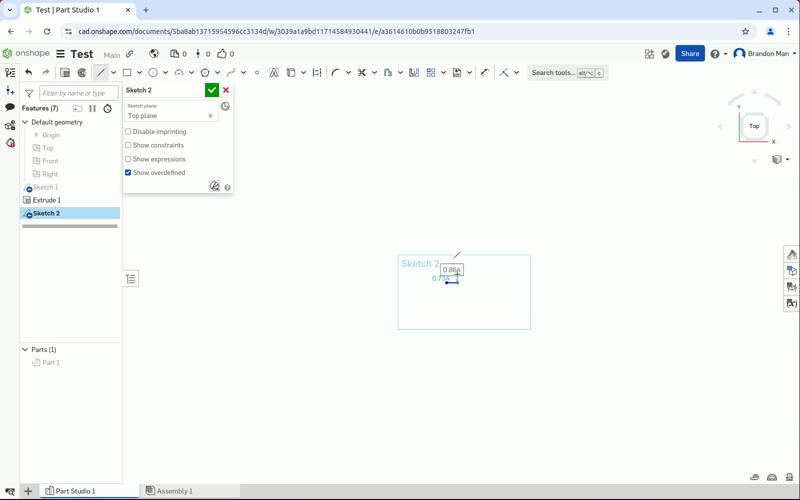
scroll(6)
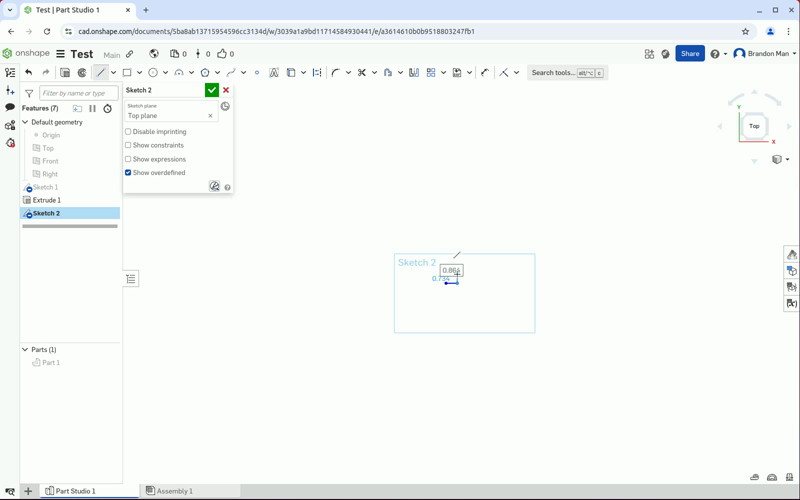
scroll(6)
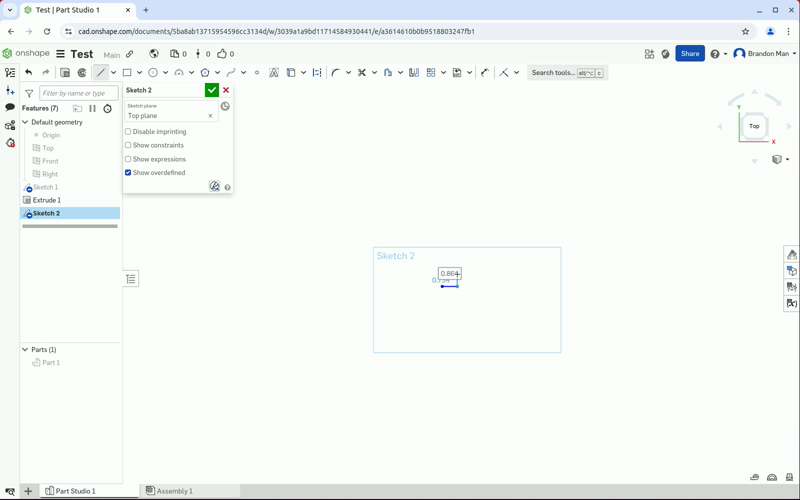
scroll(6)
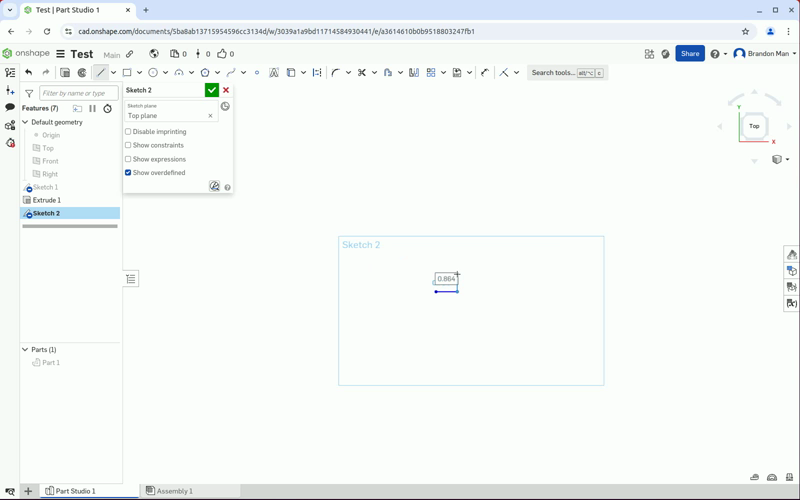
scroll(6)
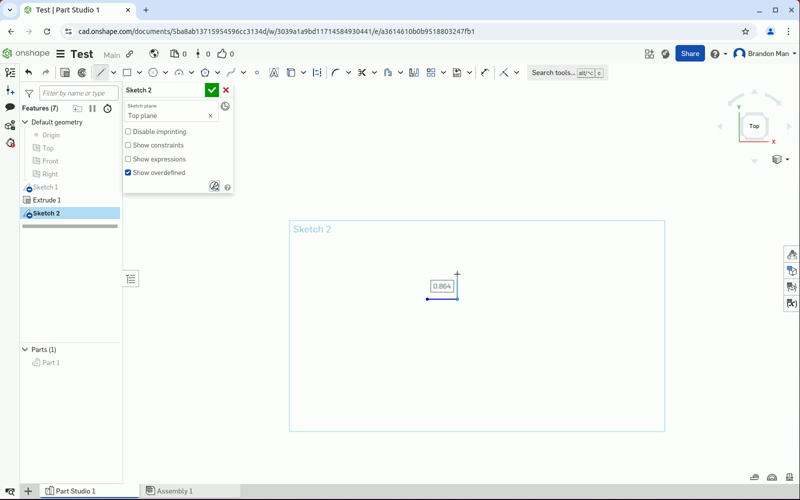
scroll(6)
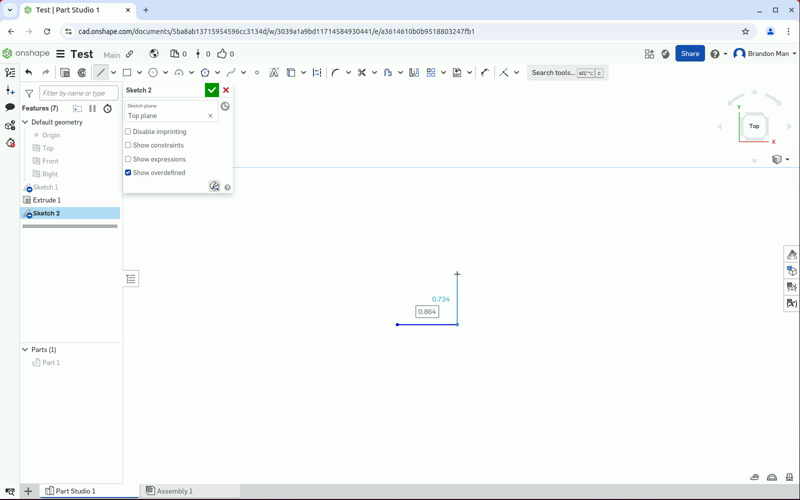
click(457, 273)
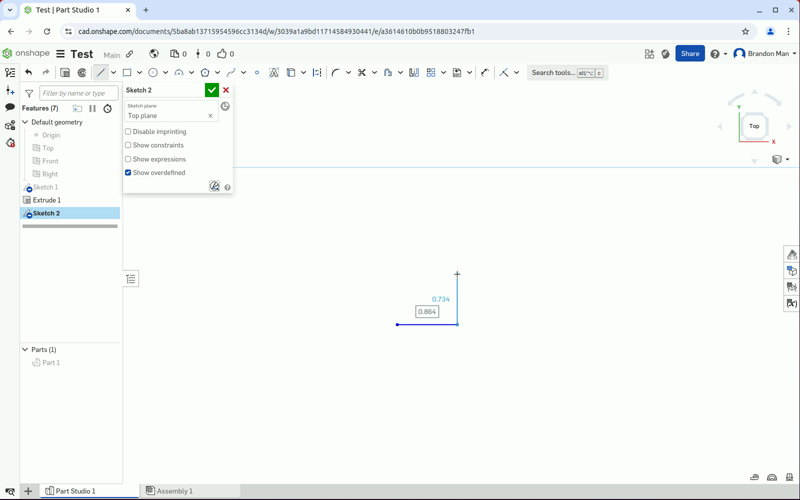
scroll(-6)
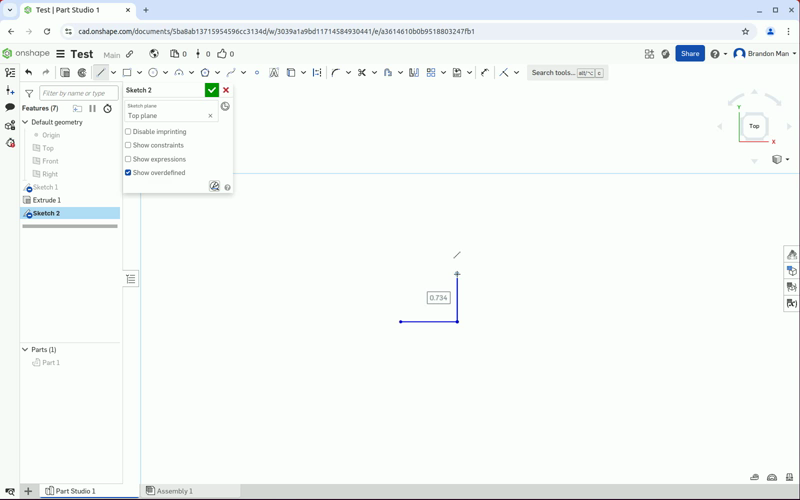
scroll(-6)
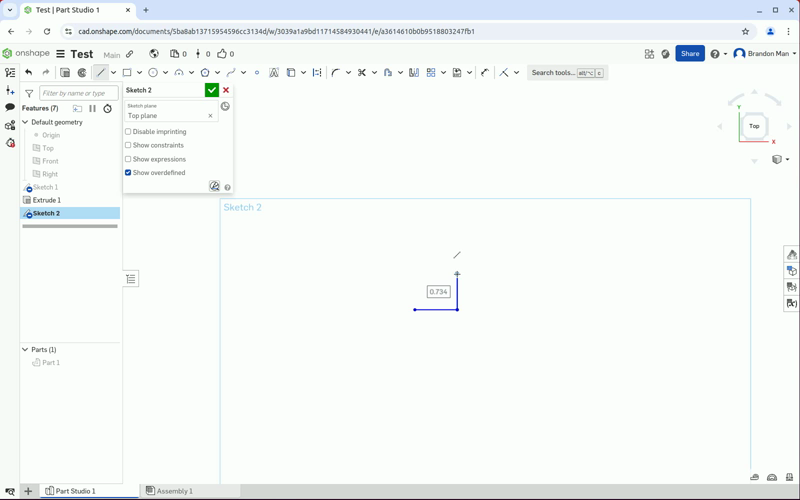
scroll(-6)
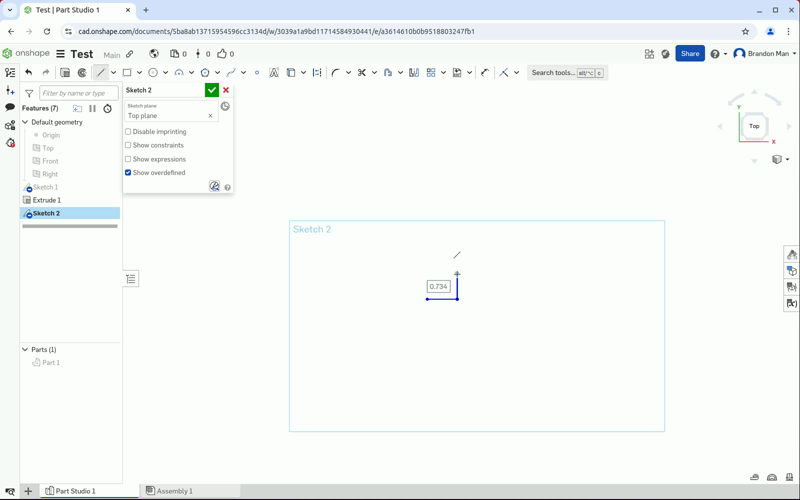
scroll(-6)
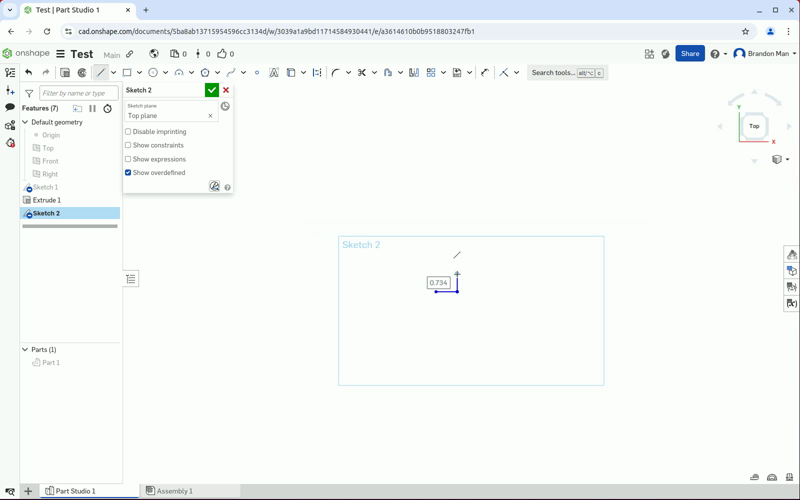
scroll(-6)
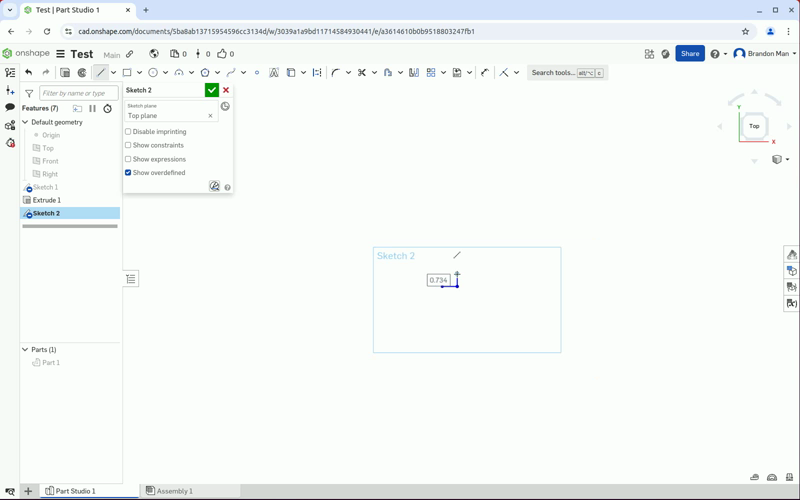
scroll(-6)
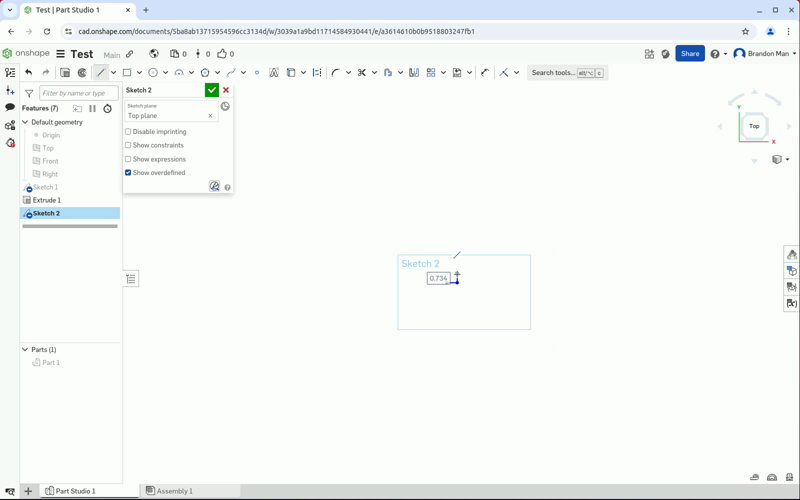
scroll(-6)
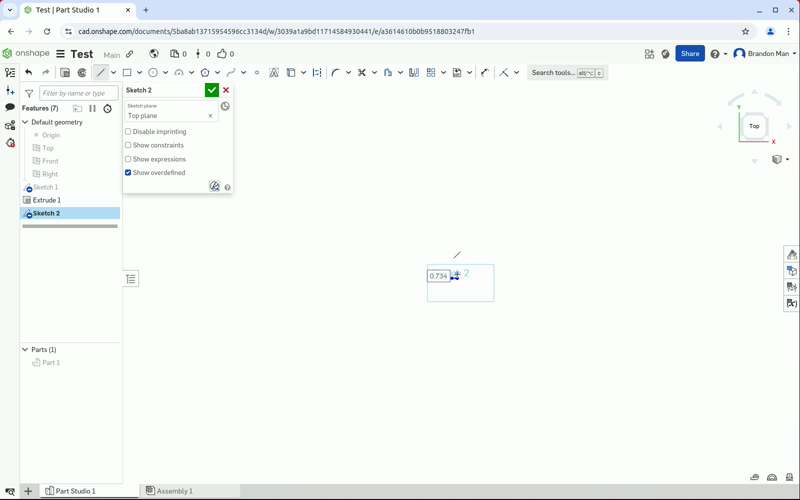
key_up(shift)
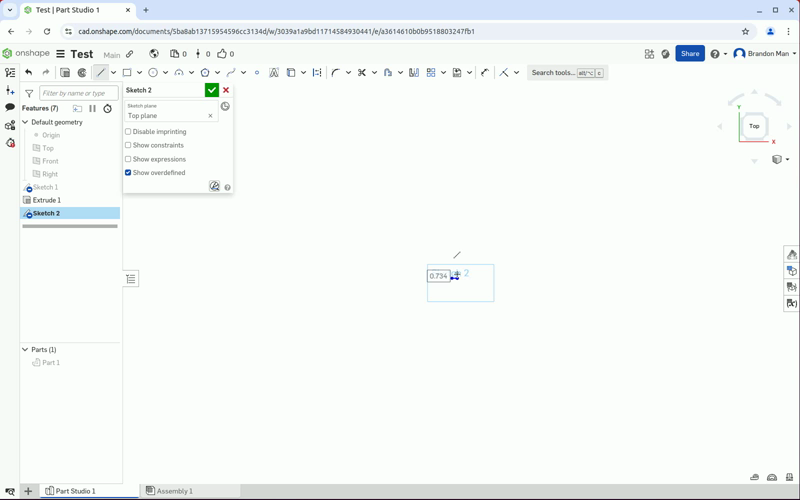
key_down(shift)
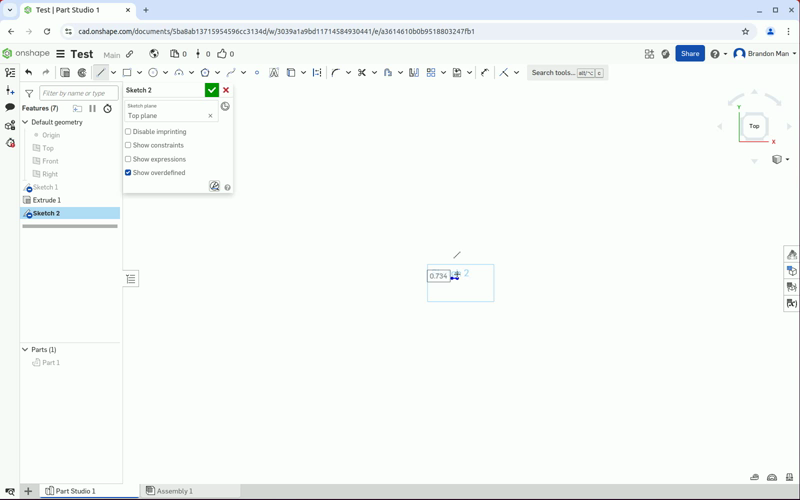
mouse_move(487, 273)
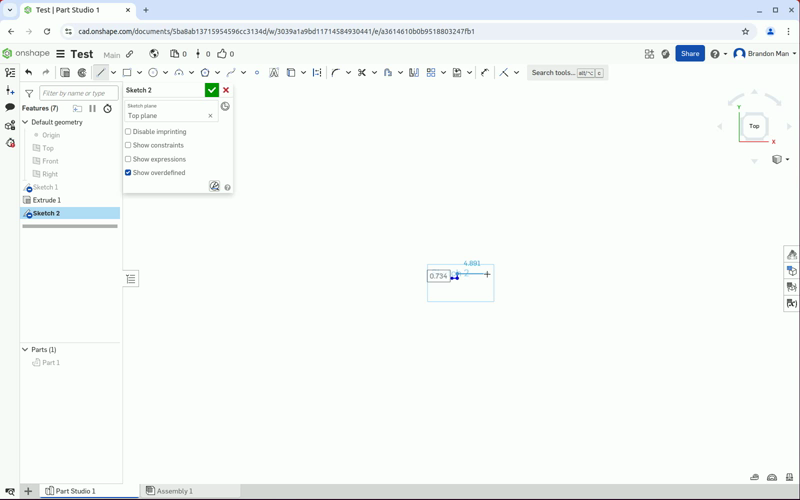
mouse_move(452, 273)
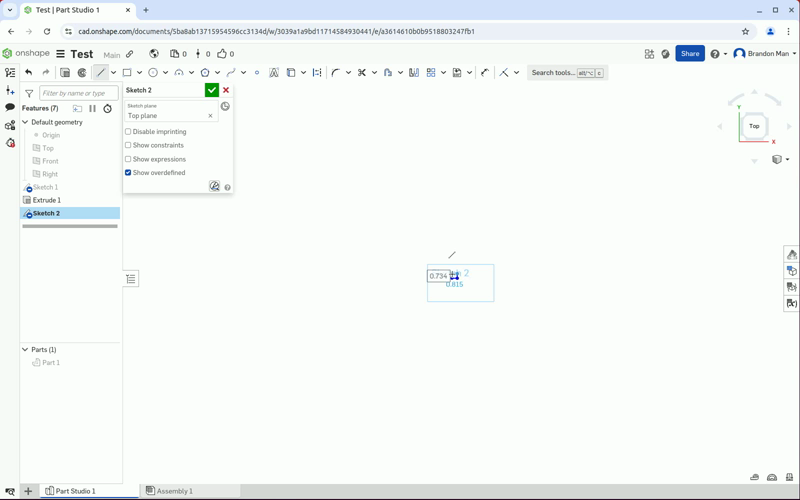
scroll(6)
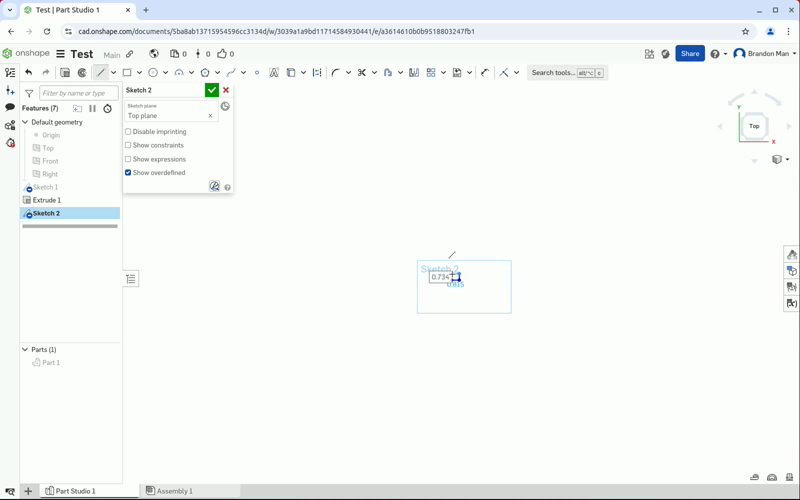
scroll(6)
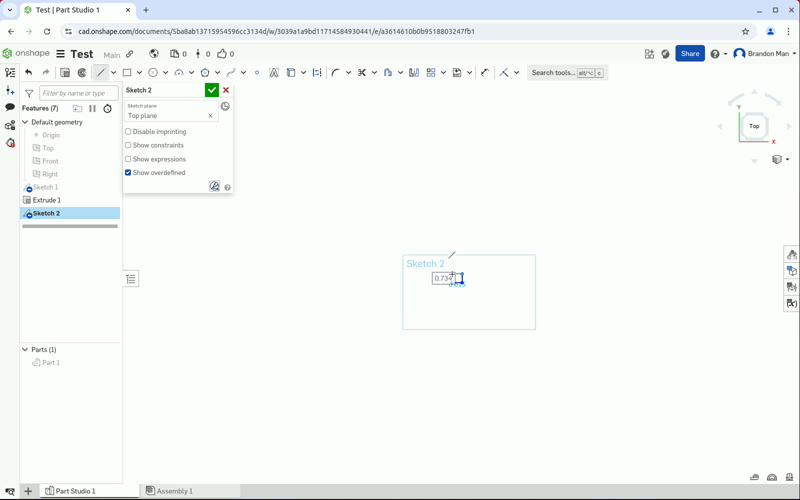
scroll(6)
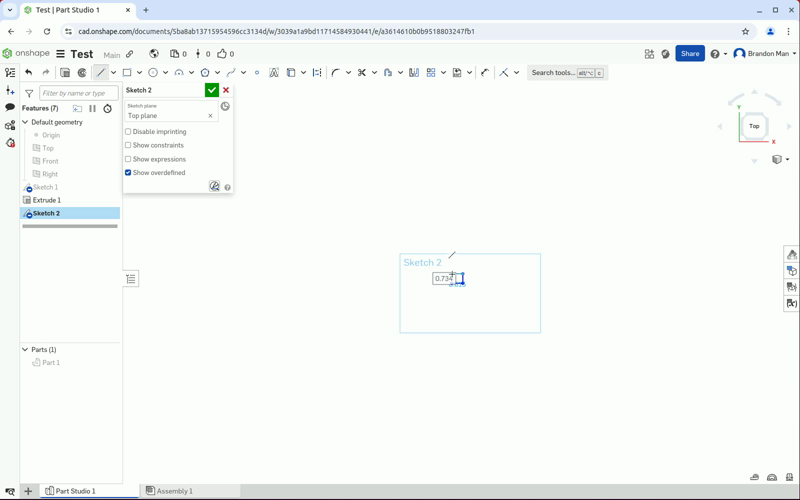
scroll(6)
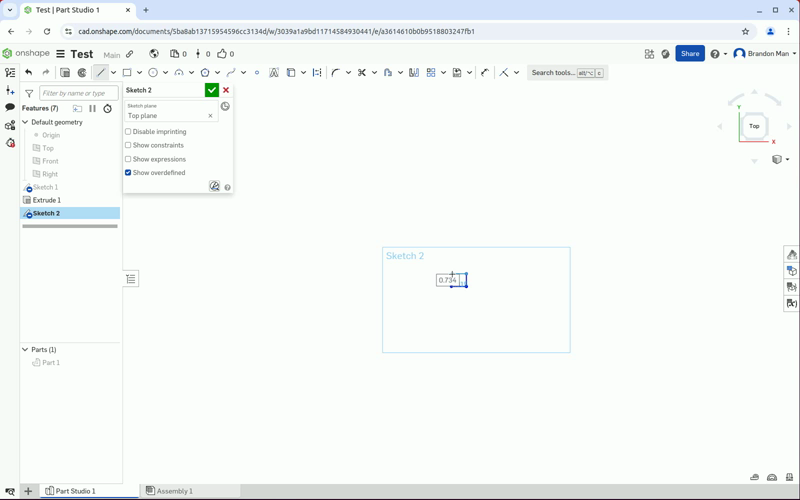
scroll(6)
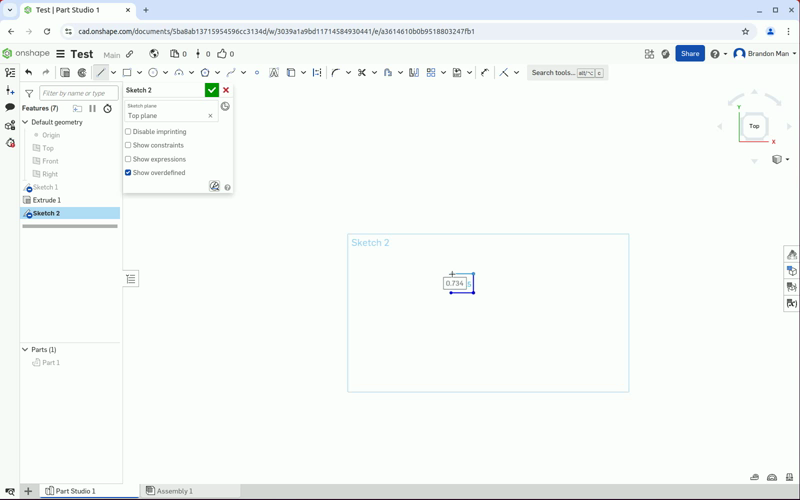
scroll(6)
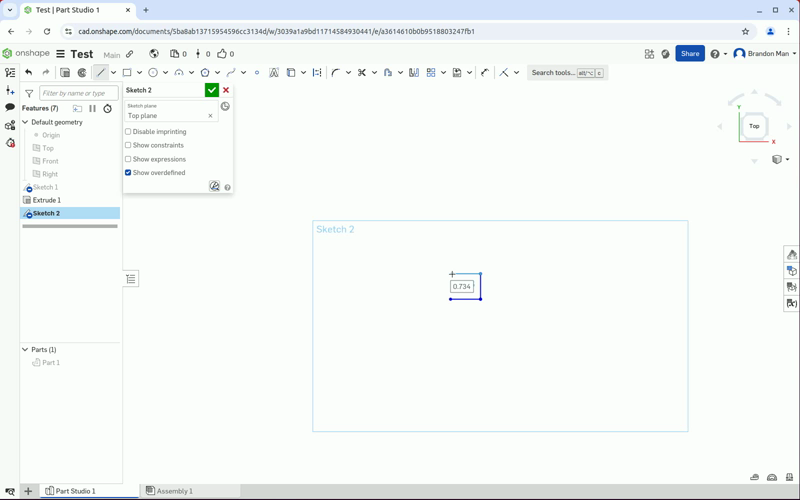
scroll(6)
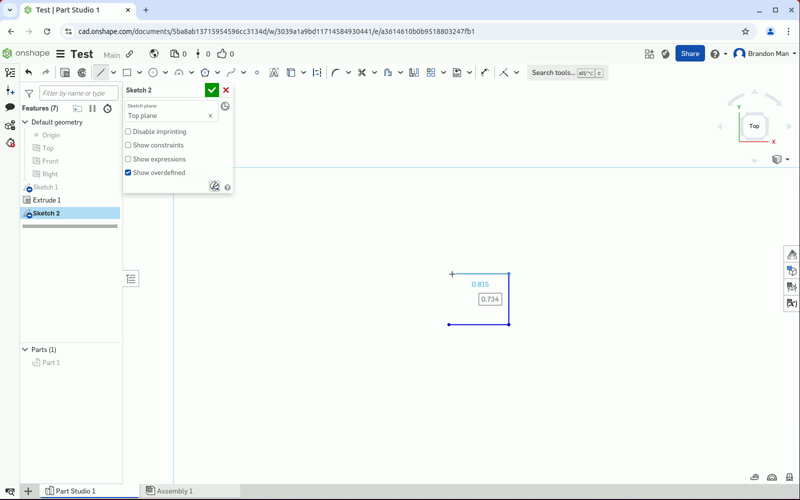
click(452, 273)
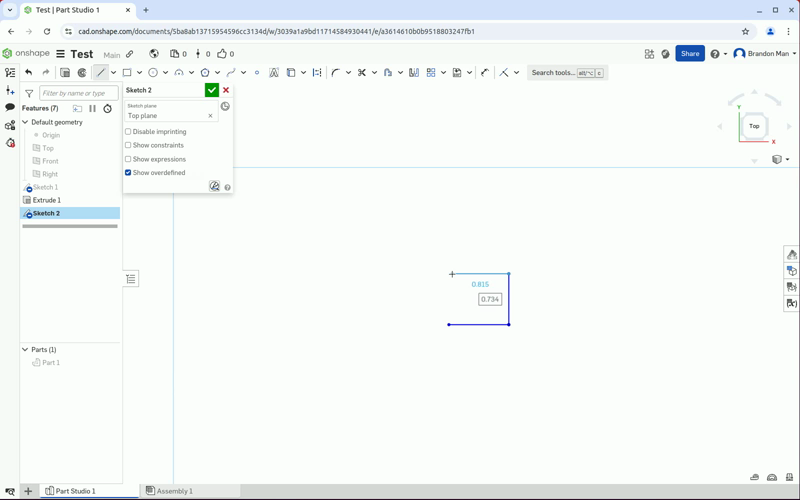
scroll(-6)
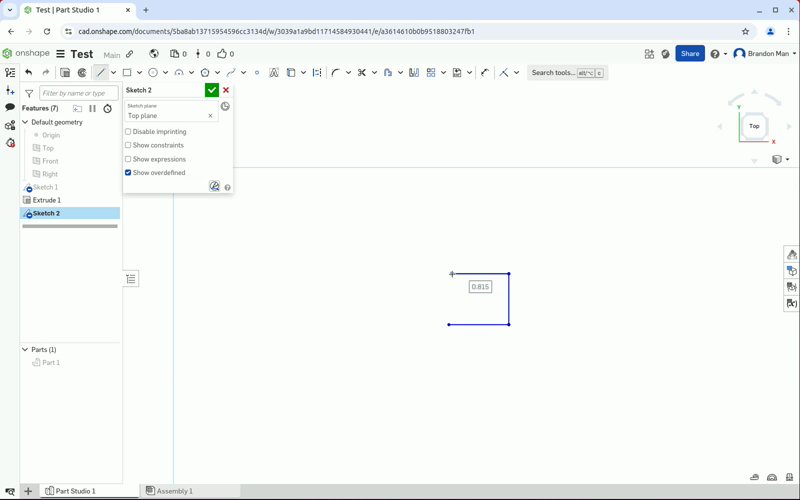
scroll(-6)
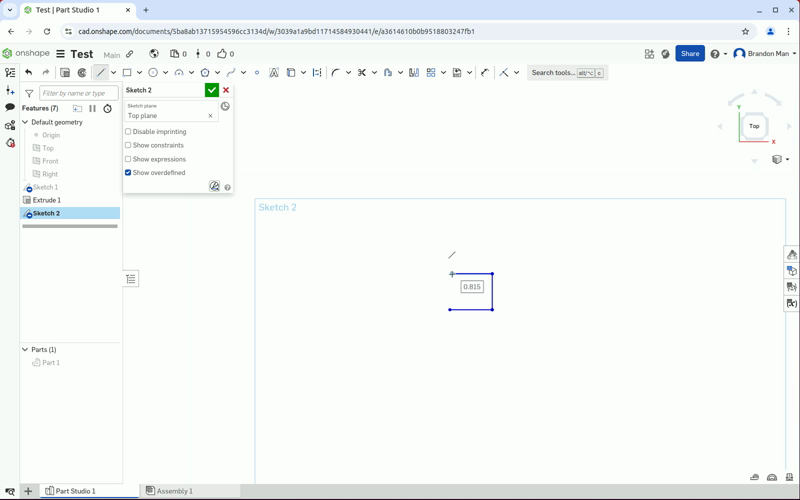
scroll(-6)
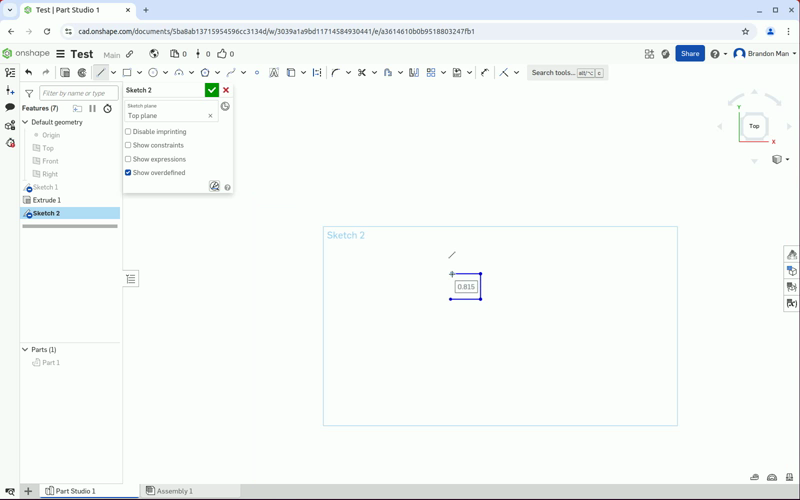
scroll(-6)
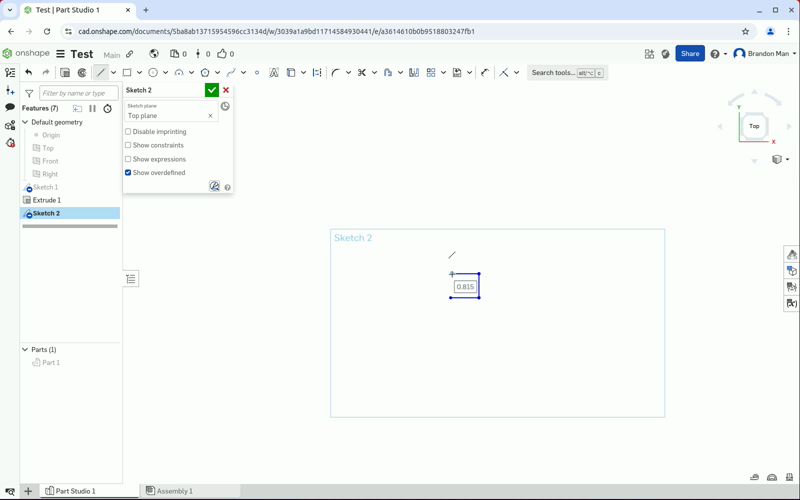
scroll(-6)
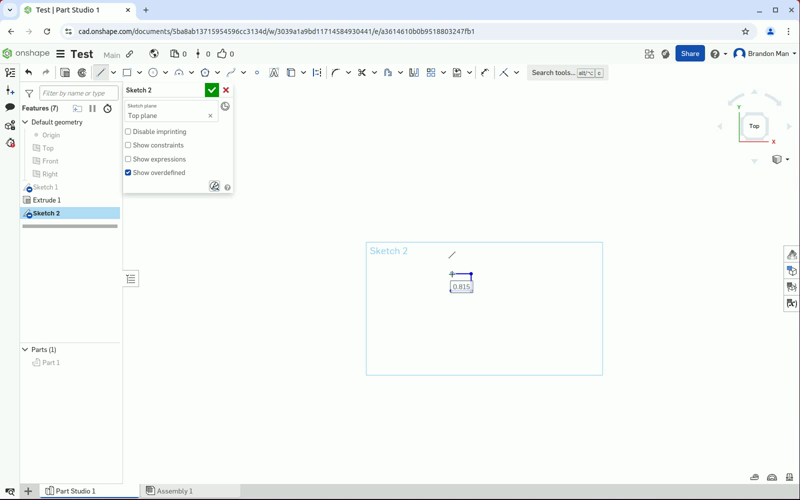
scroll(-6)
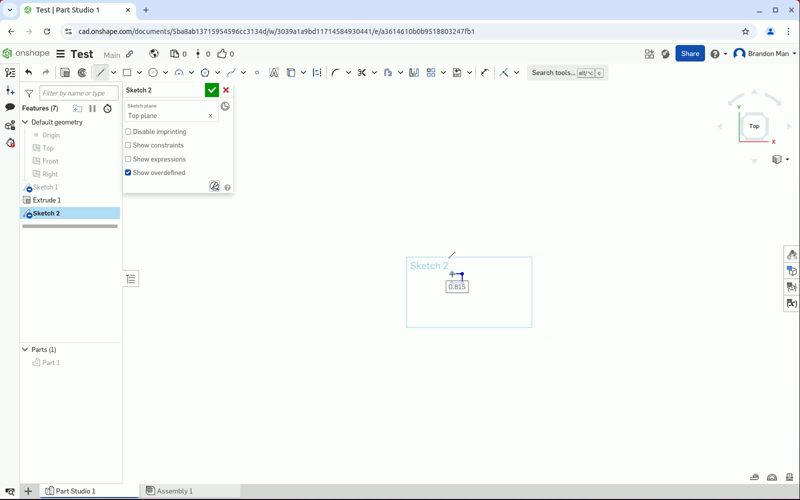
scroll(-6)
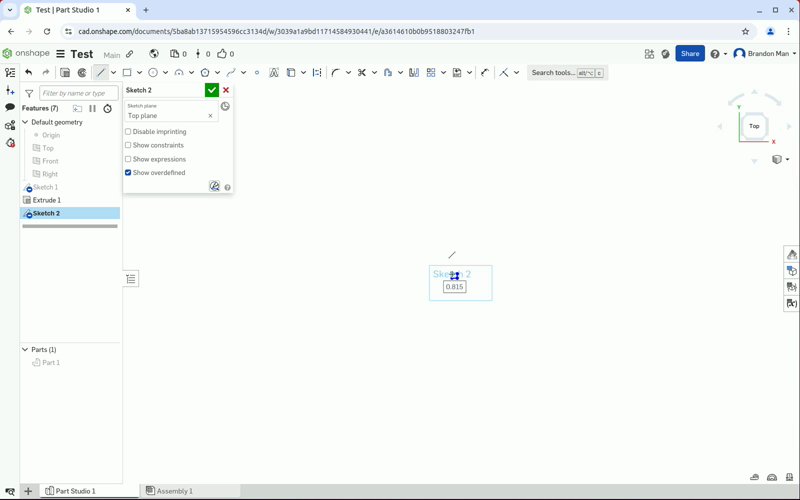
key_up(shift)
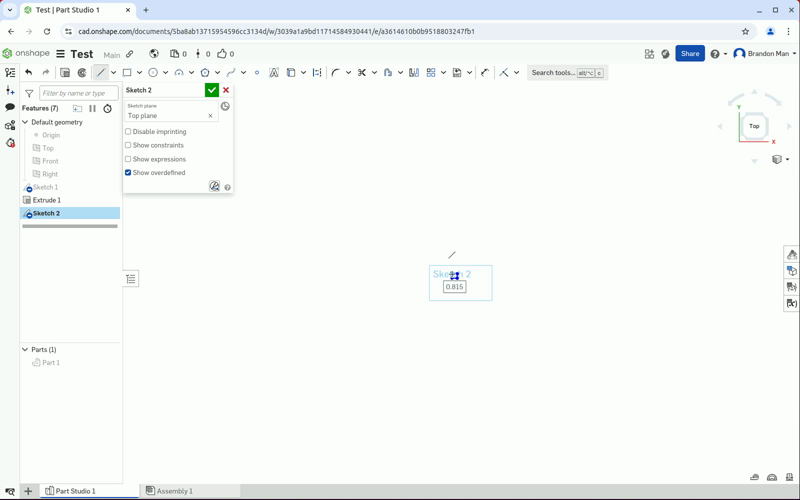
mouse_move(482, 273)
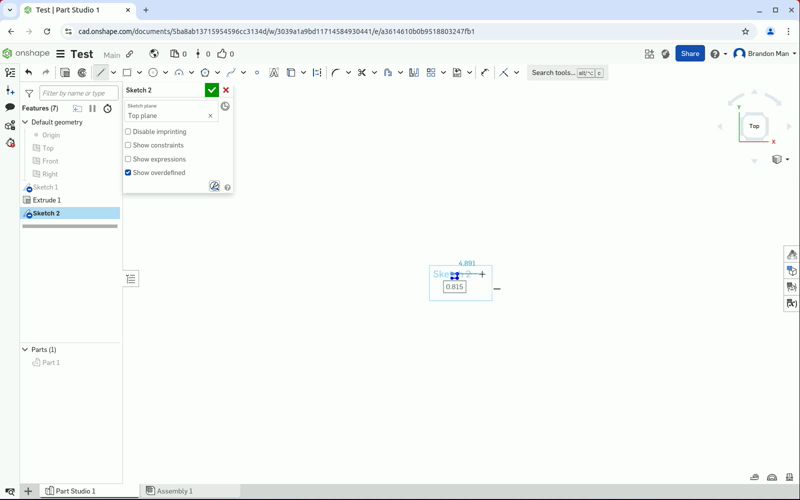
key_down(shift)
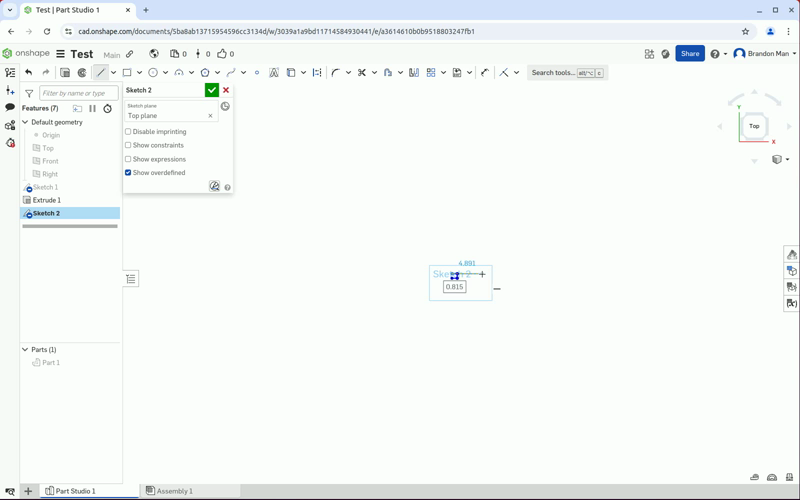
mouse_move(452, 278)
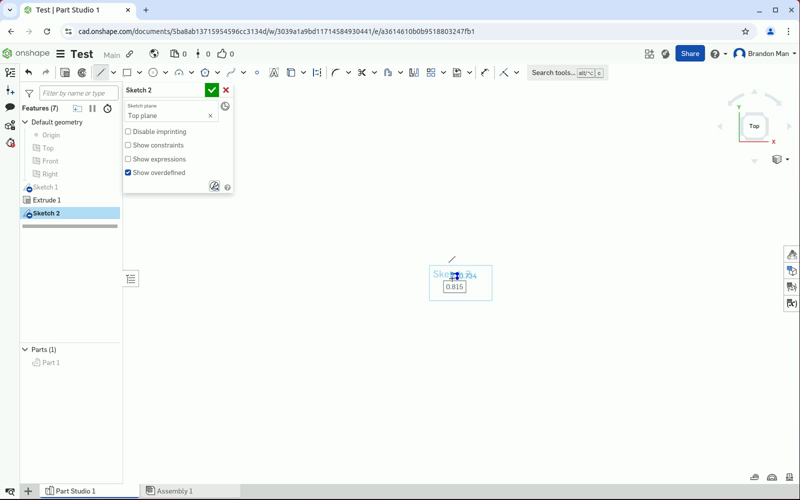
scroll(6)
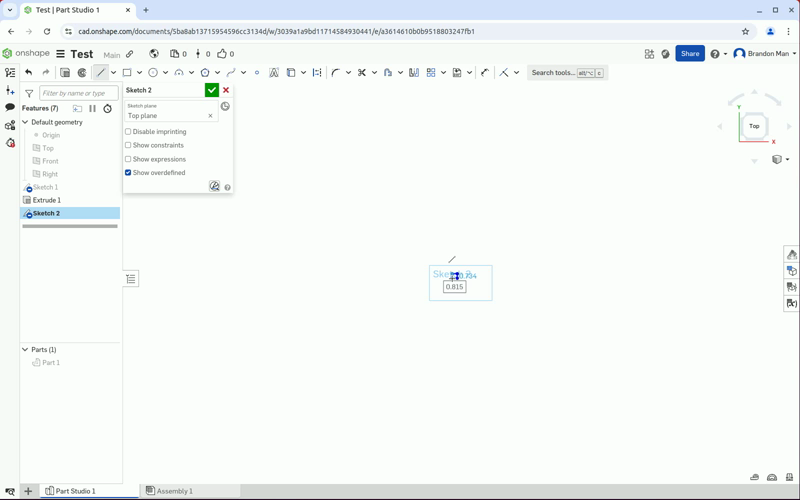
scroll(6)
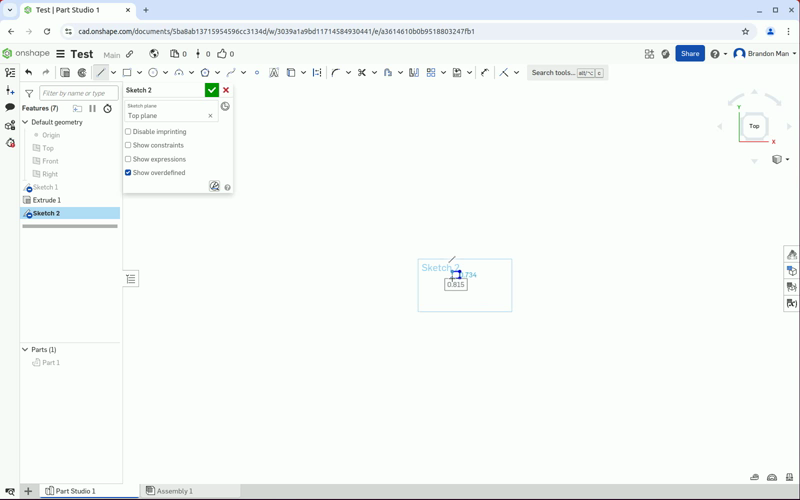
scroll(6)
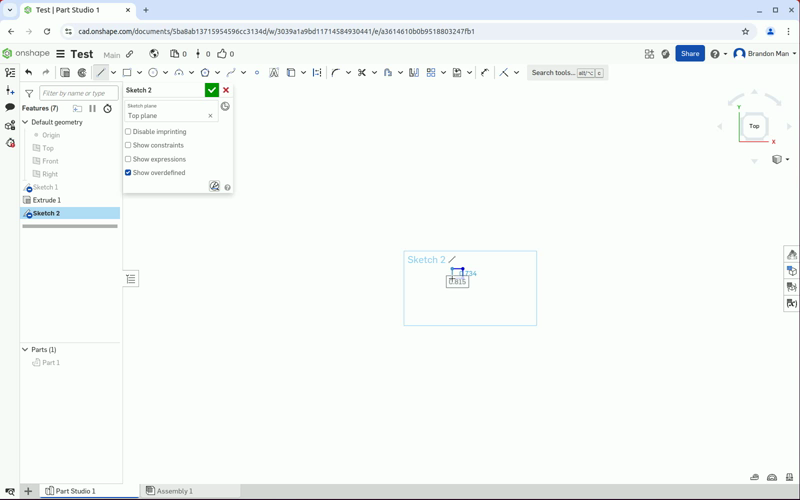
scroll(6)
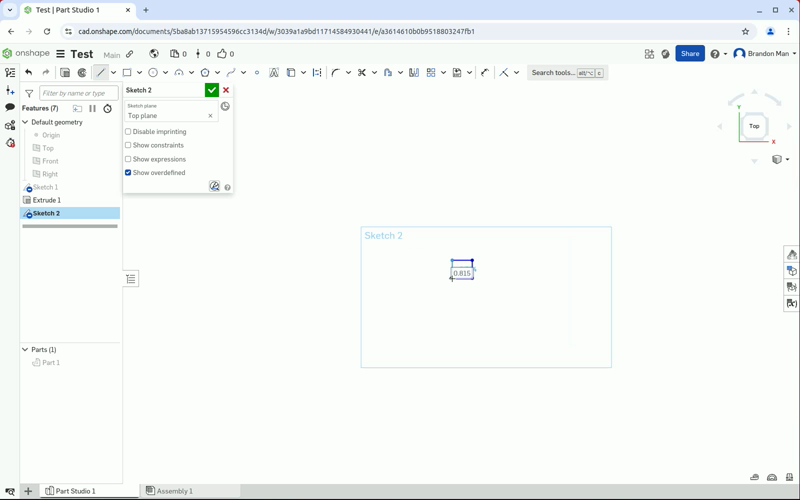
scroll(6)
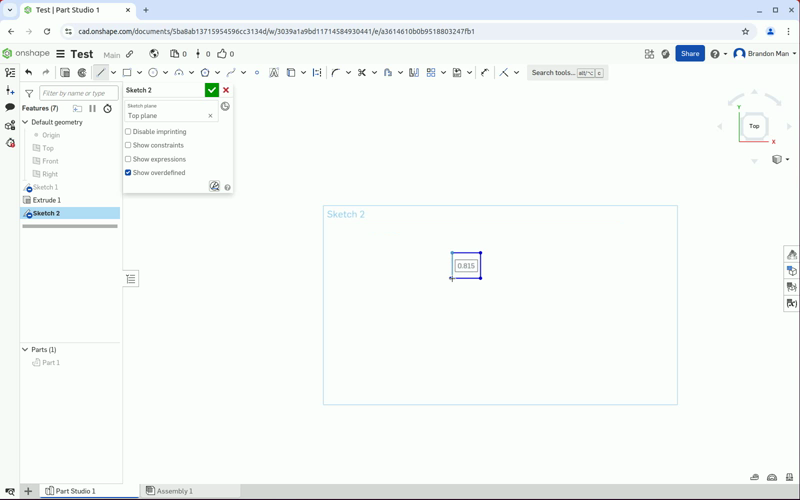
scroll(6)
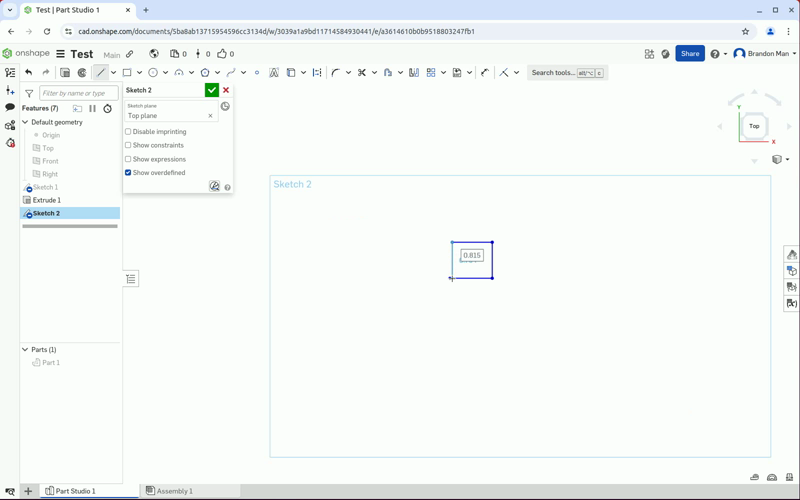
scroll(6)
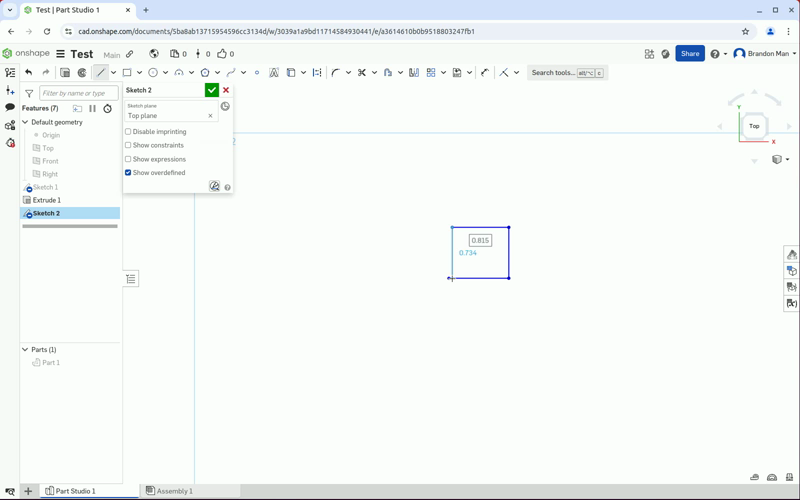
key_up(shift)
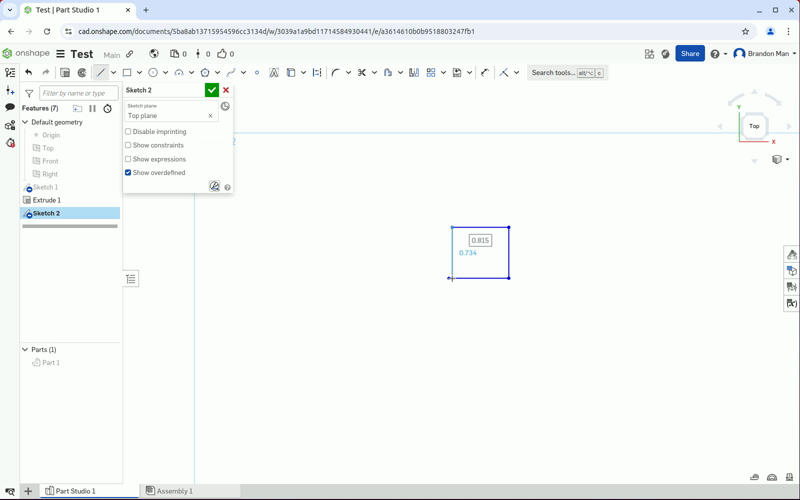
click(452, 278)
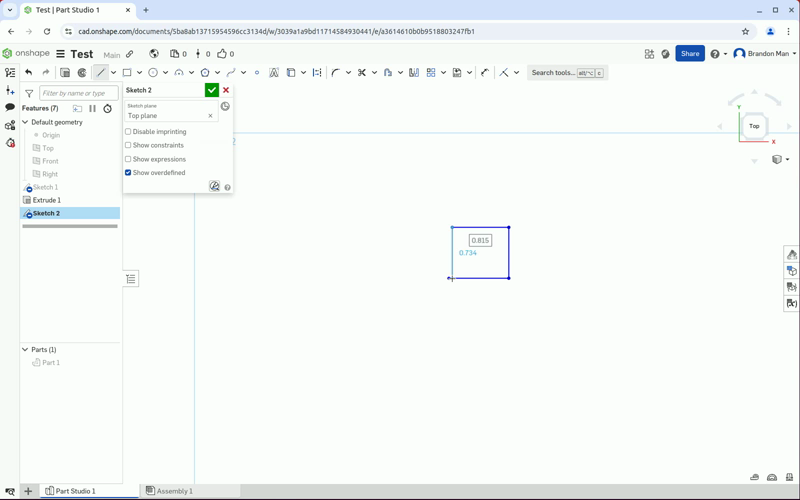
scroll(-6)
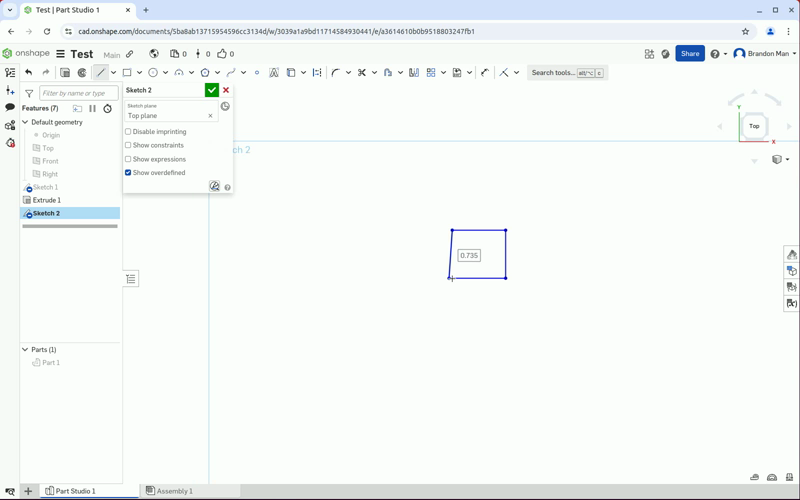
scroll(-6)
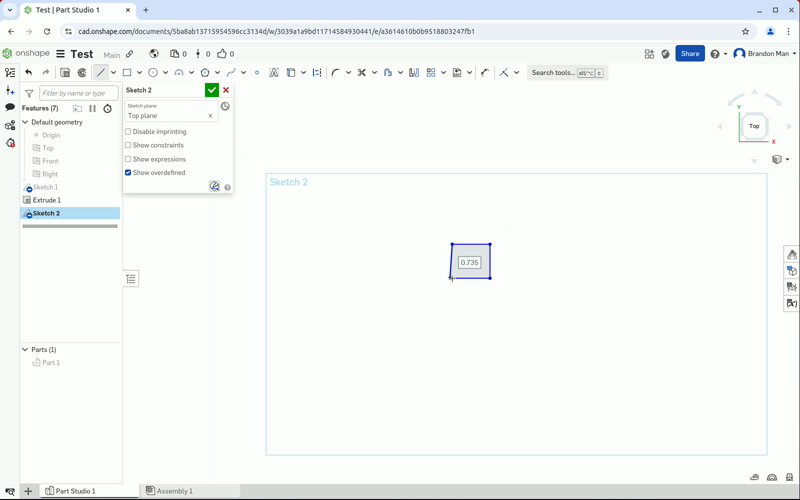
scroll(-6)
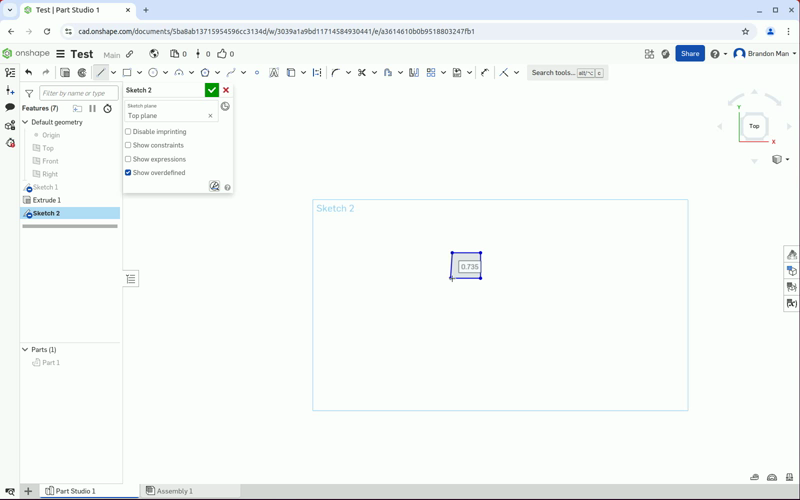
scroll(-6)
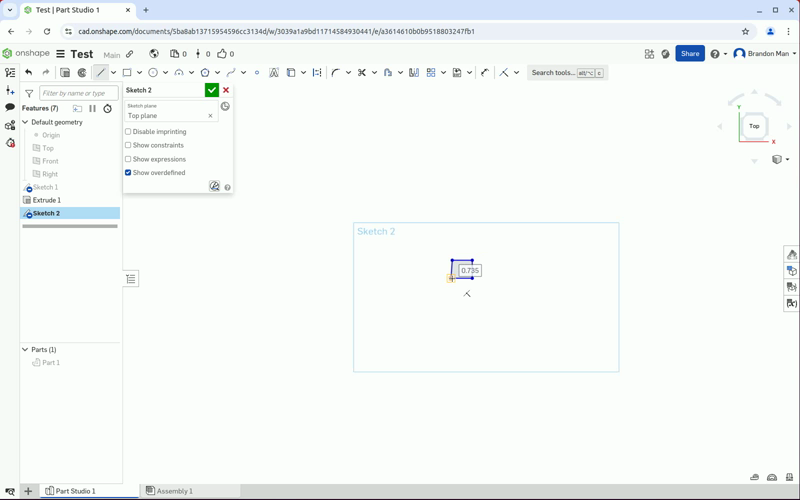
scroll(-6)
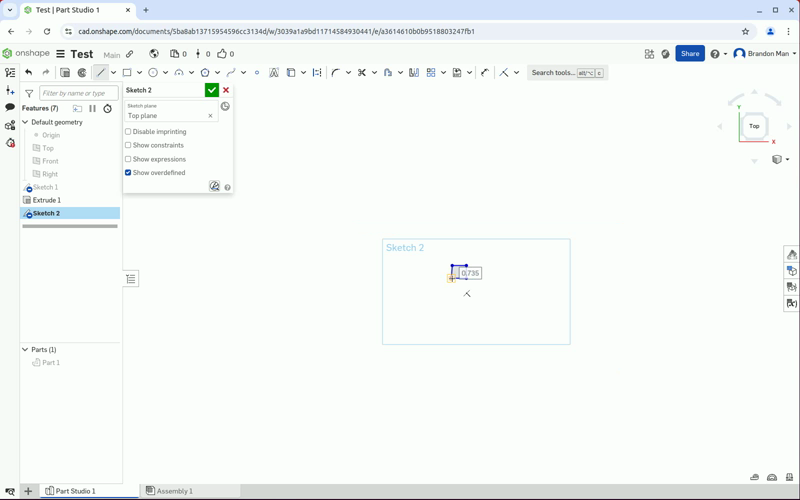
scroll(-6)
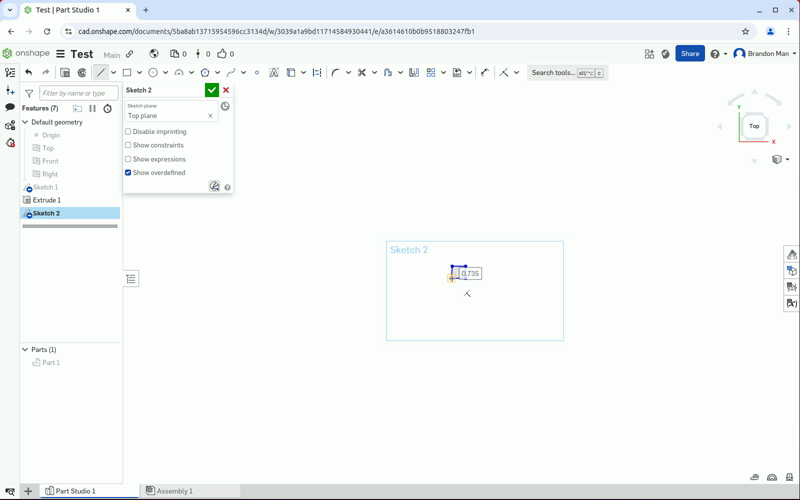
scroll(-6)
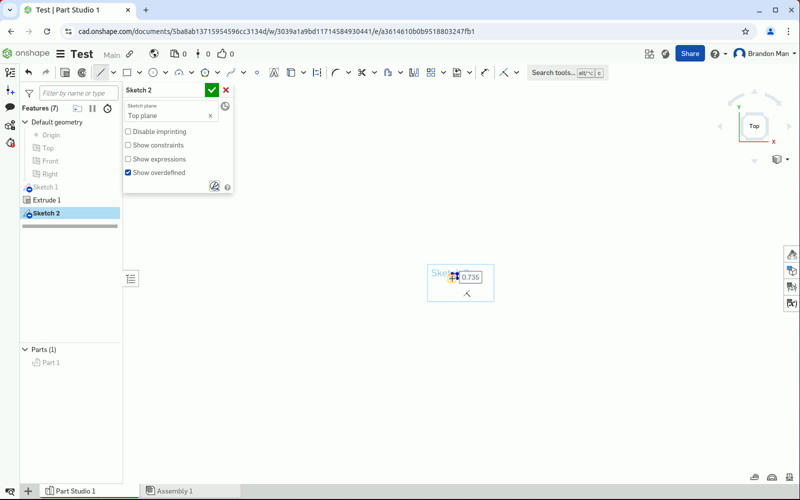
key(esc)
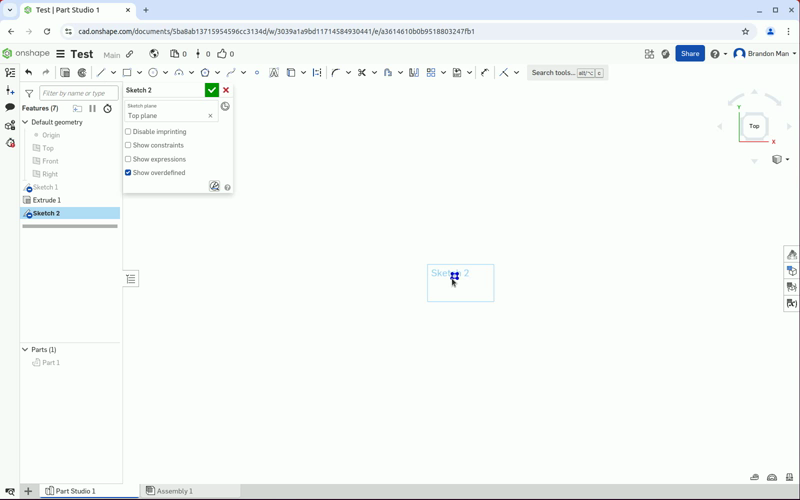
mouse_move(456, 276)
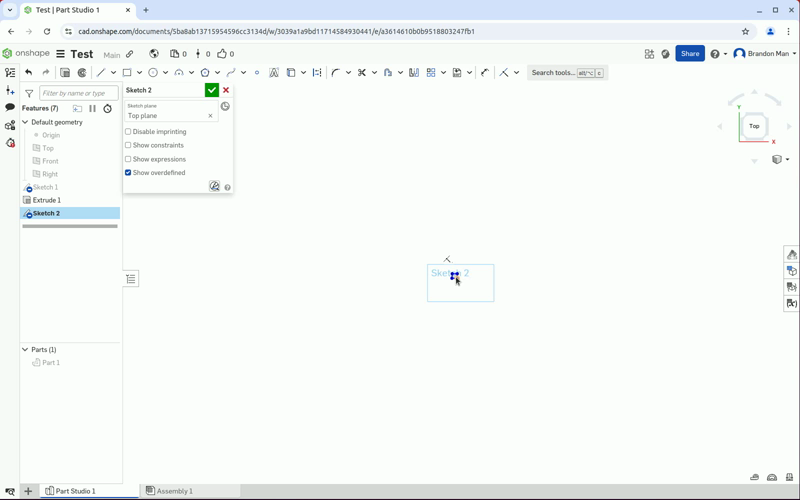
scroll(6)
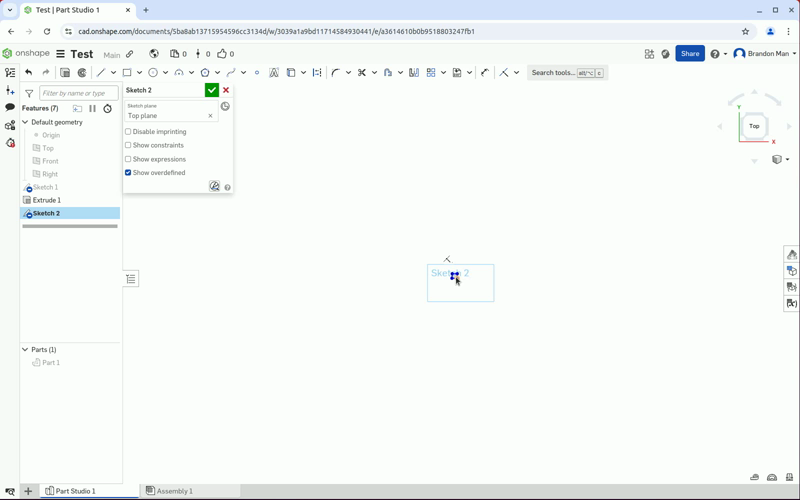
scroll(6)
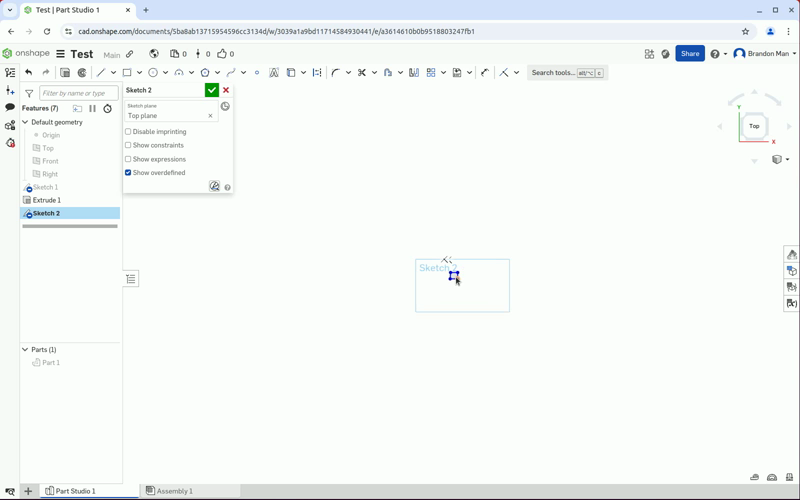
scroll(6)
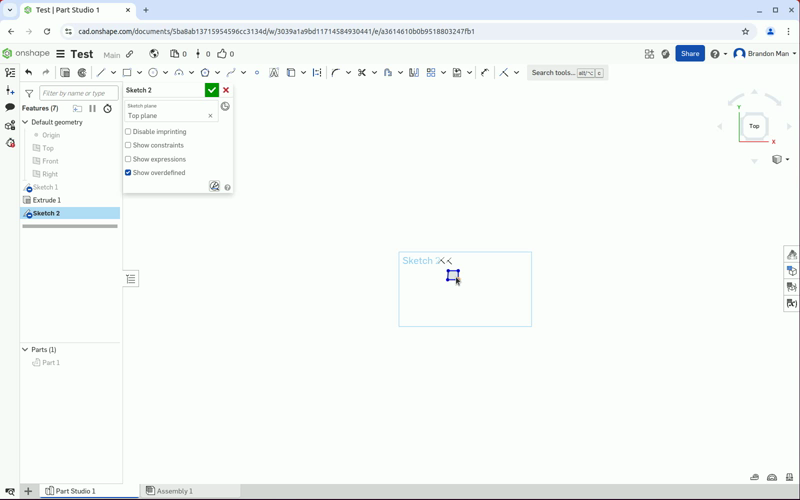
scroll(6)
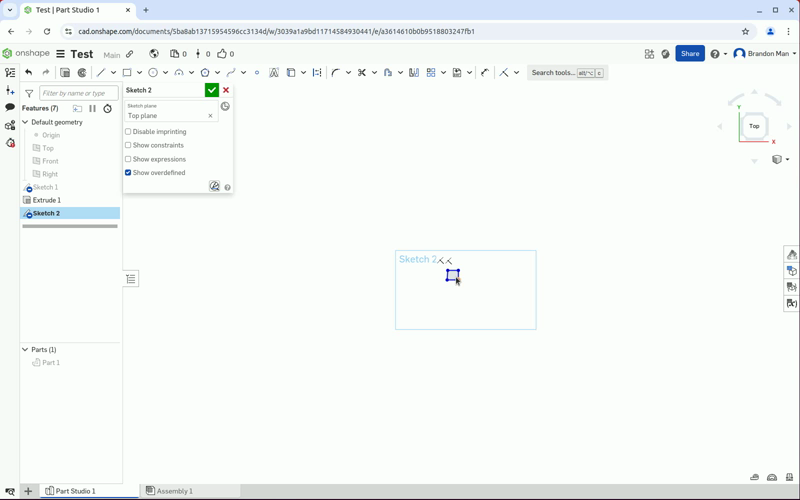
scroll(6)
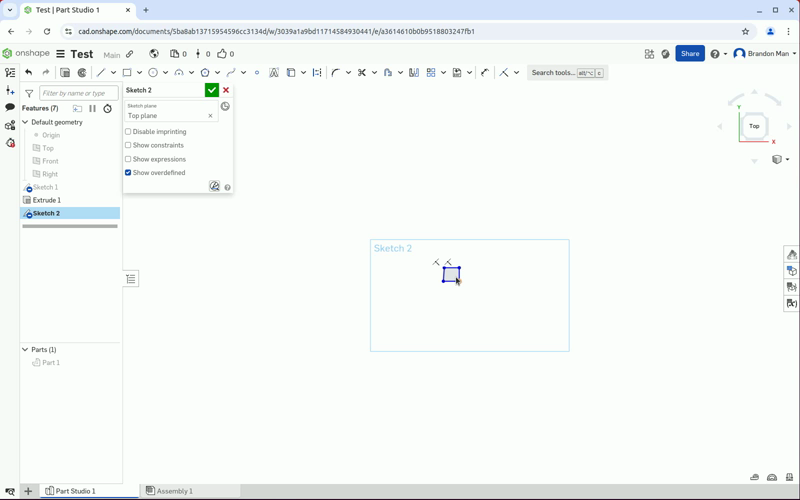
scroll(6)
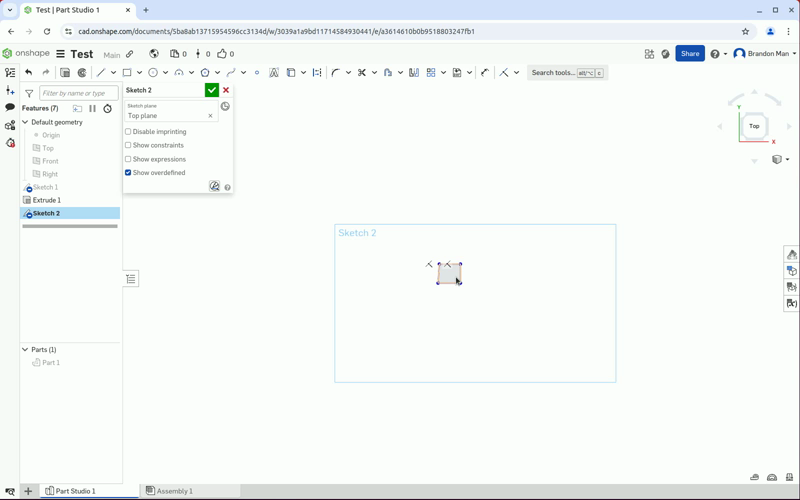
scroll(6)
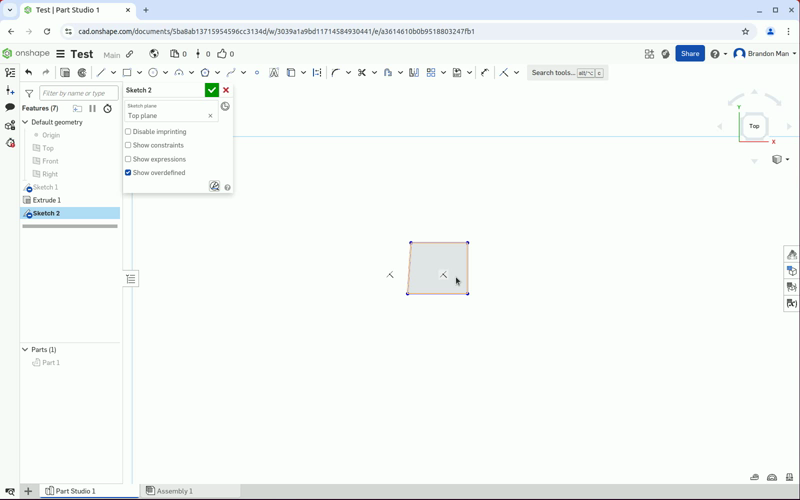
click(456, 276)
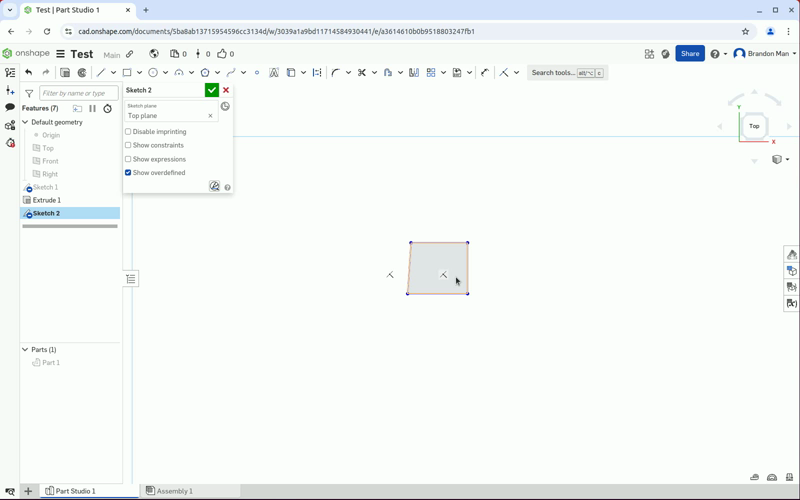
scroll(-6)
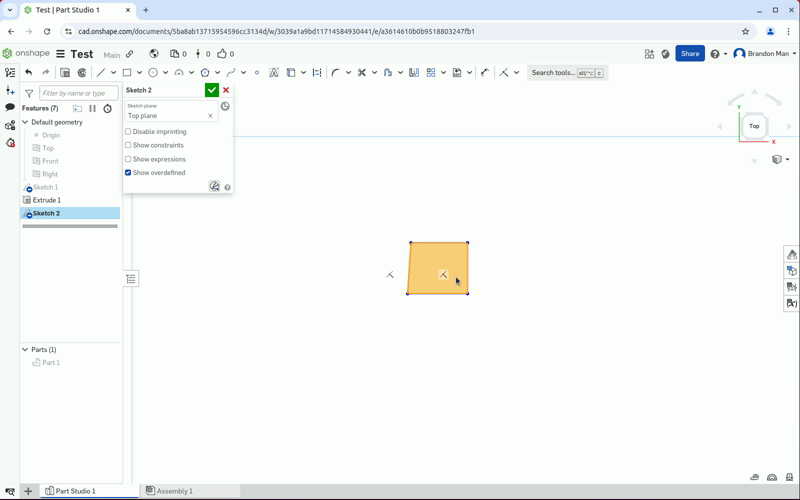
scroll(-6)
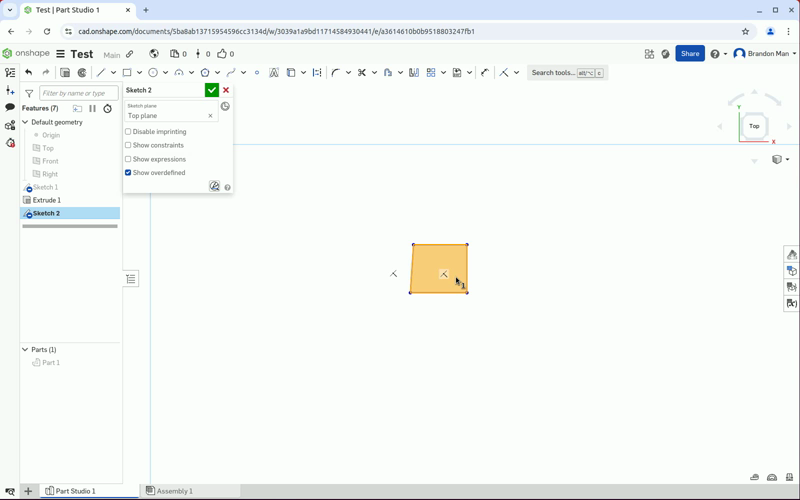
scroll(-6)
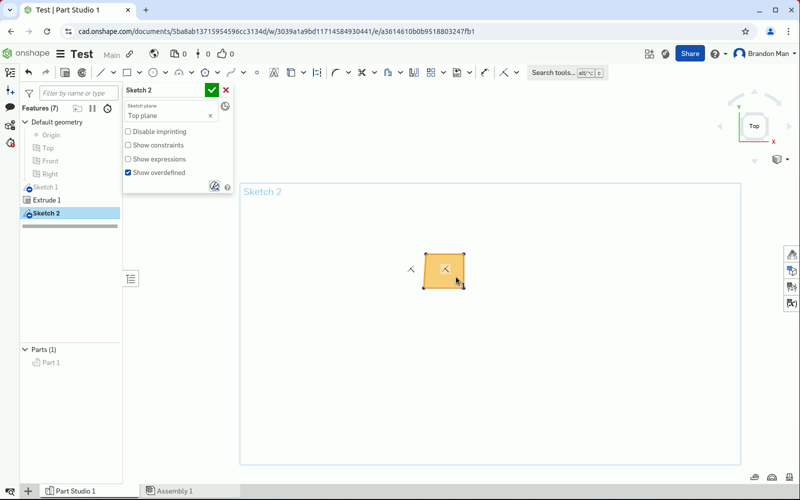
scroll(-6)
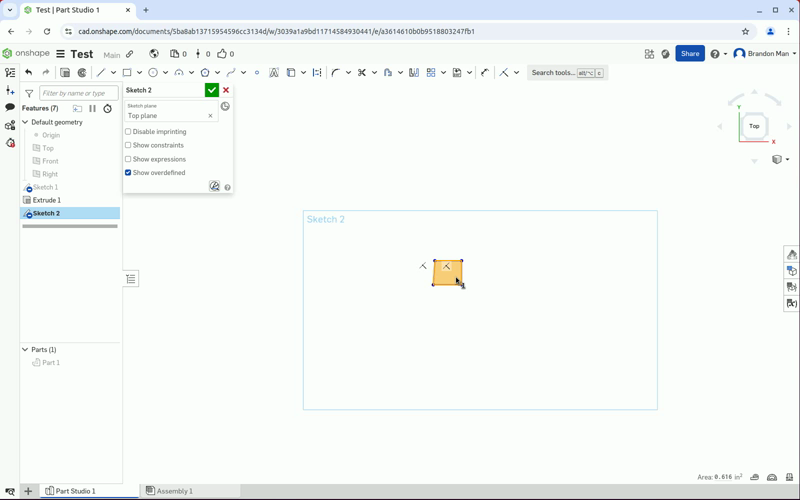
scroll(-6)
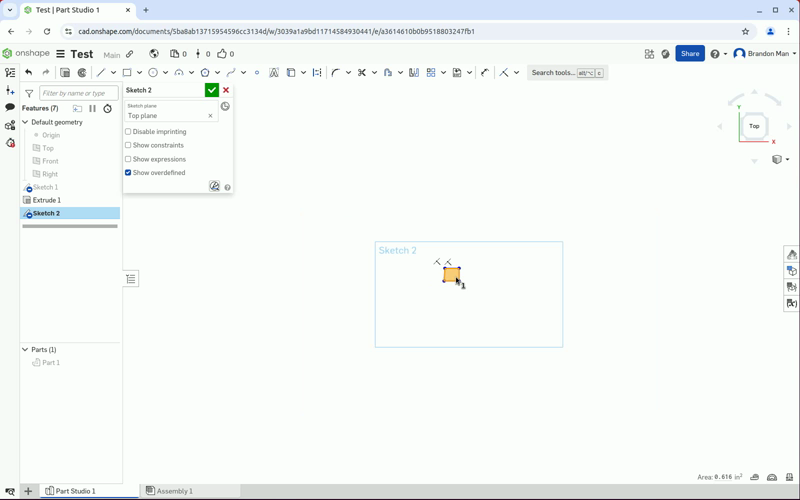
scroll(-6)
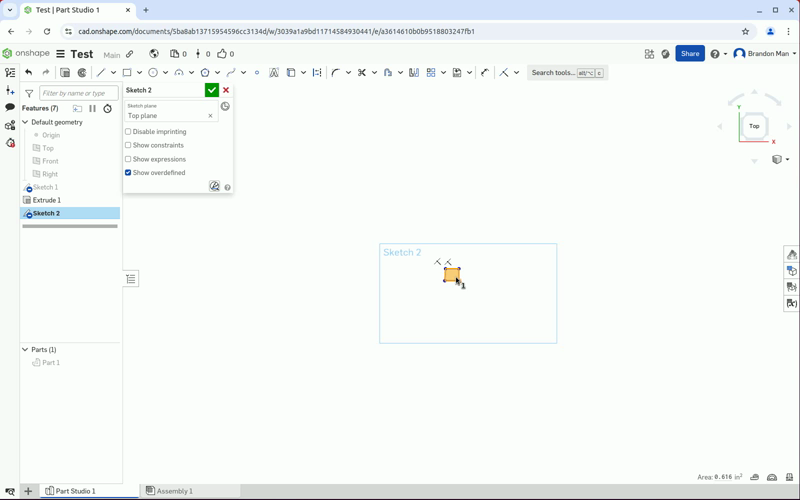
scroll(-6)
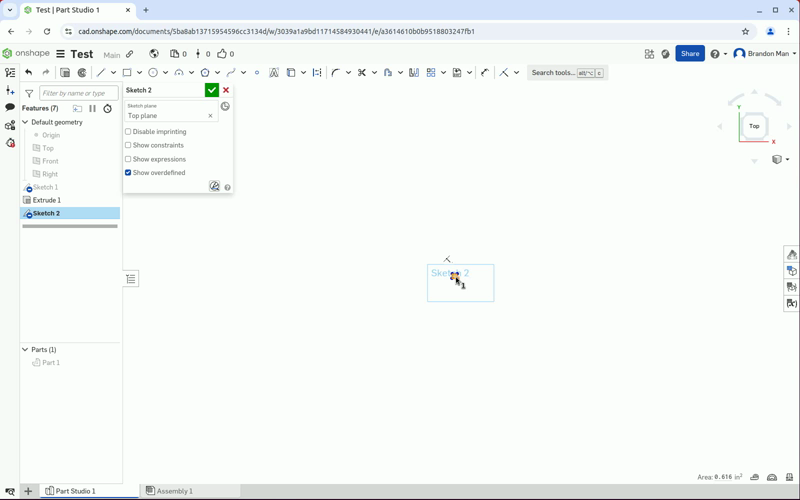
mouse_move(73, 352)
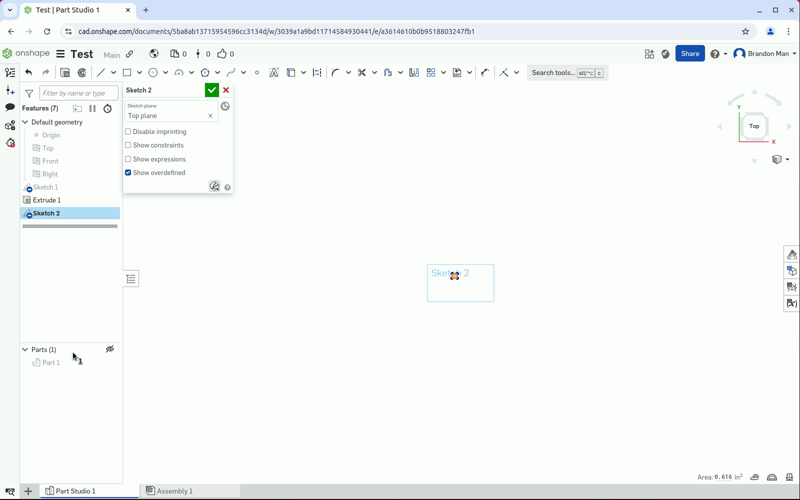
key(shift+y)
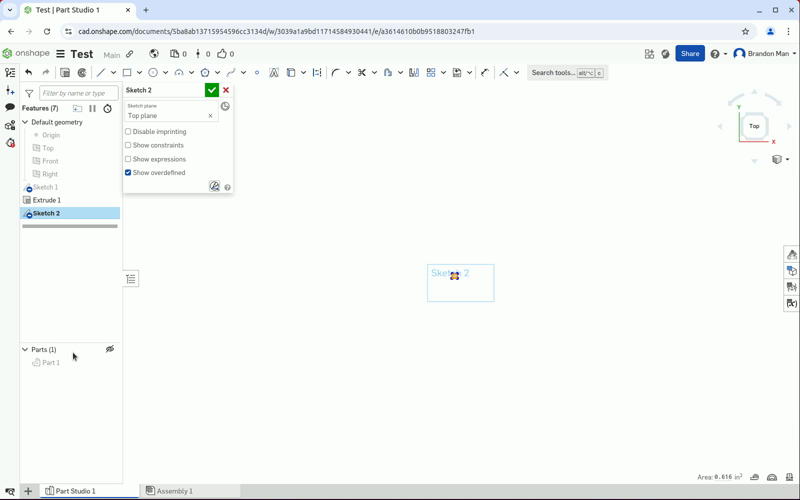
key(shift+e)
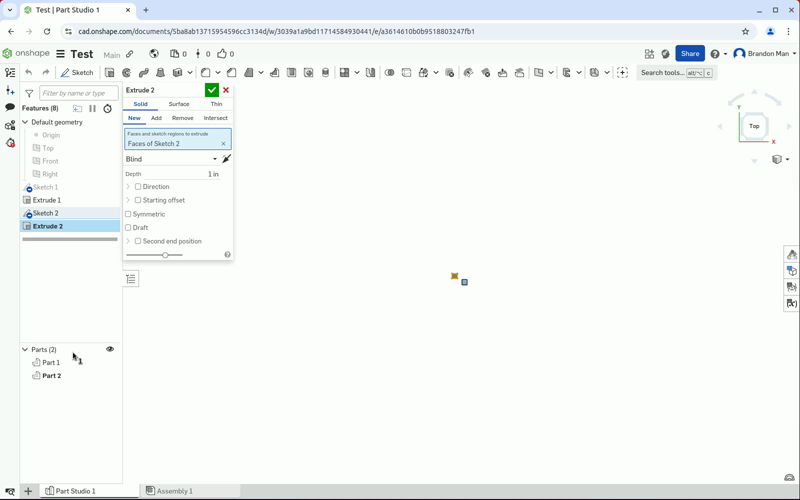
mouse_move(143, 106)
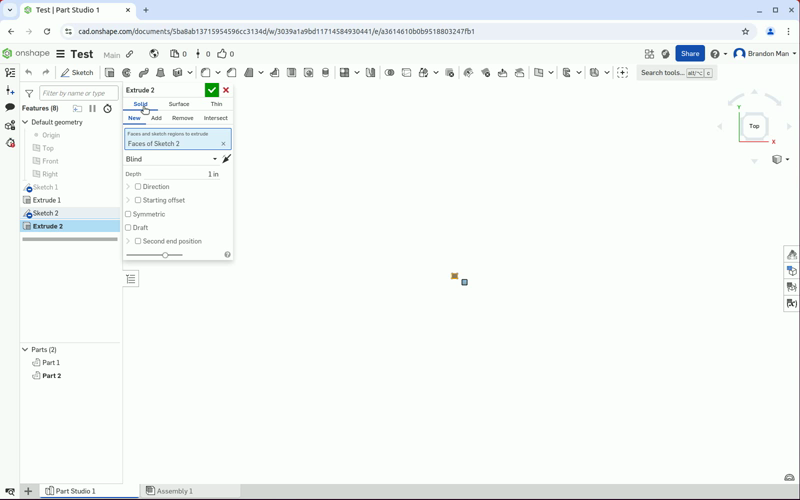
click(143, 106)
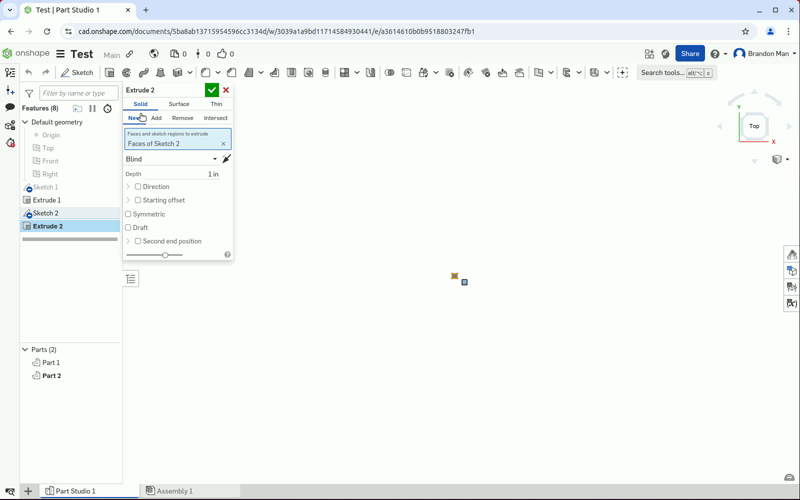
mouse_move(137, 120)
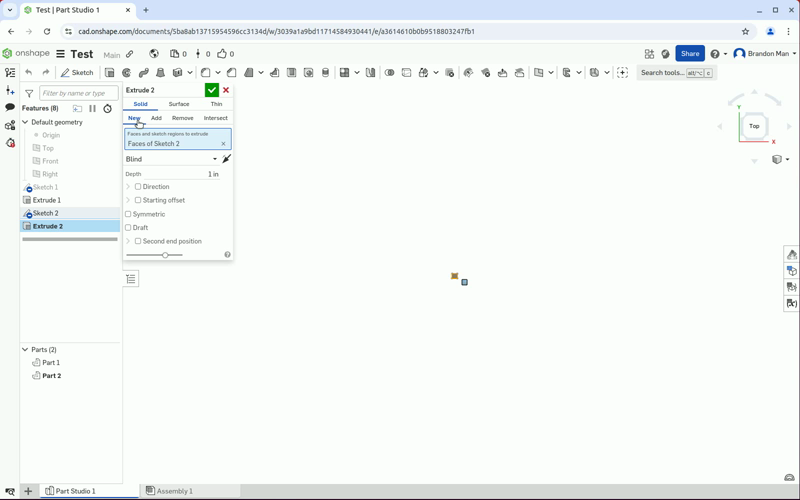
click(137, 120)
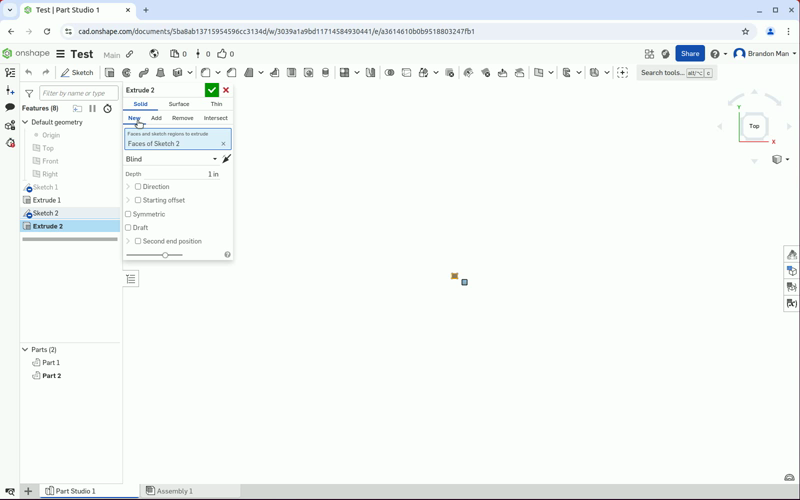
key(tab, 4)
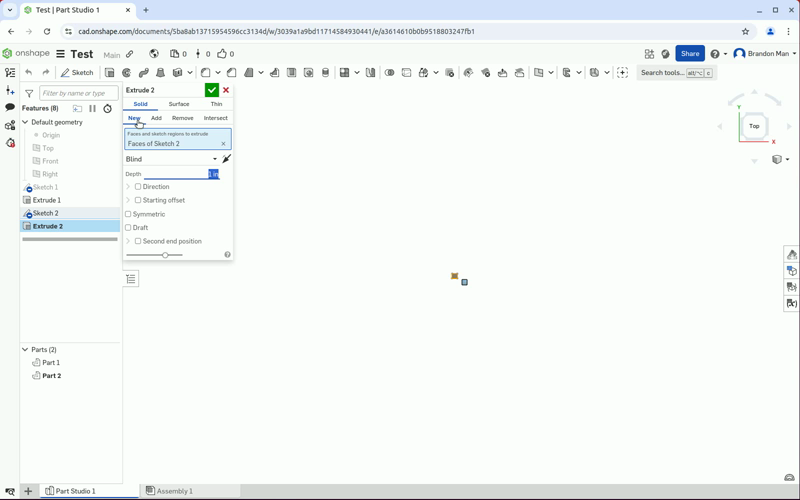
text(15.887)
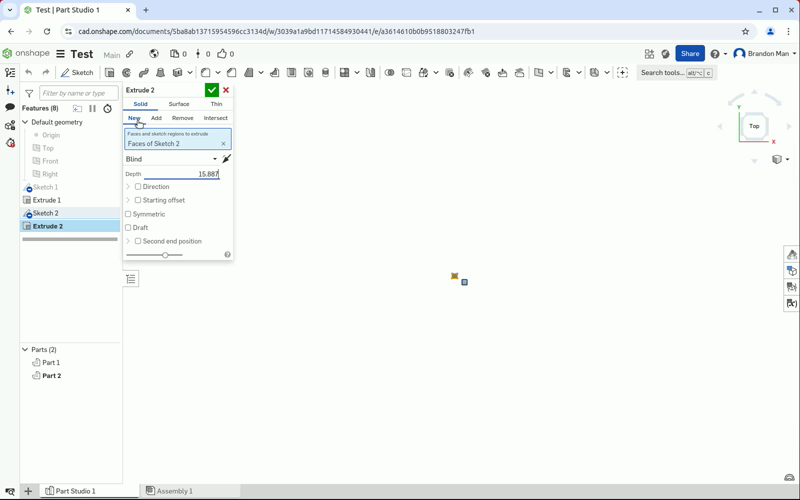
key(enter)
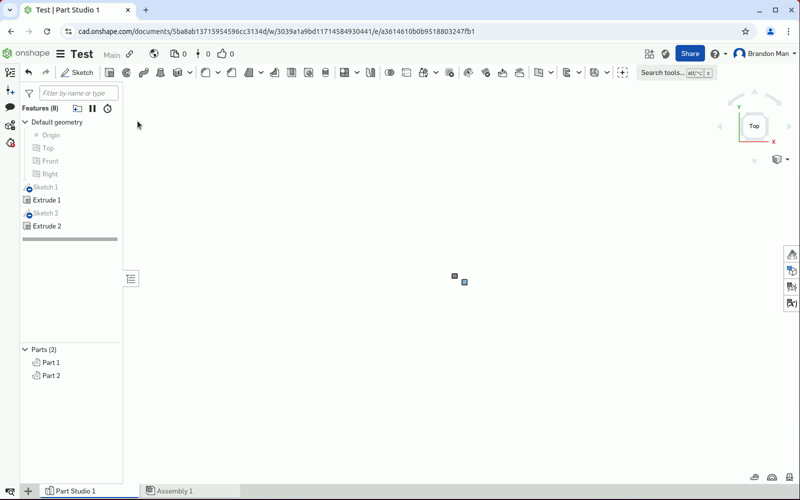
key(shift+h)
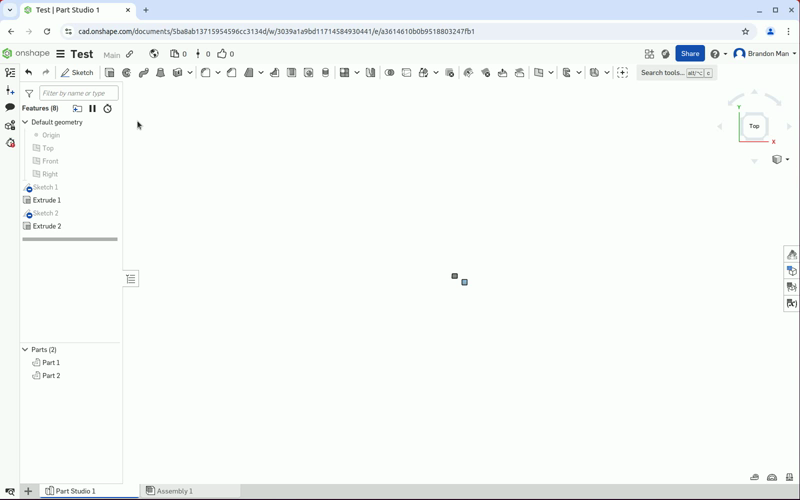
key(shift+h)
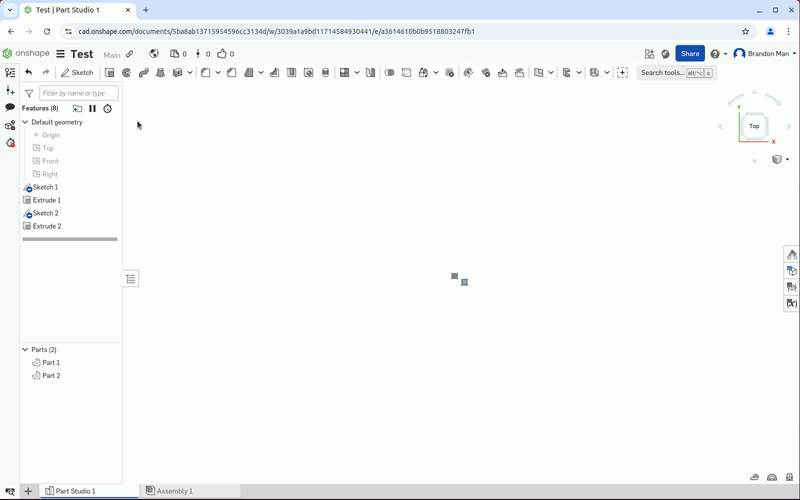
key(shift+7)
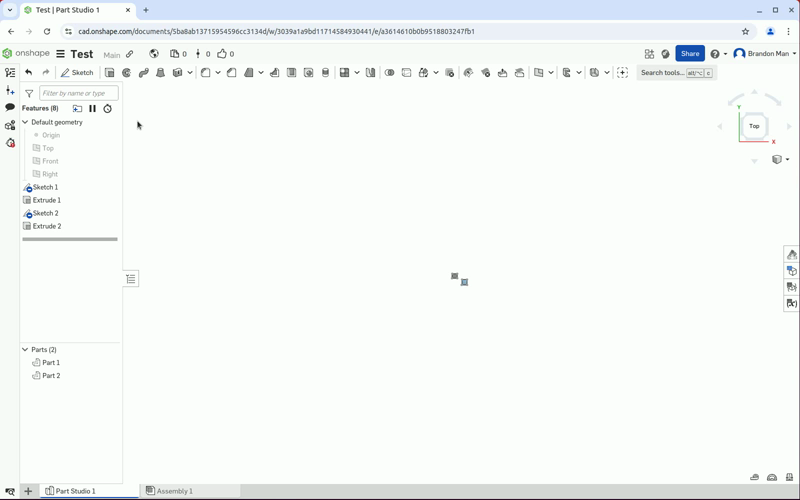
key(up, 3)
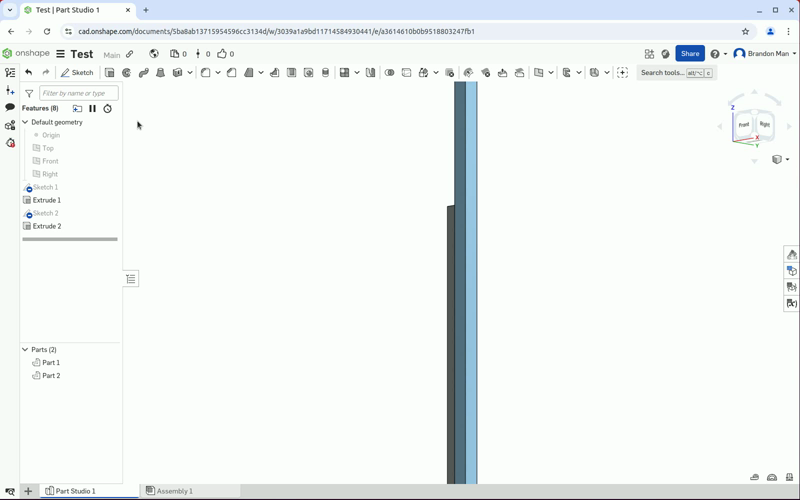
key(left, 3)
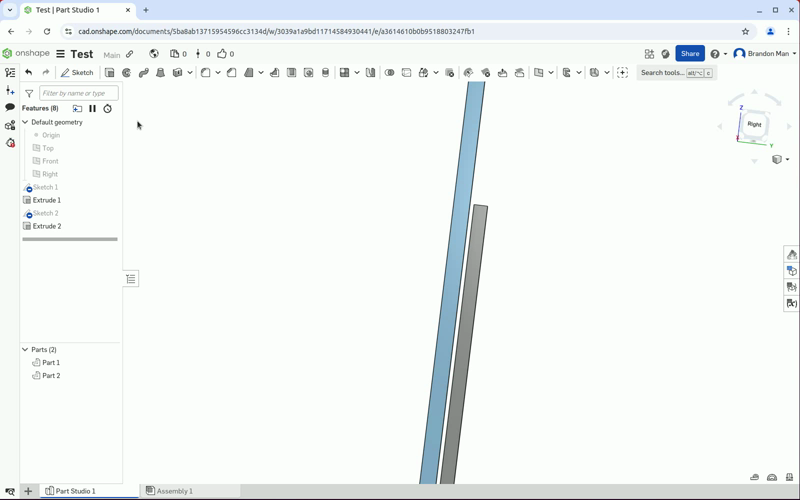
key(right, 3)
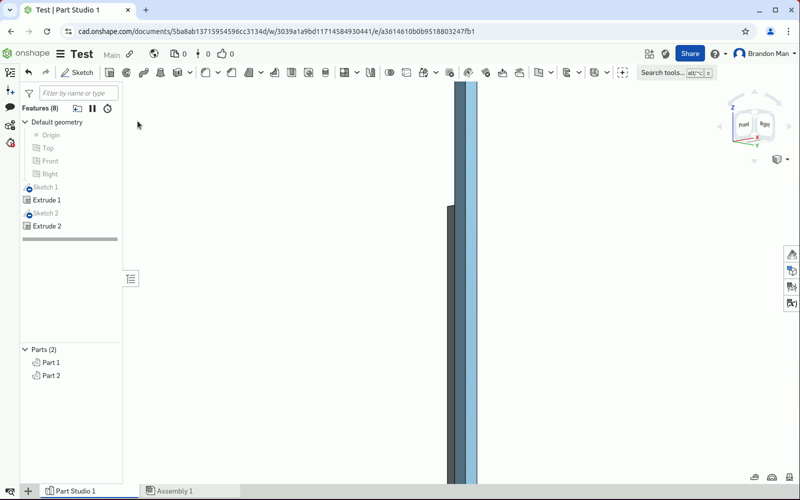
key(down, 3)
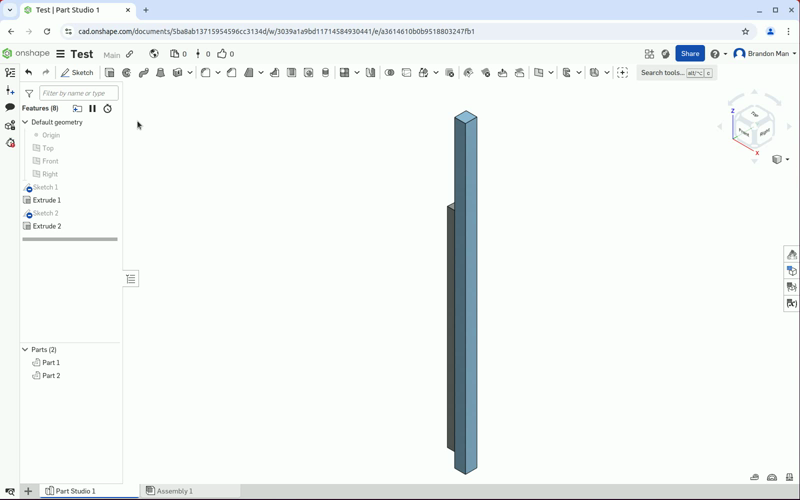
mouse_move(73, 189)
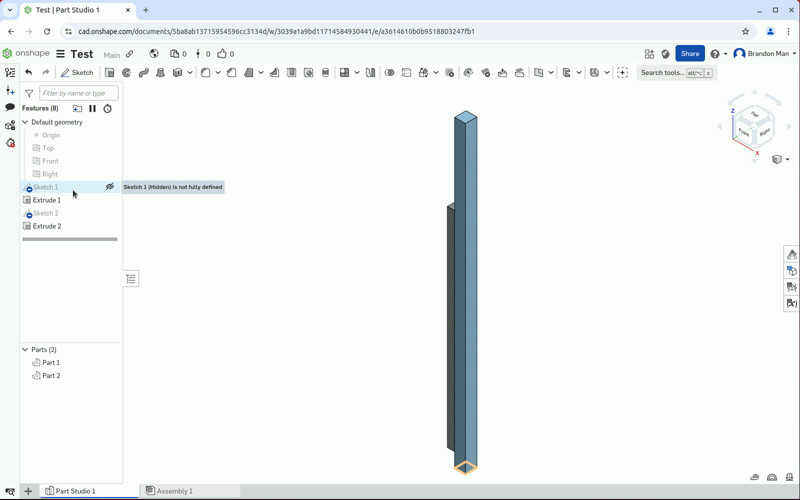
click(73, 189)